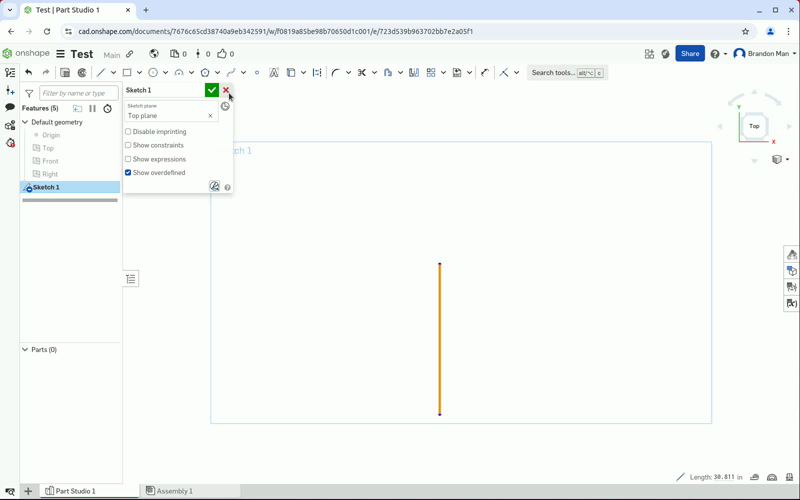
key(shift+h)
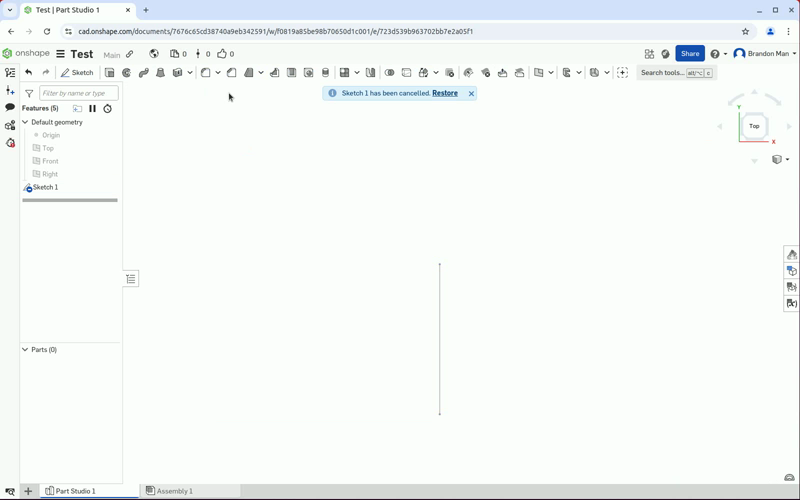
key(shift+s)
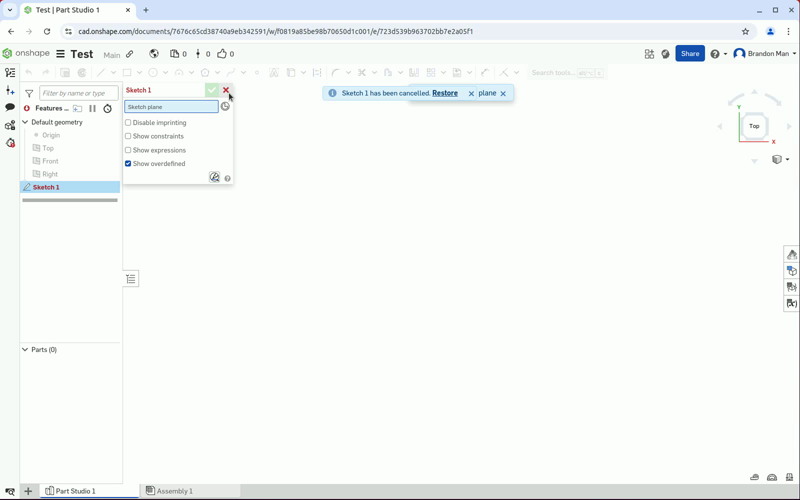
mouse_move(73, 150)
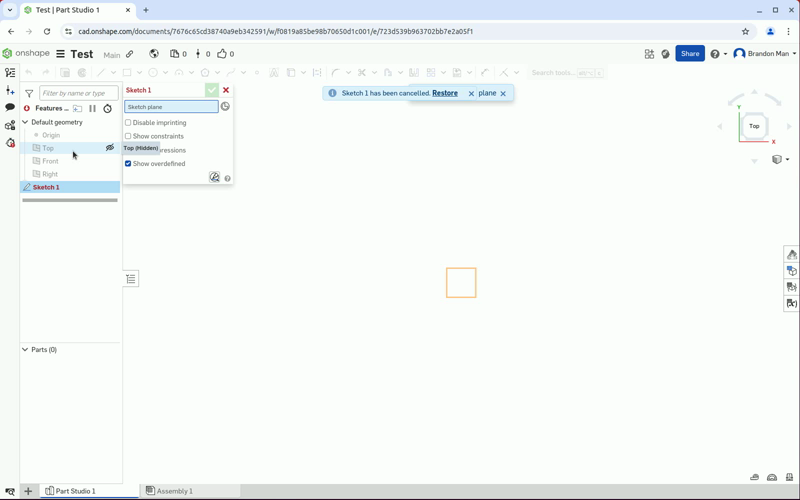
click(73, 150)
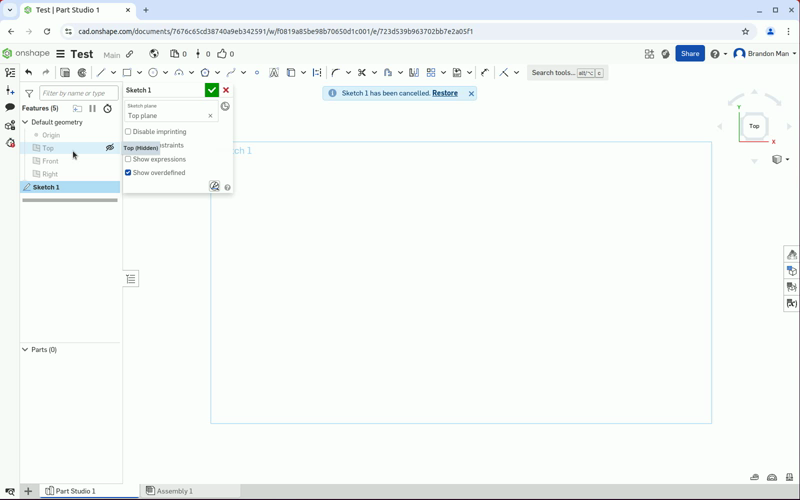
mouse_move(73, 352)
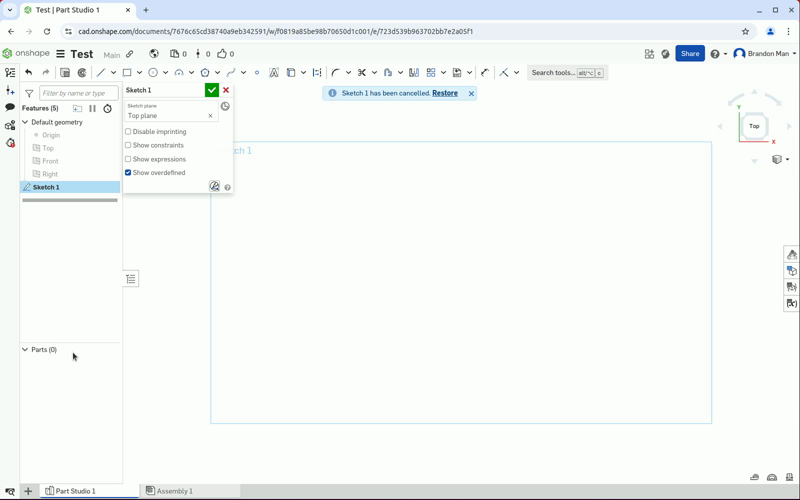
key(y)
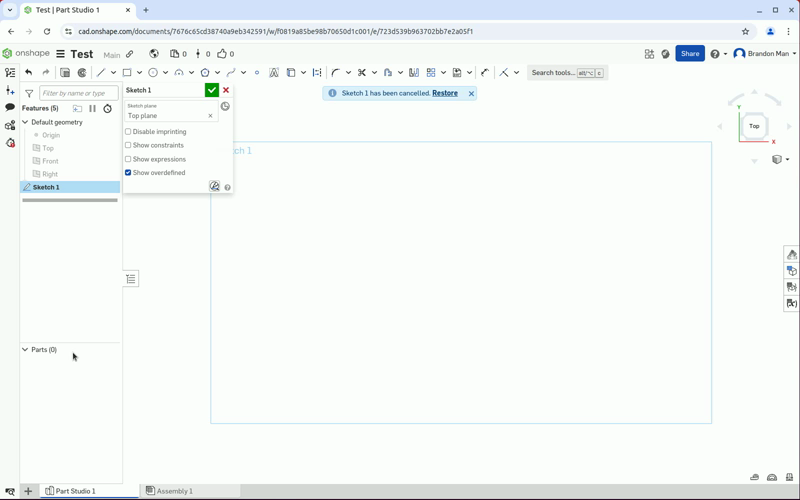
key(l)
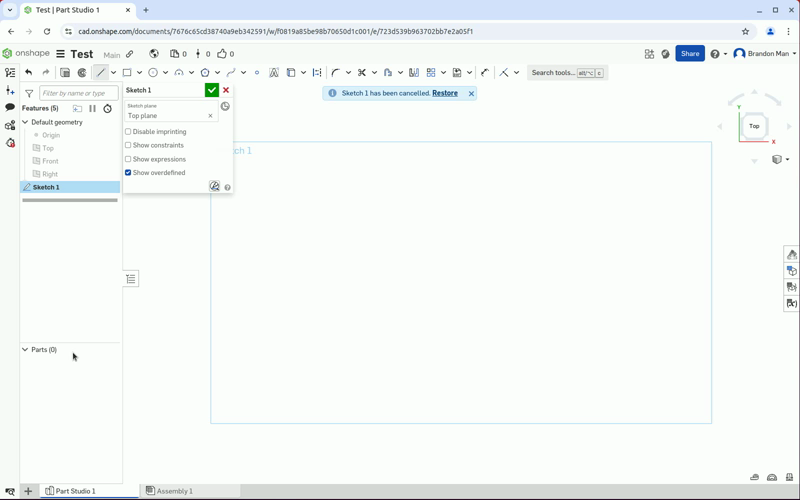
key_down(shift)
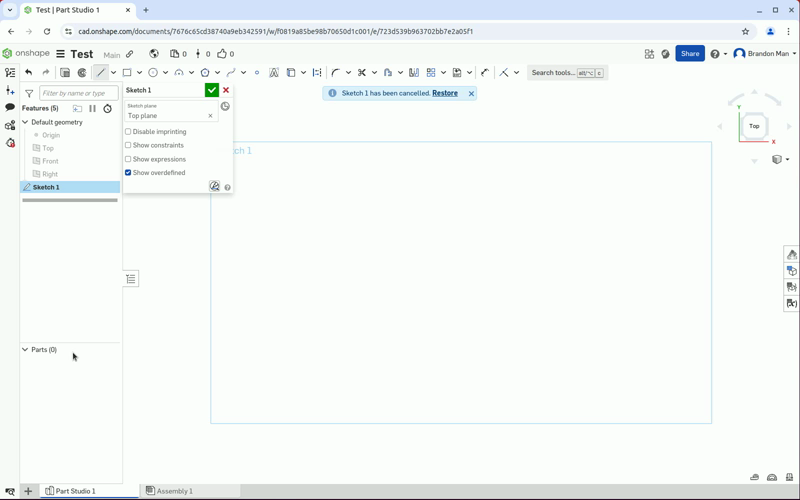
mouse_move(384, 282)
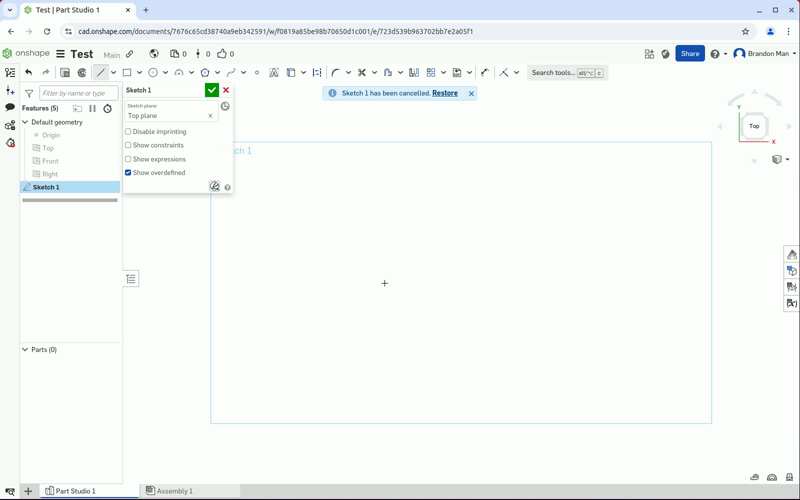
click(384, 282)
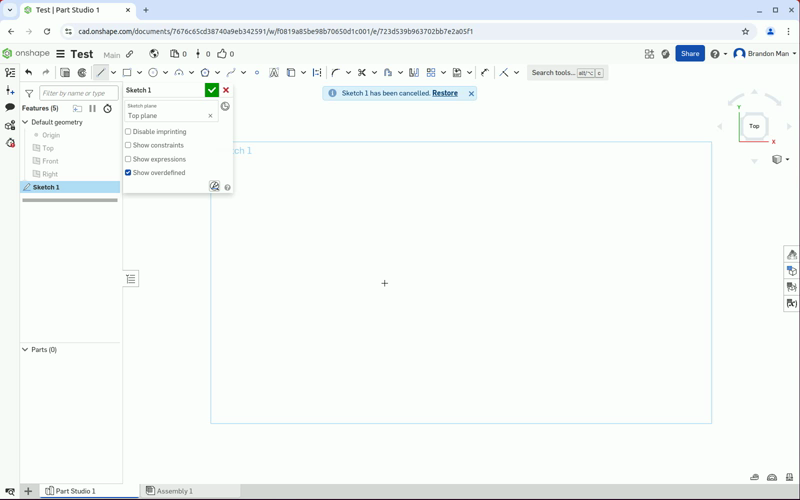
key_up(shift)
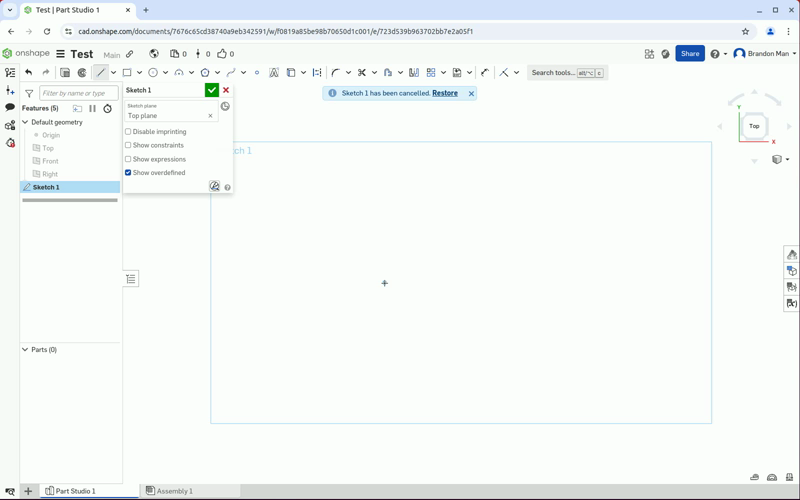
key_down(shift)
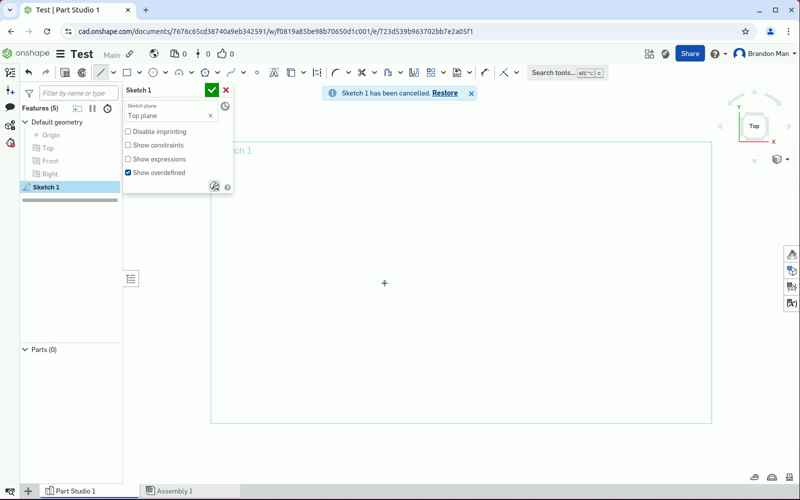
mouse_move(414, 282)
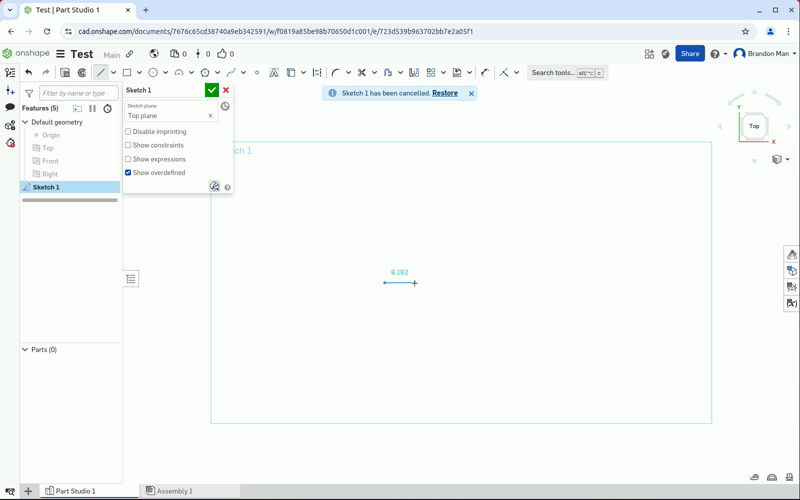
mouse_move(390, 282)
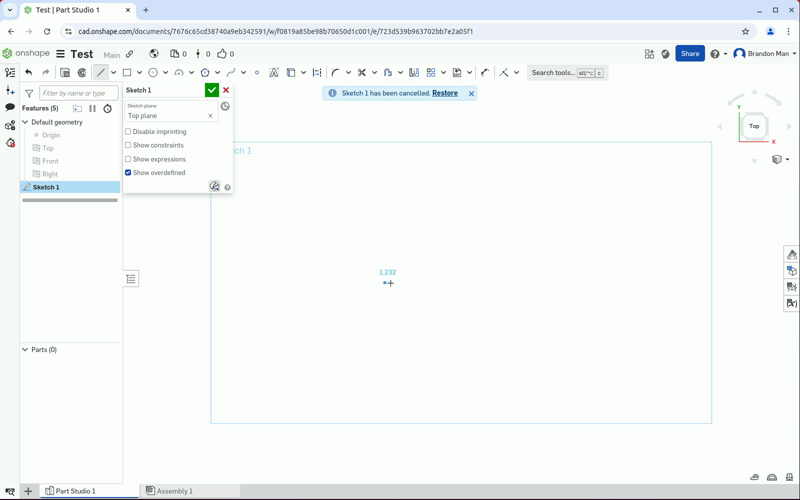
scroll(6)
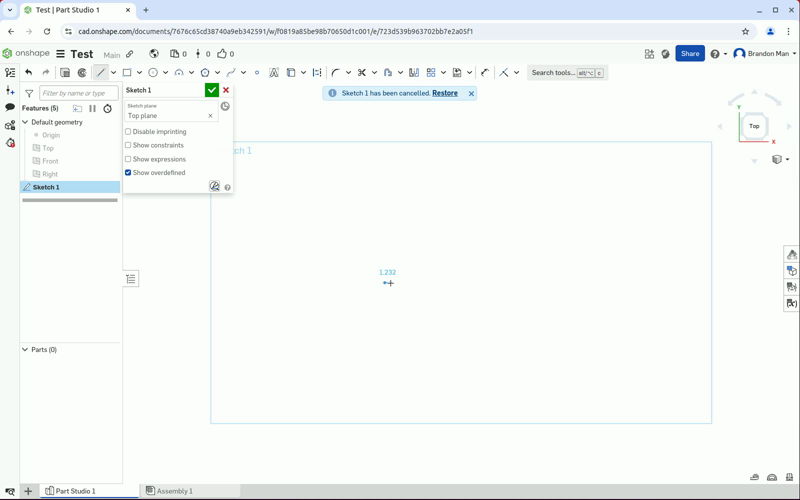
scroll(6)
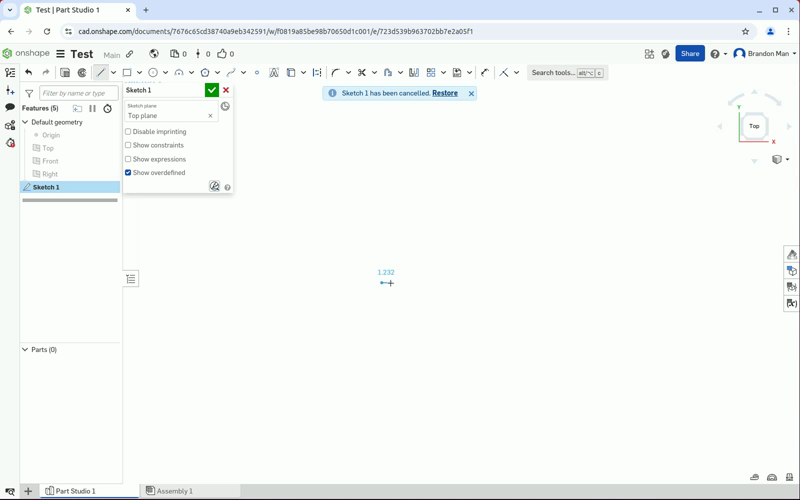
scroll(6)
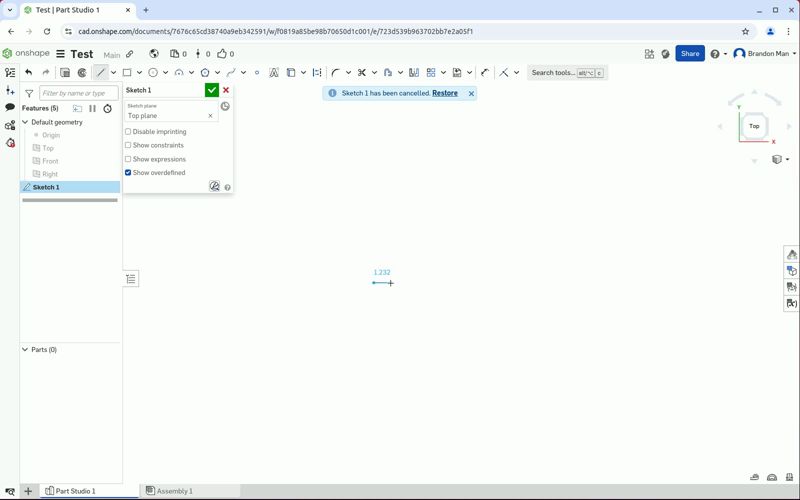
scroll(6)
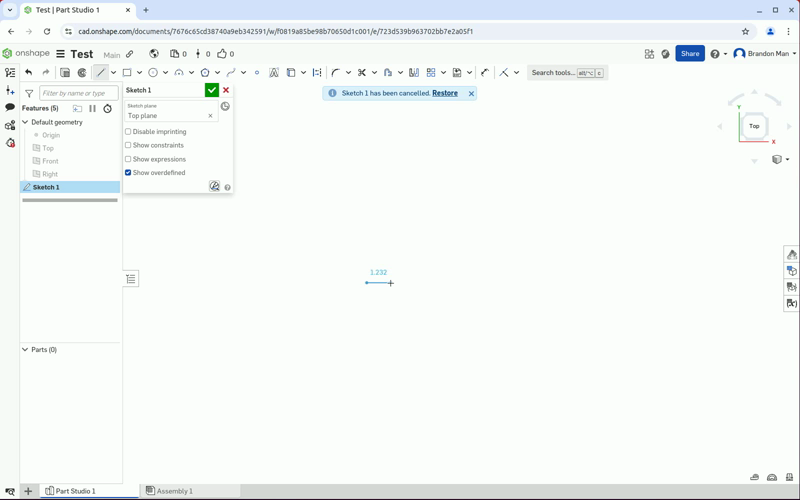
scroll(6)
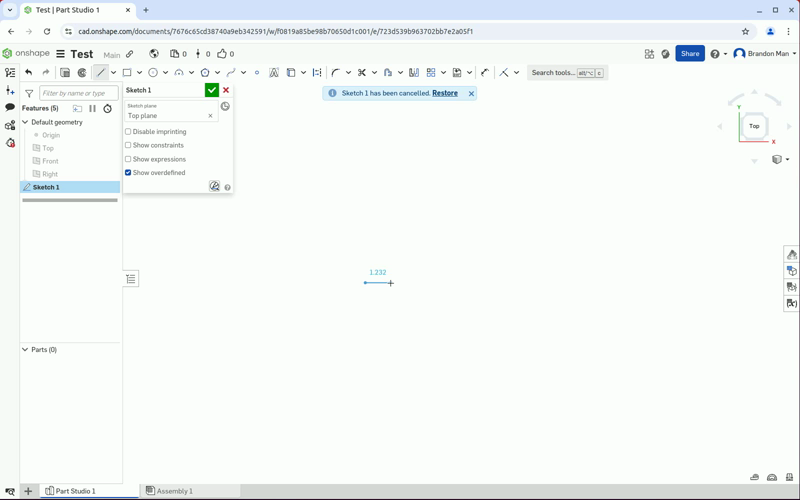
scroll(6)
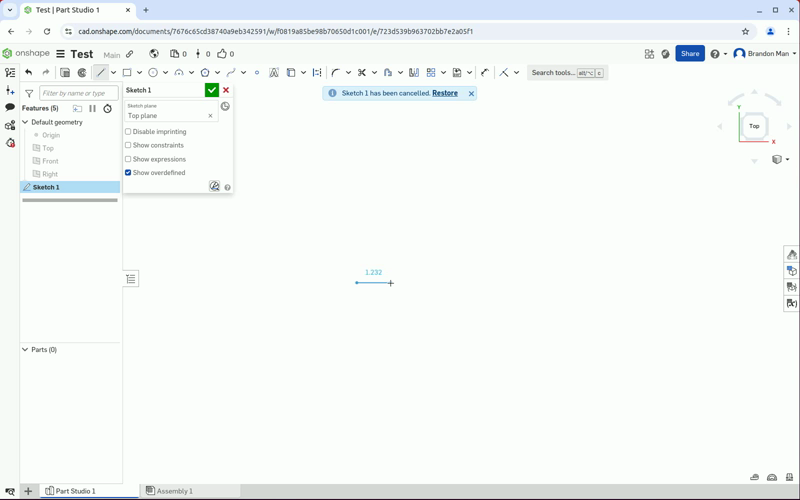
scroll(6)
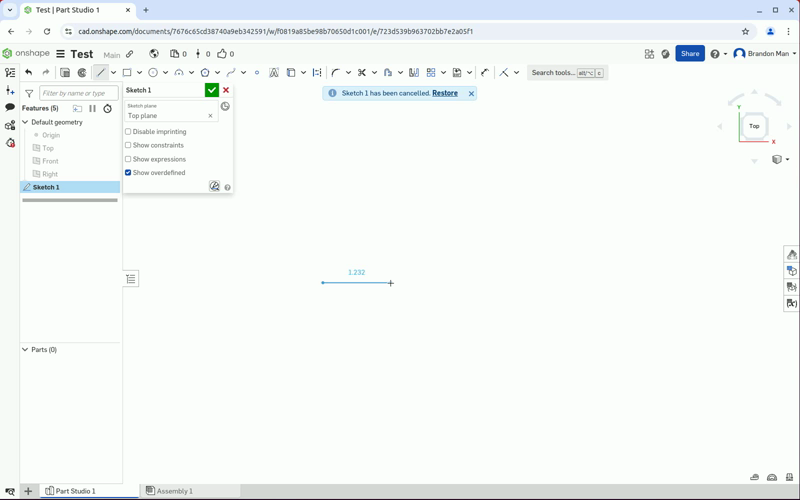
click(390, 282)
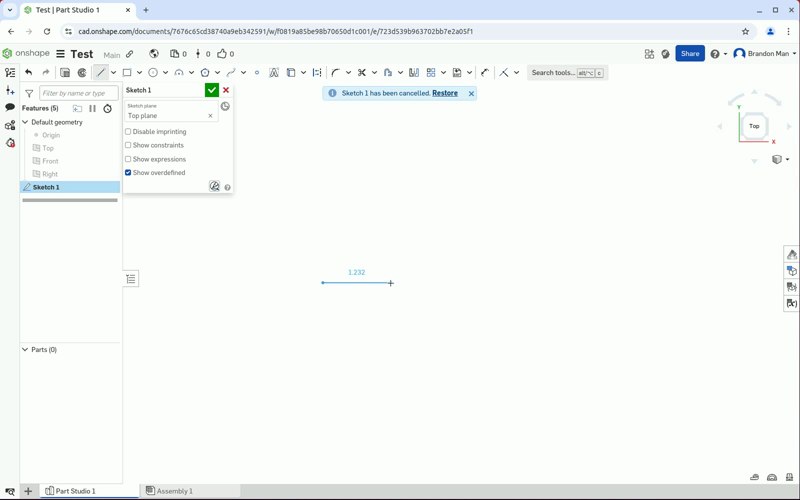
scroll(-6)
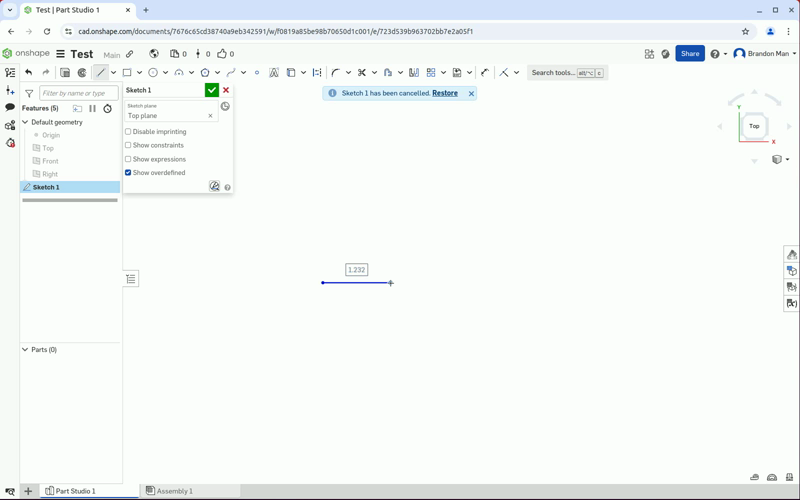
scroll(-6)
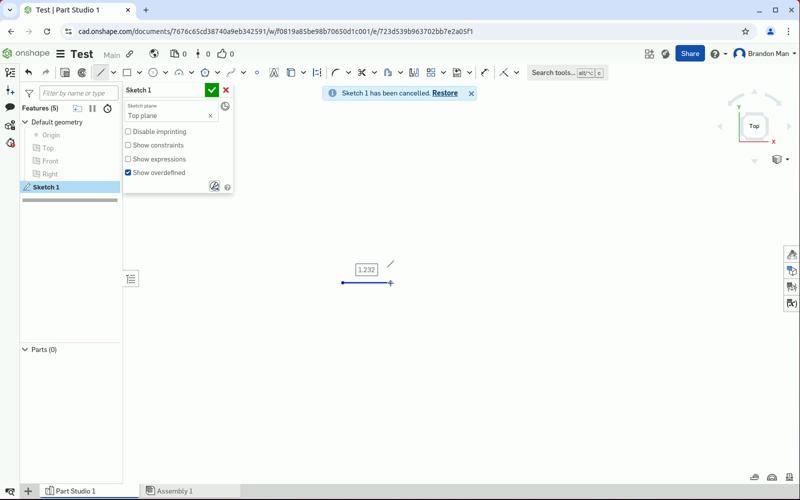
scroll(-6)
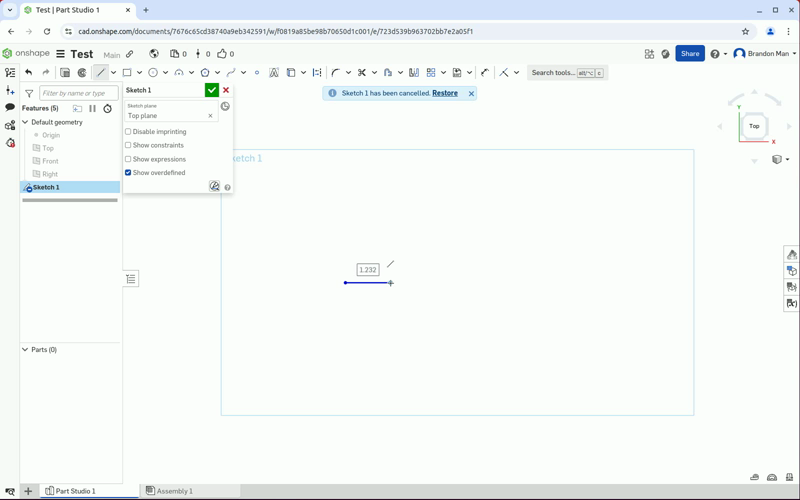
scroll(-6)
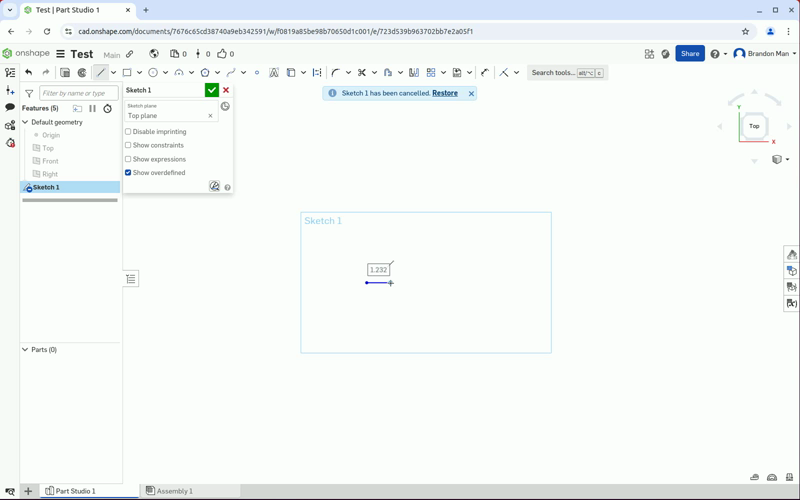
scroll(-6)
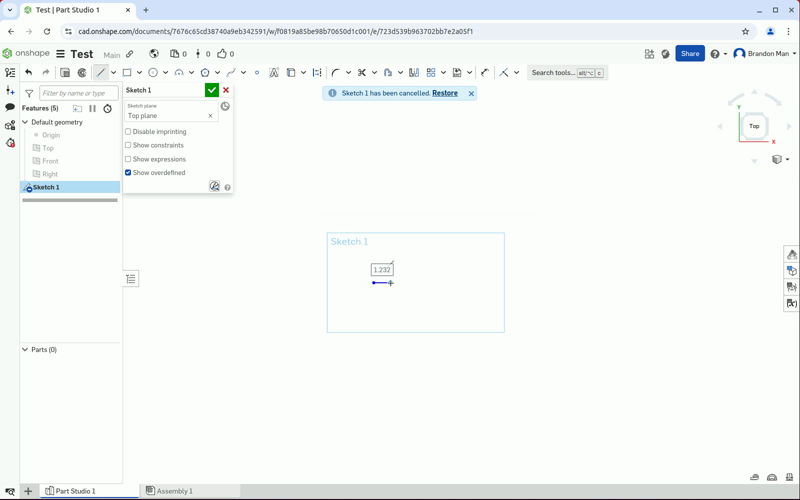
scroll(-6)
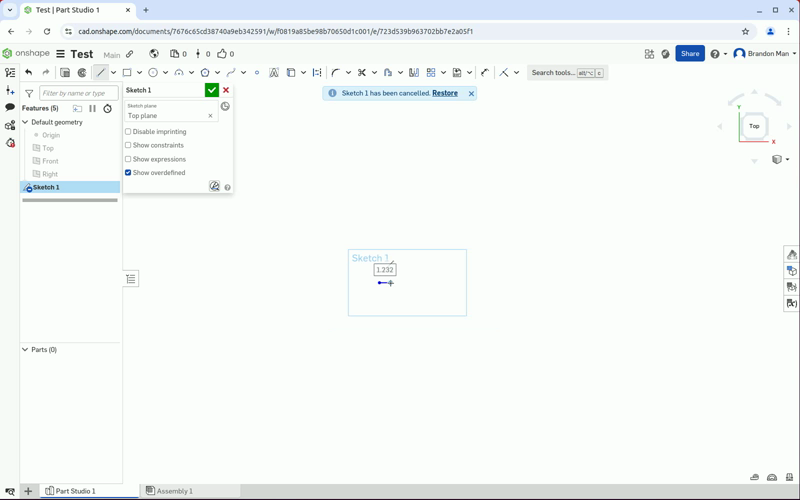
scroll(-6)
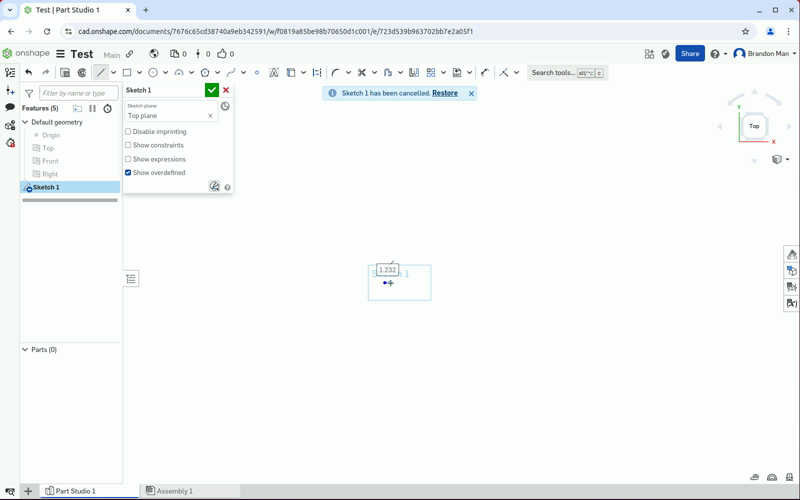
key_up(shift)
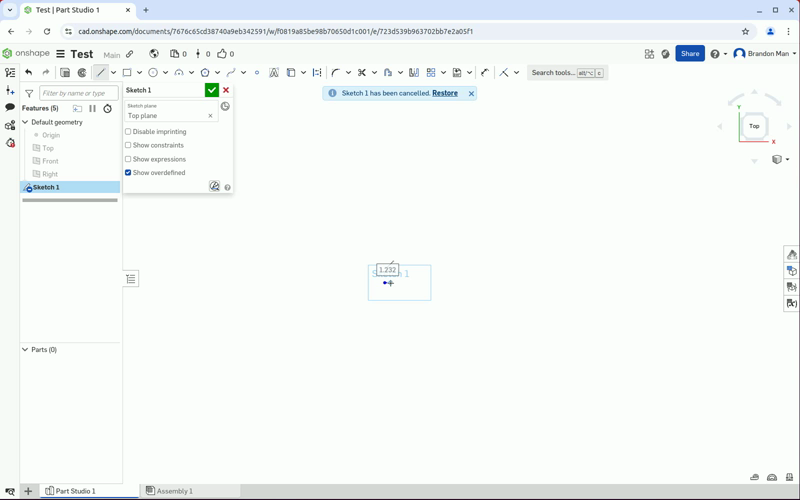
key_down(shift)
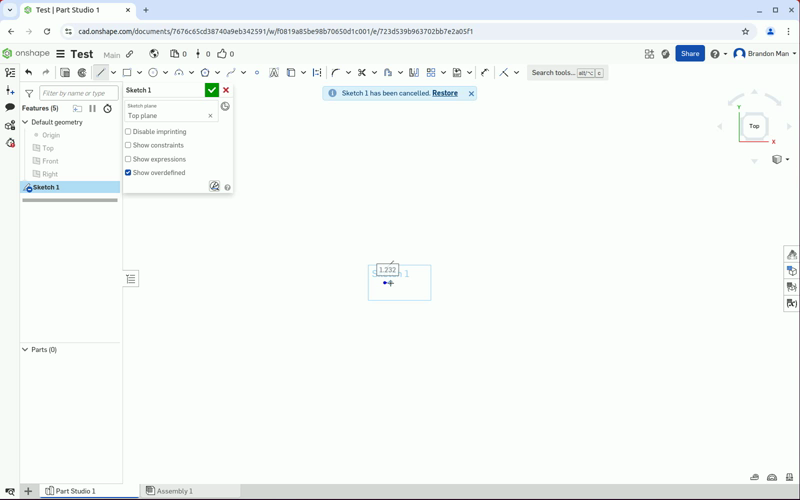
mouse_move(390, 191)
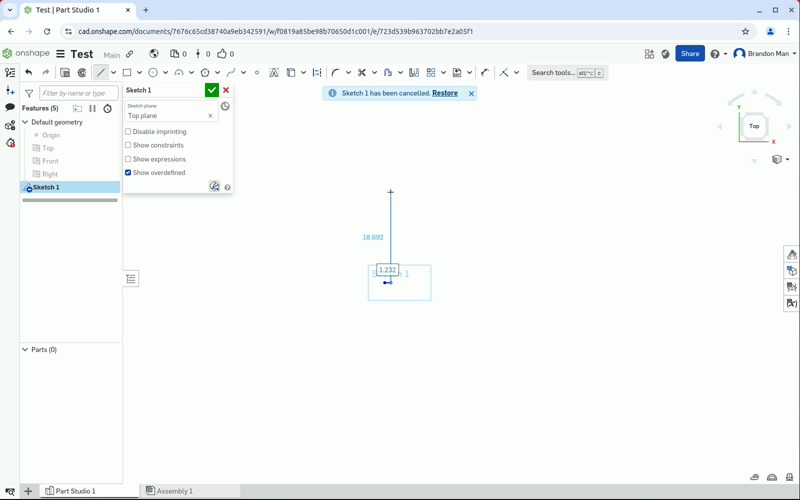
click(390, 191)
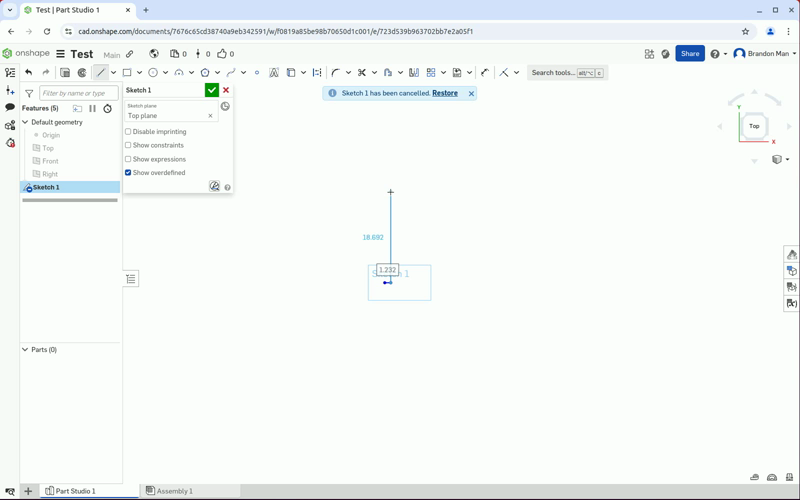
key_up(shift)
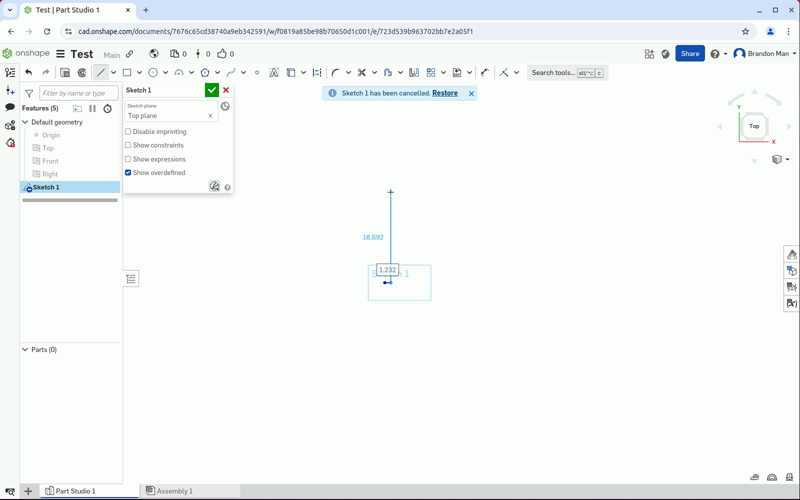
key_down(shift)
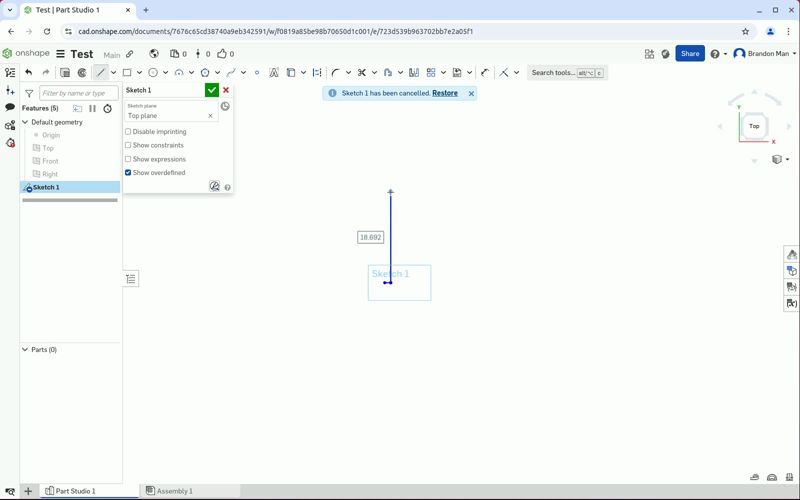
mouse_move(420, 191)
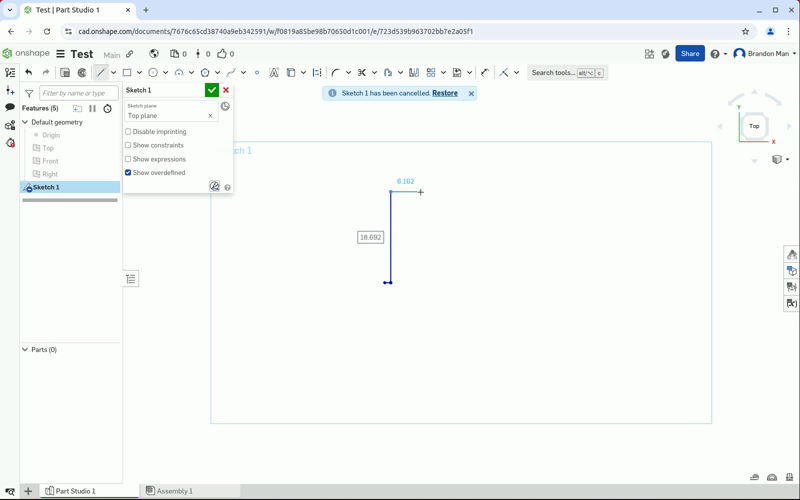
mouse_move(397, 191)
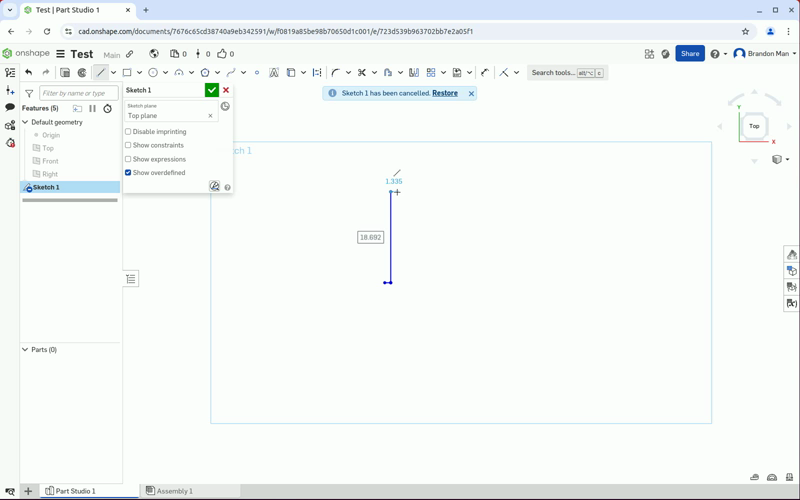
scroll(6)
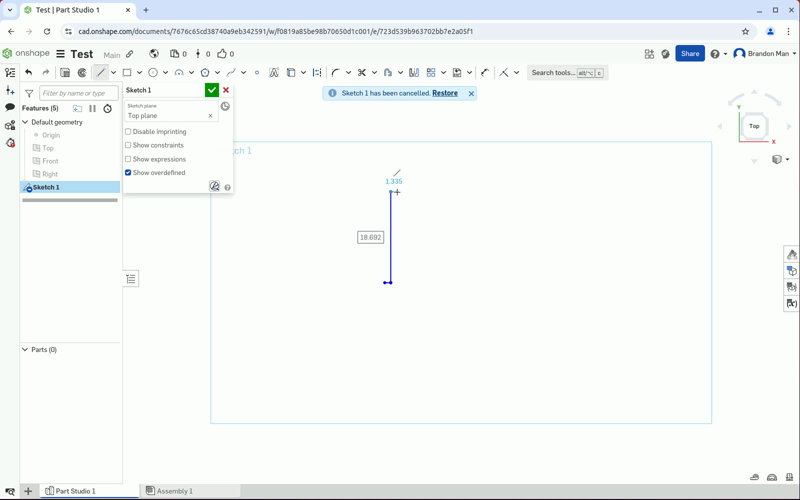
scroll(6)
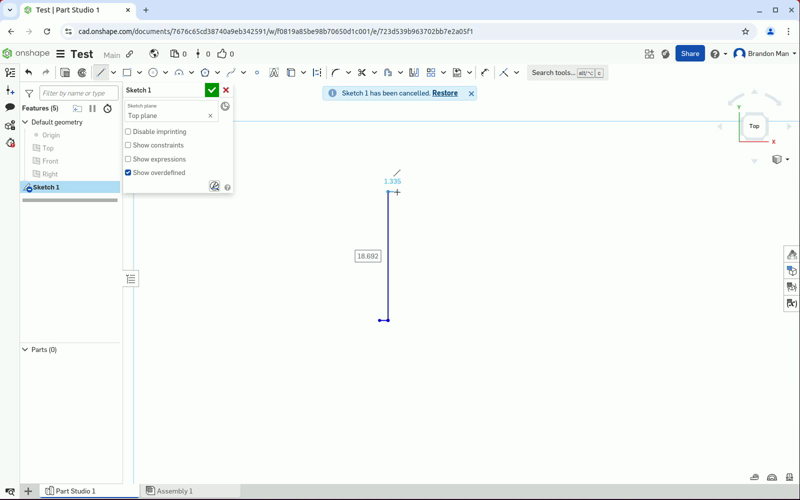
scroll(6)
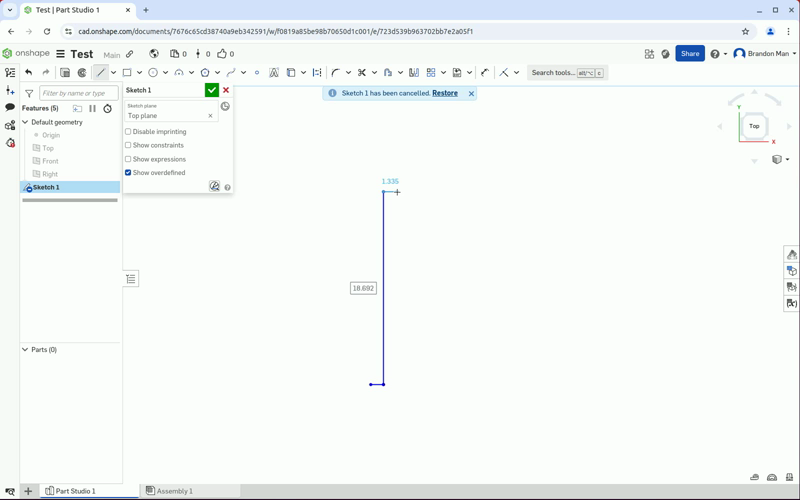
scroll(6)
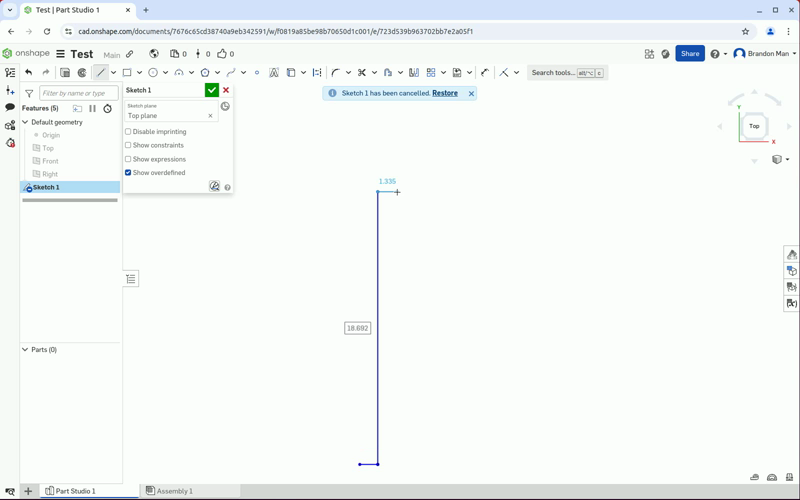
scroll(6)
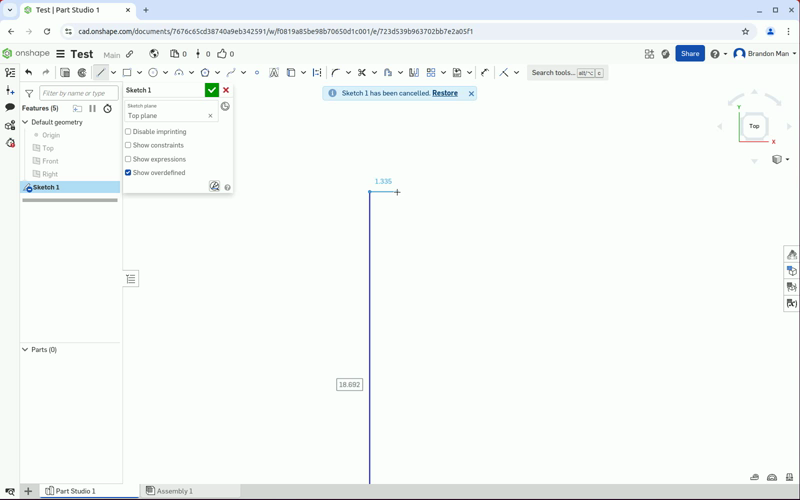
scroll(6)
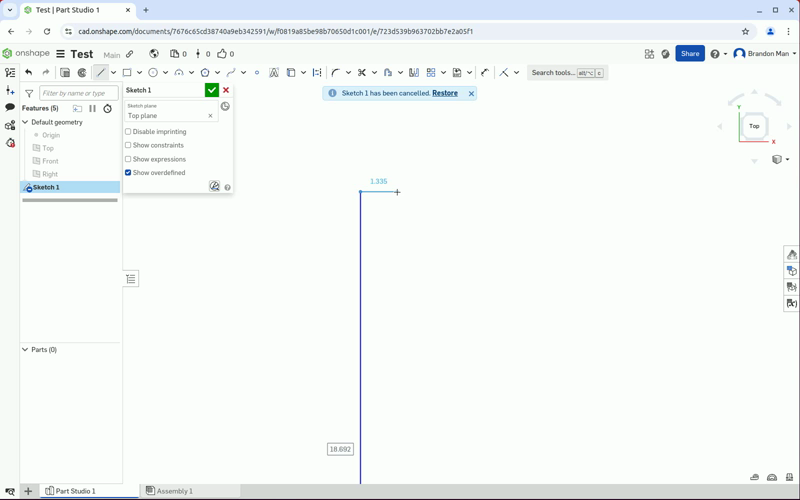
scroll(6)
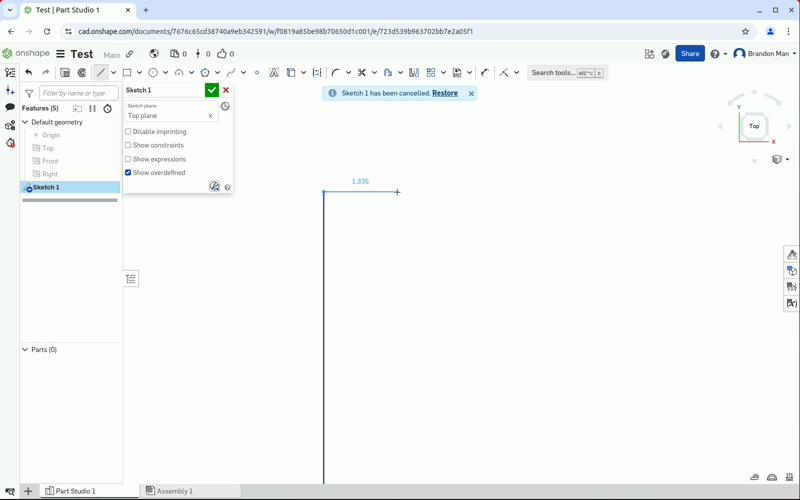
click(397, 191)
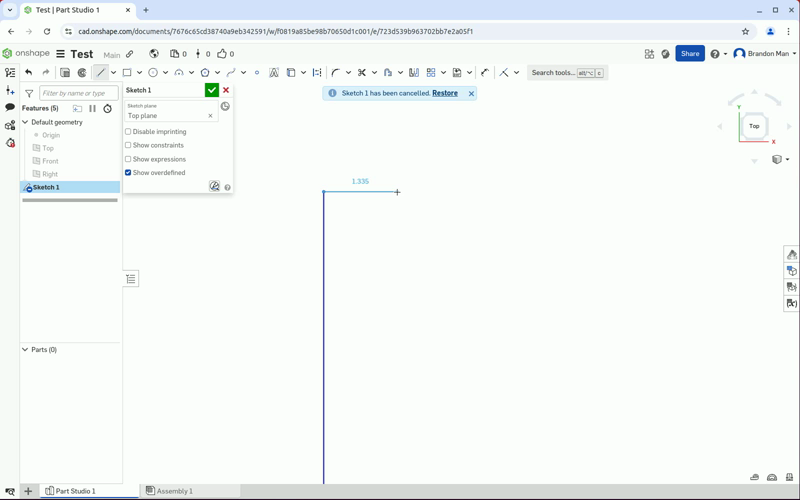
scroll(-6)
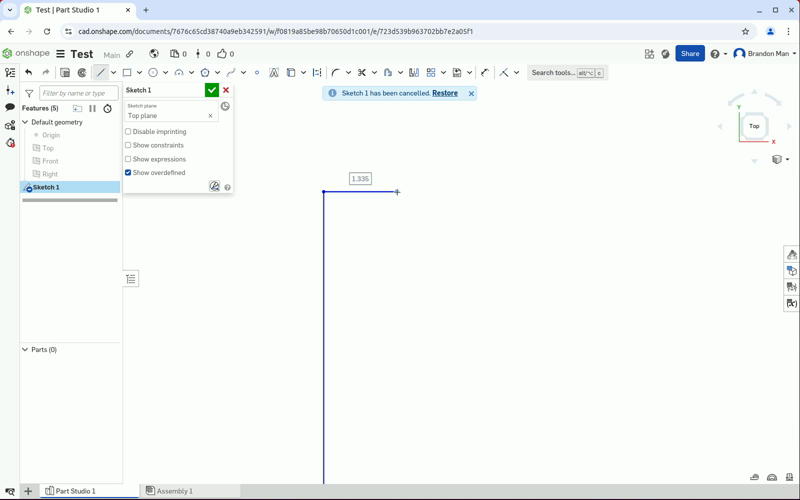
scroll(-6)
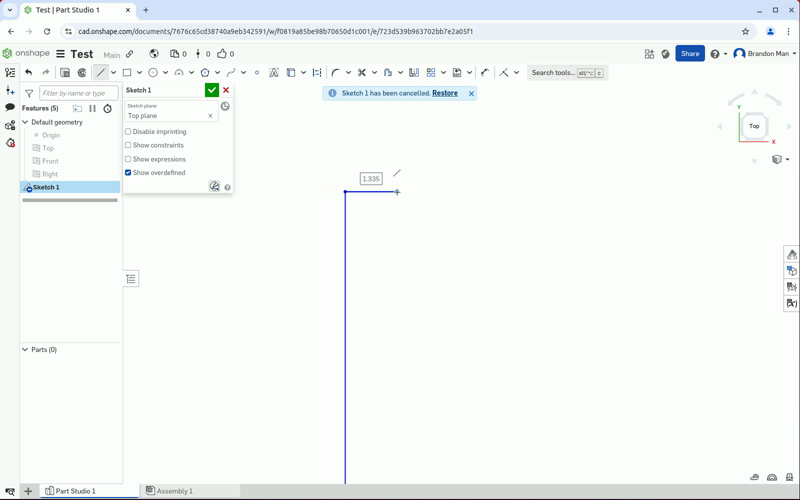
scroll(-6)
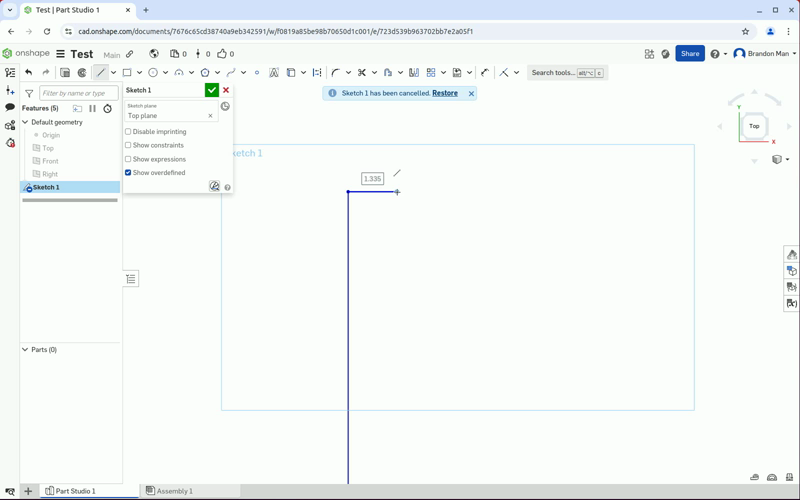
scroll(-6)
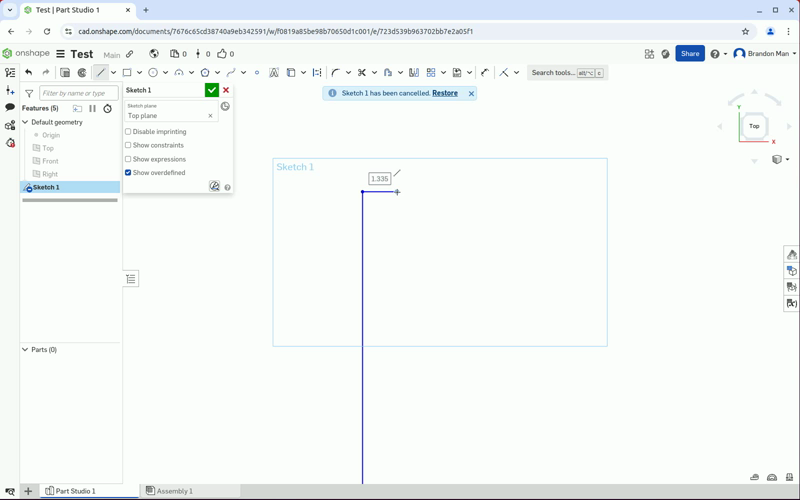
scroll(-6)
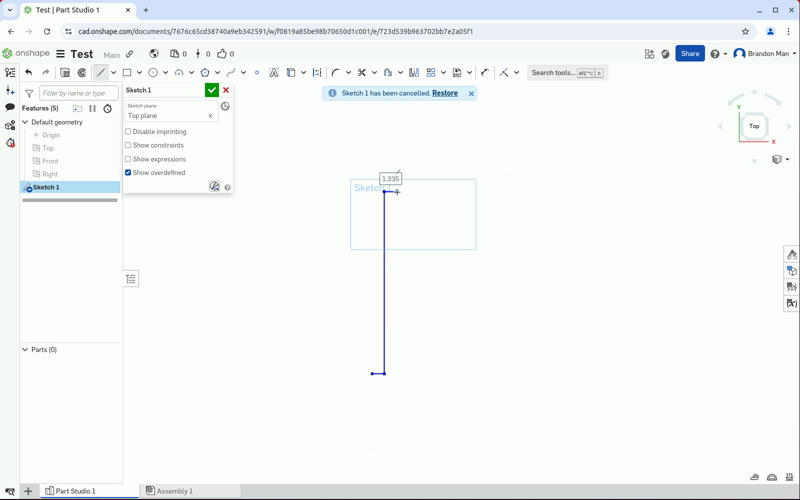
scroll(-6)
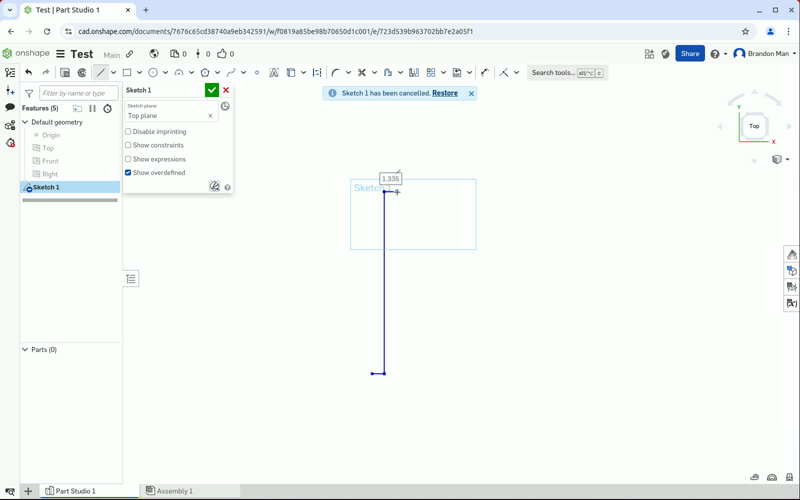
scroll(-6)
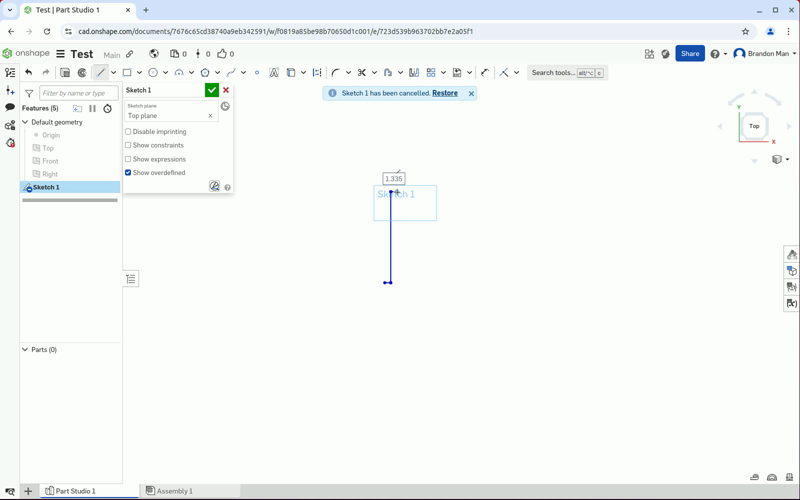
key_up(shift)
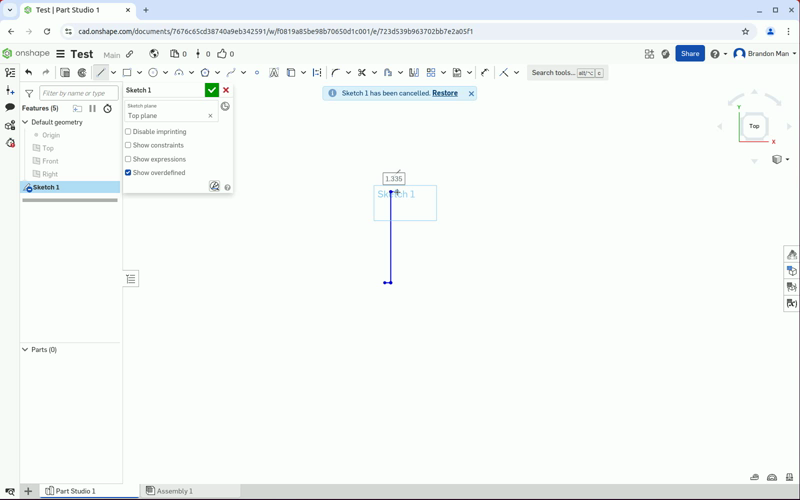
key(esc)
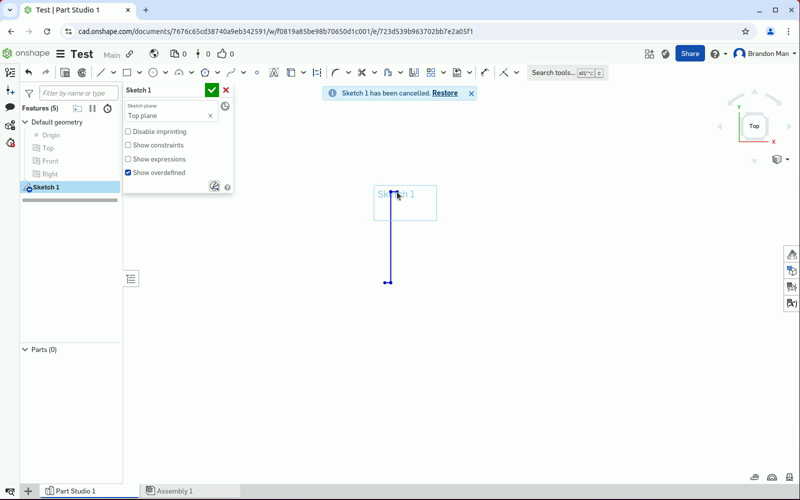
key(a)
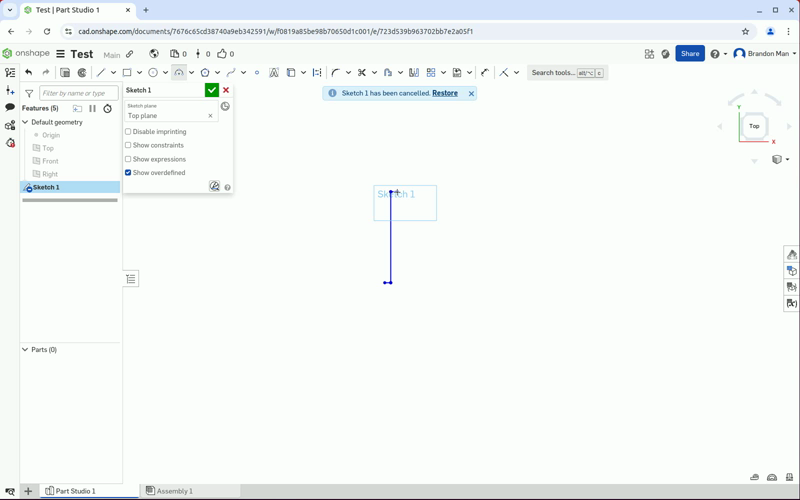
mouse_move(397, 191)
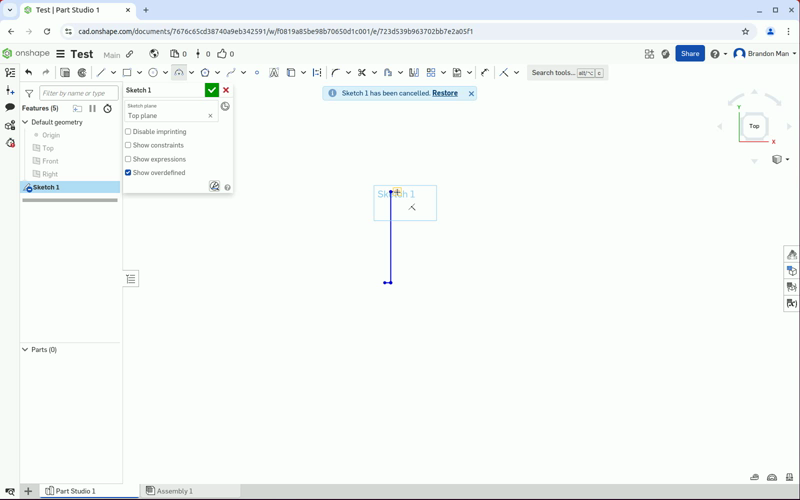
click(397, 191)
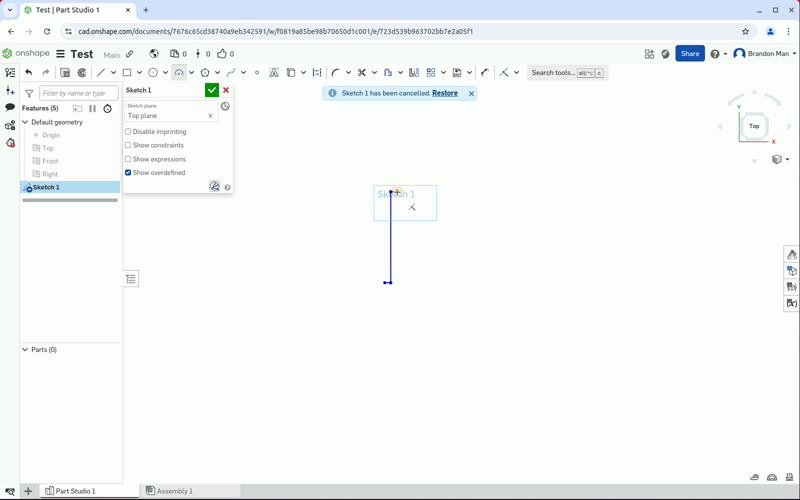
key_down(shift)
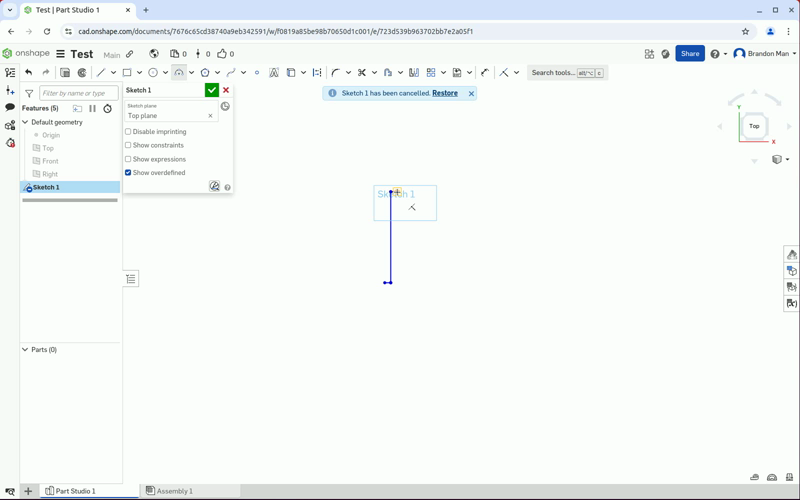
mouse_move(523, 191)
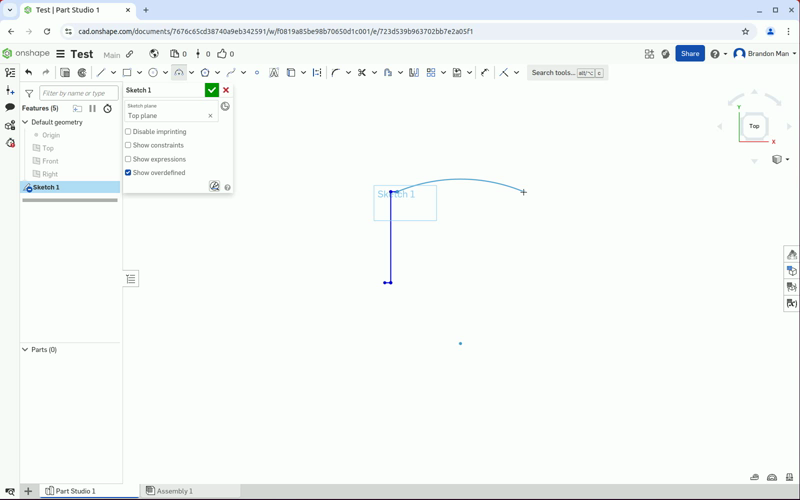
click(523, 191)
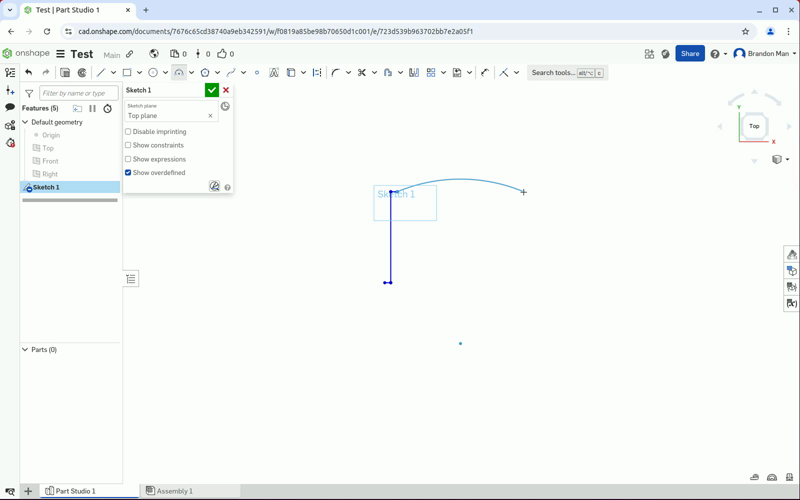
mouse_move(460, 176)
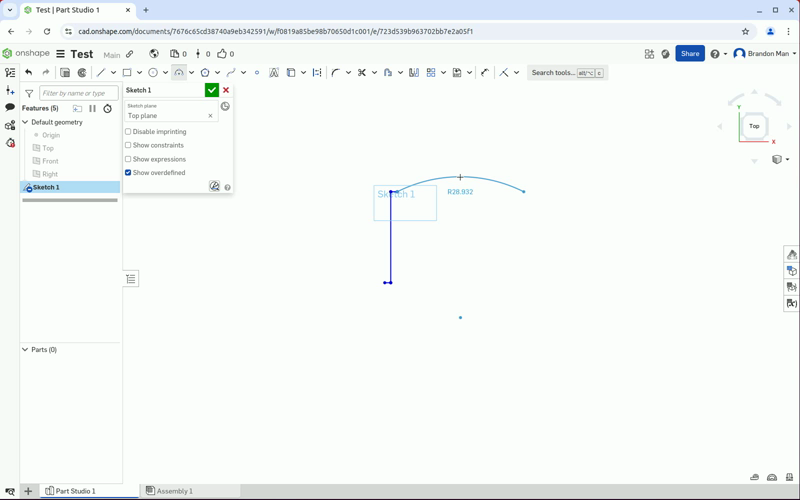
click(460, 176)
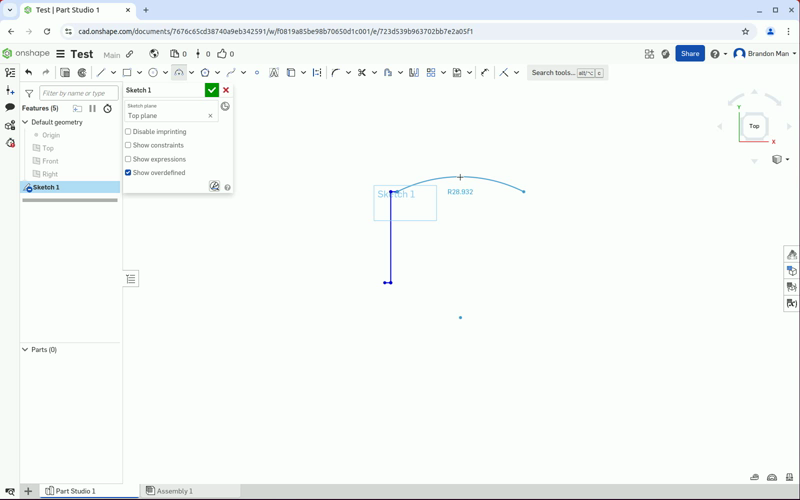
key_up(shift)
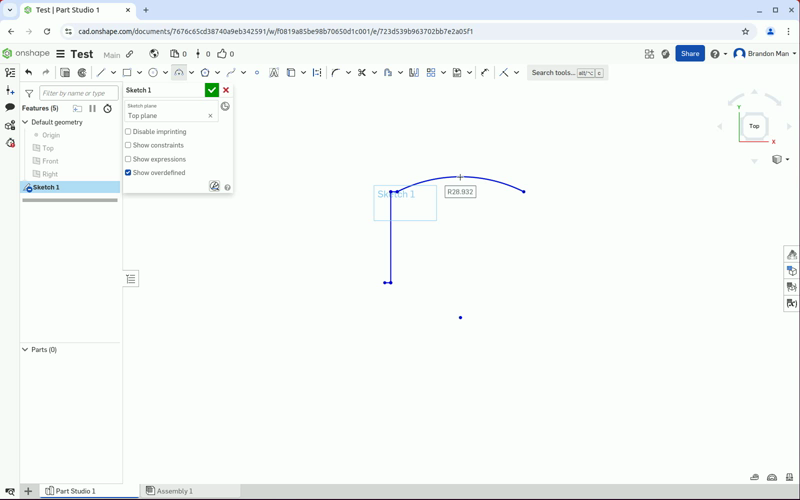
key(esc)
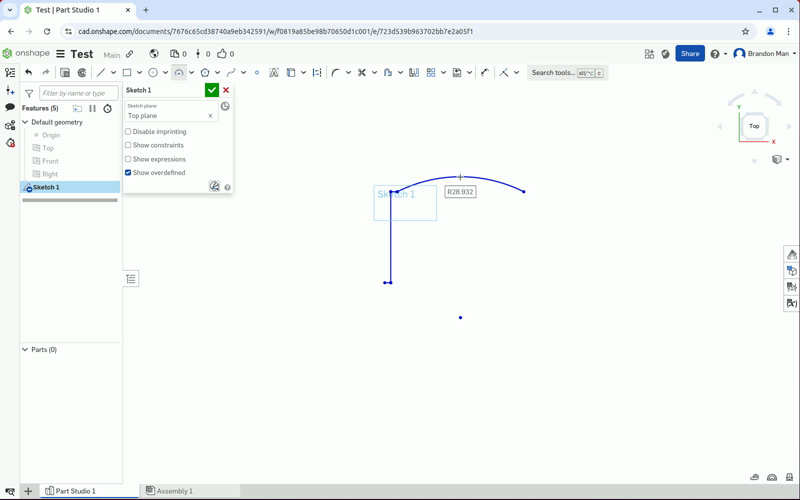
key(l)
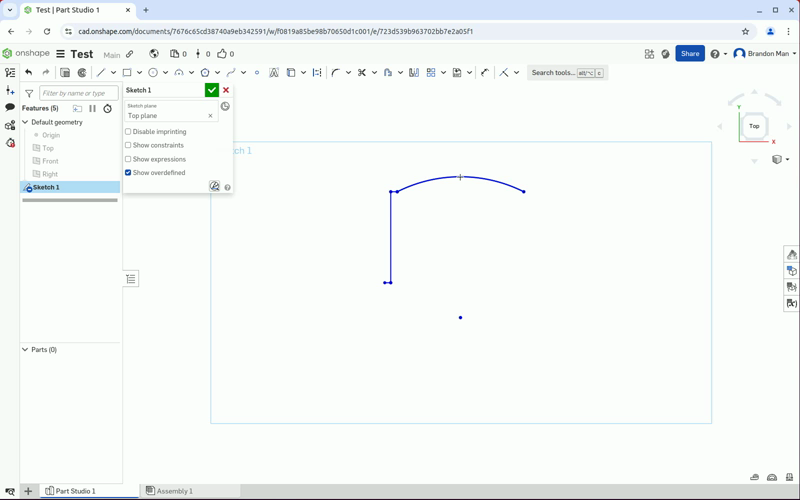
mouse_move(523, 191)
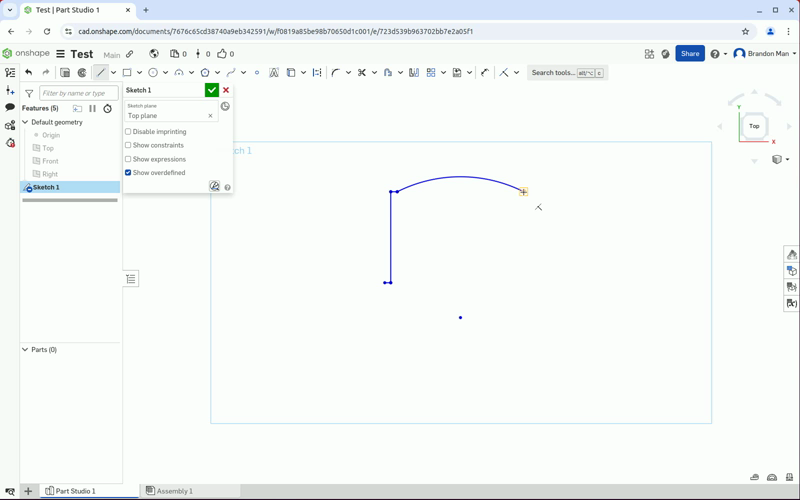
click(523, 191)
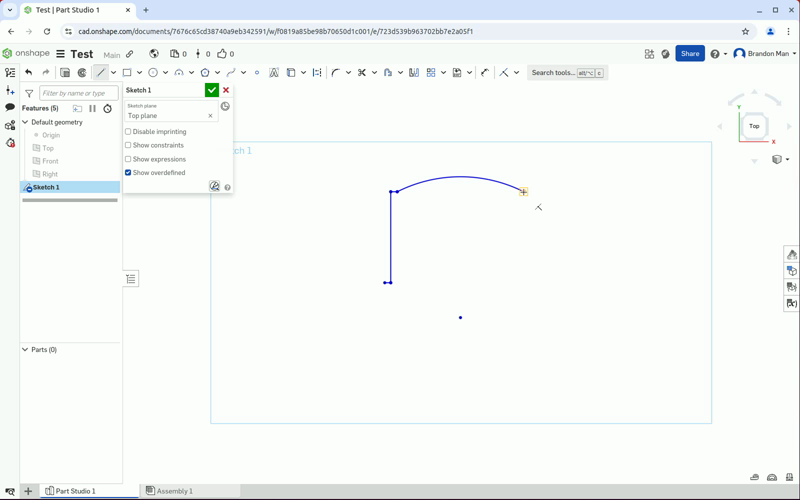
key_down(shift)
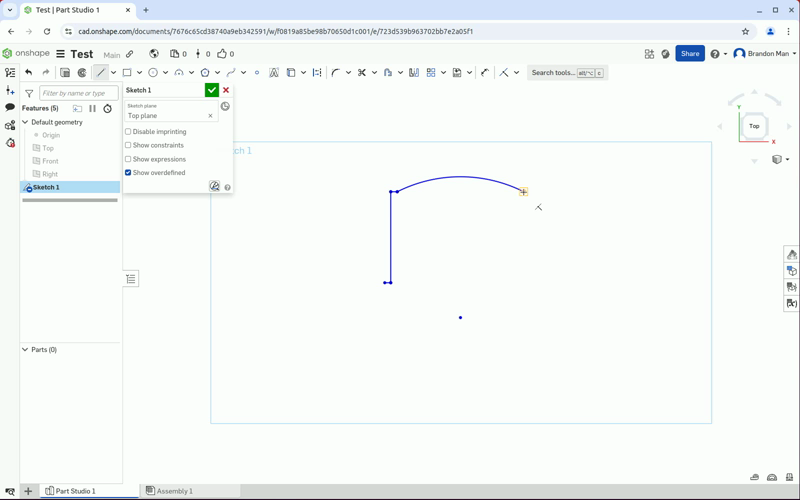
mouse_move(553, 191)
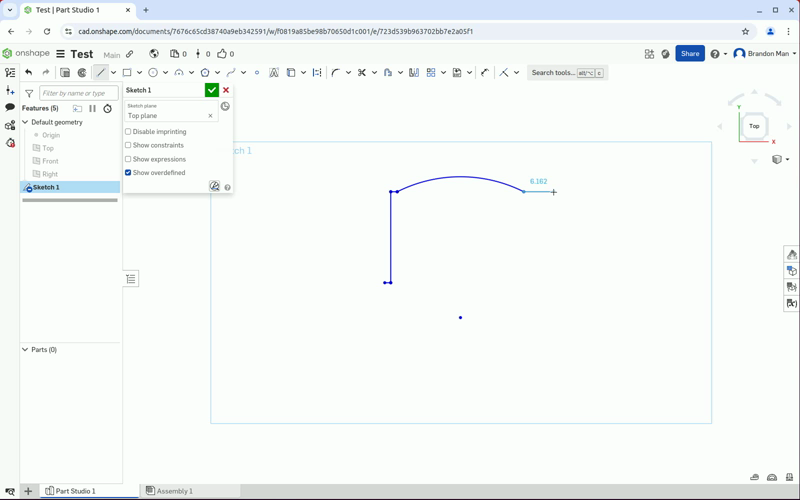
mouse_move(530, 191)
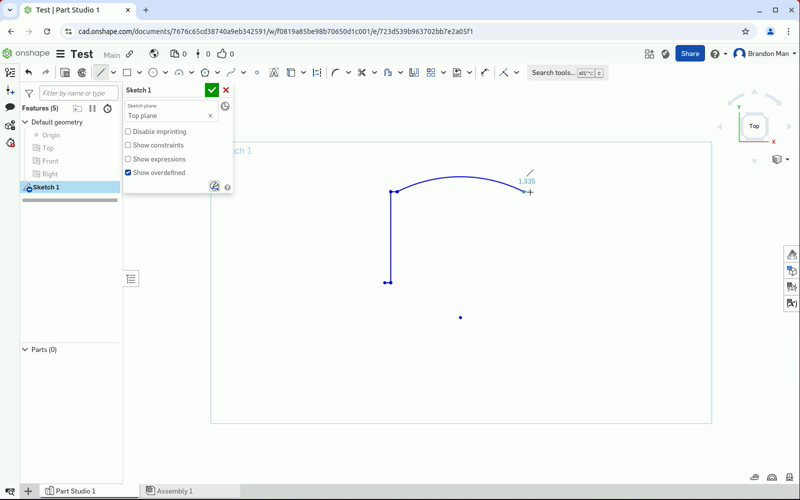
scroll(6)
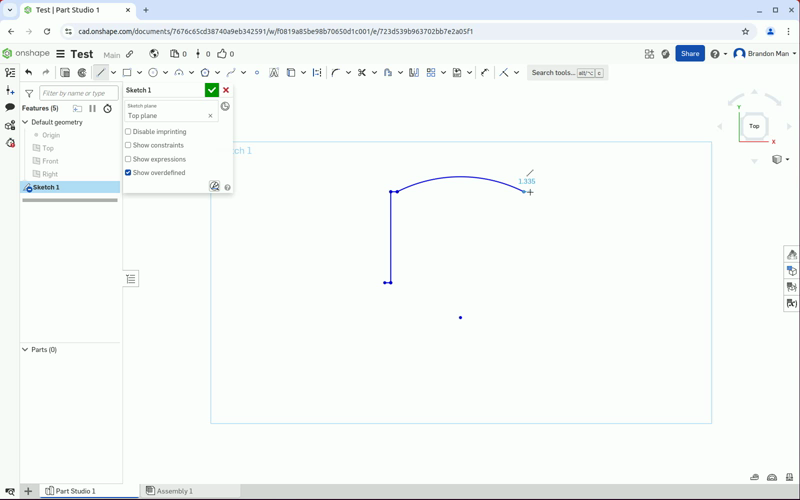
scroll(6)
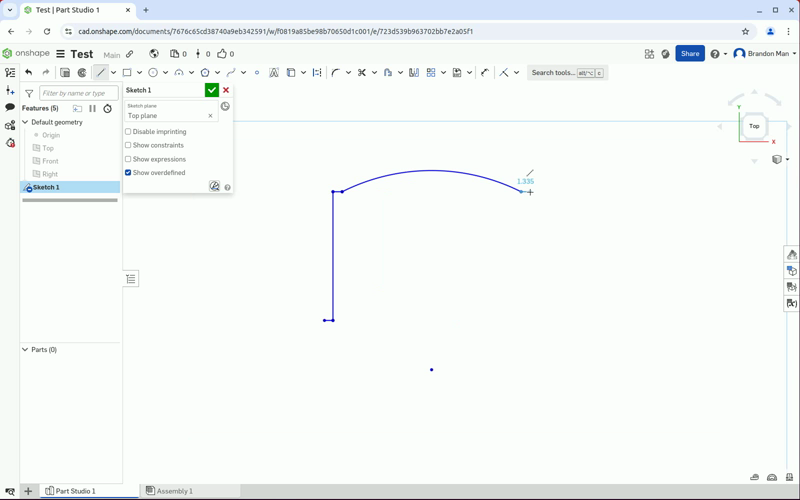
scroll(6)
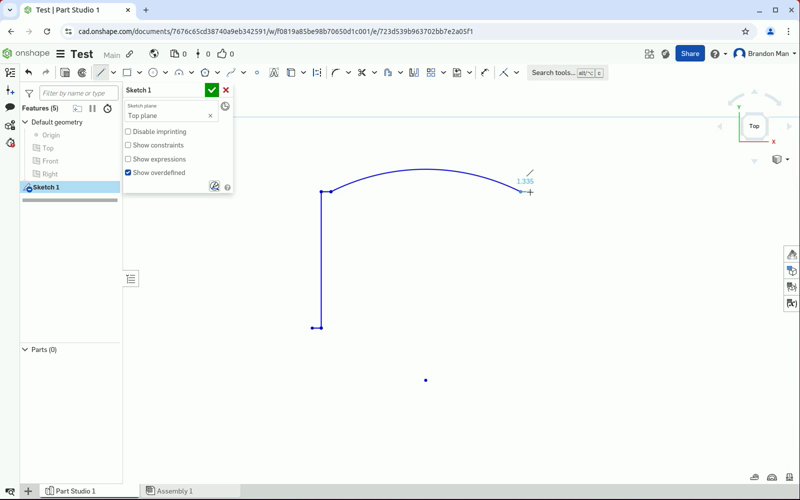
scroll(6)
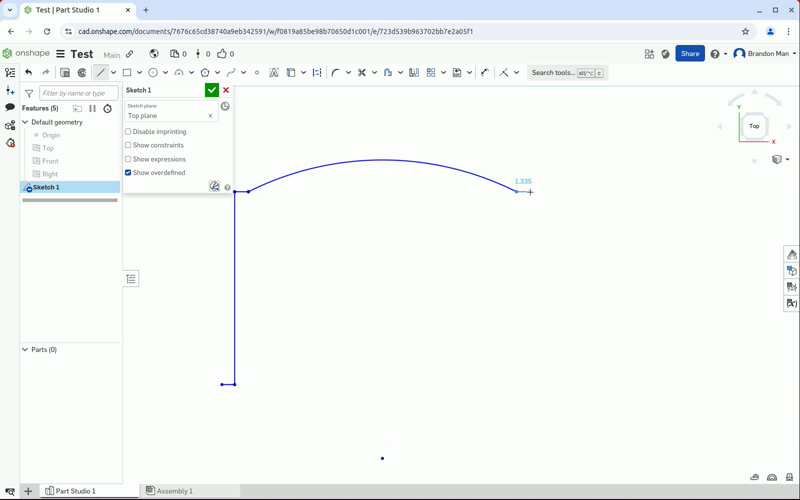
scroll(6)
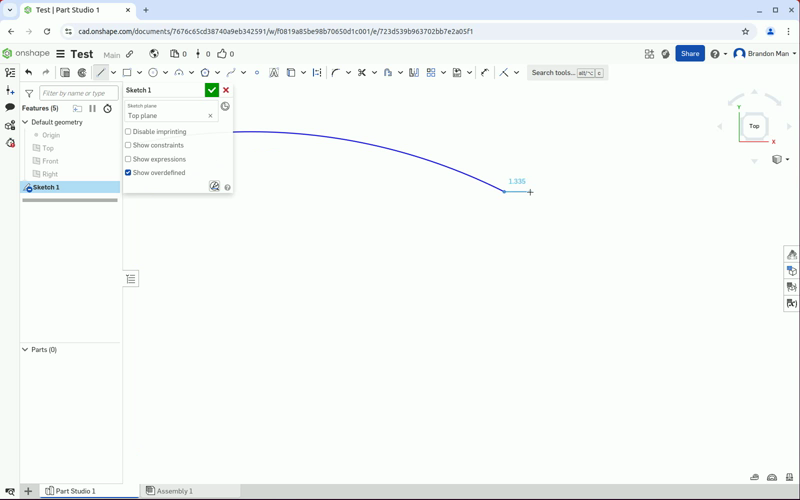
scroll(6)
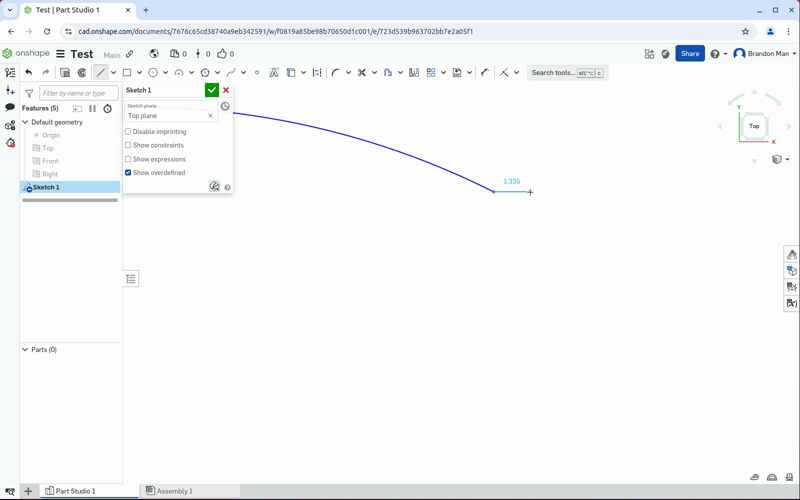
scroll(6)
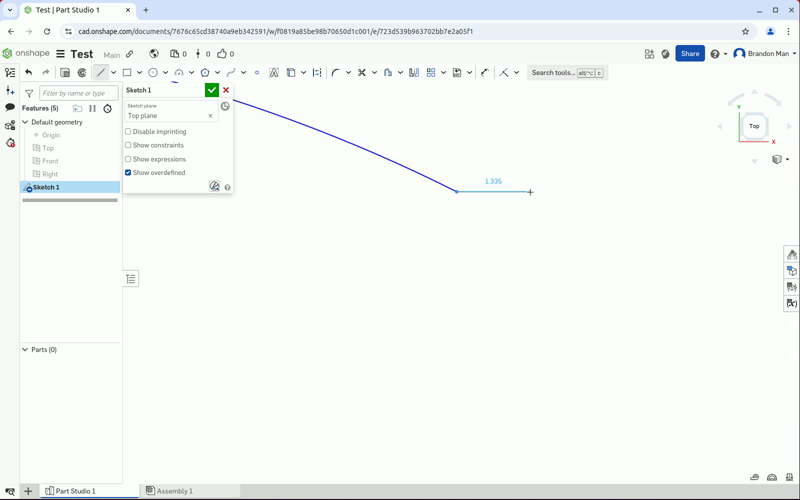
click(530, 191)
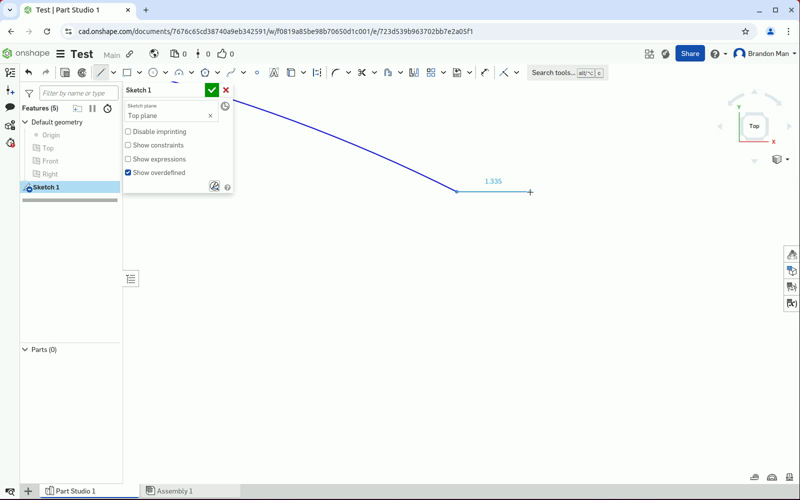
scroll(-6)
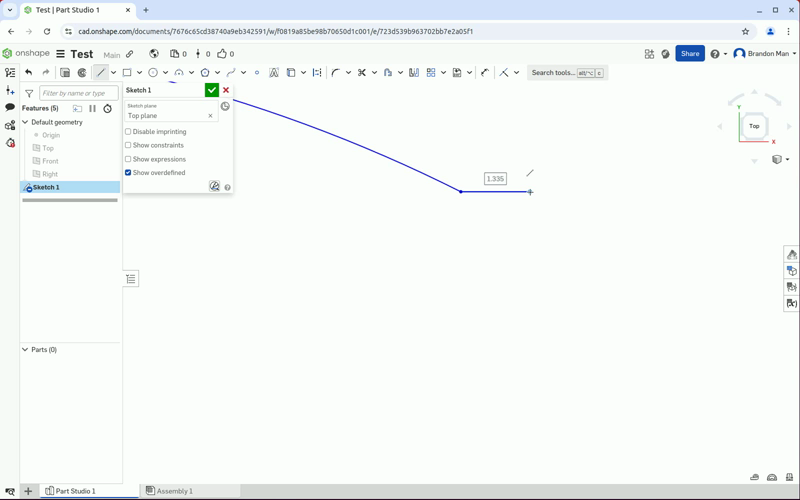
scroll(-6)
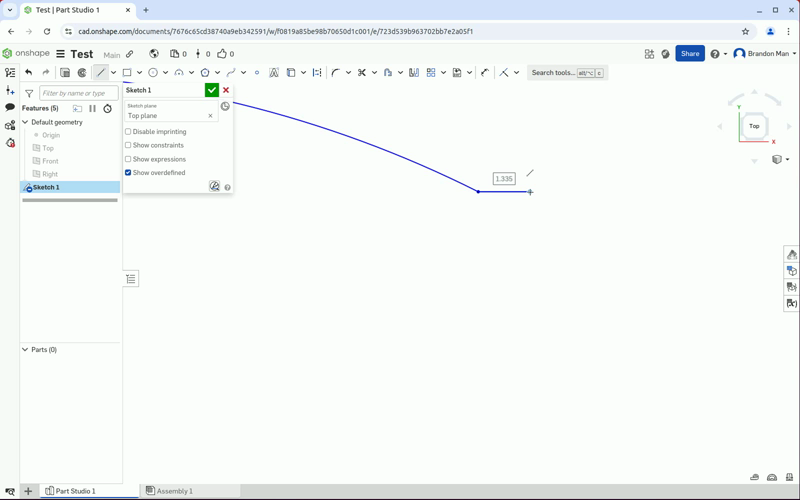
scroll(-6)
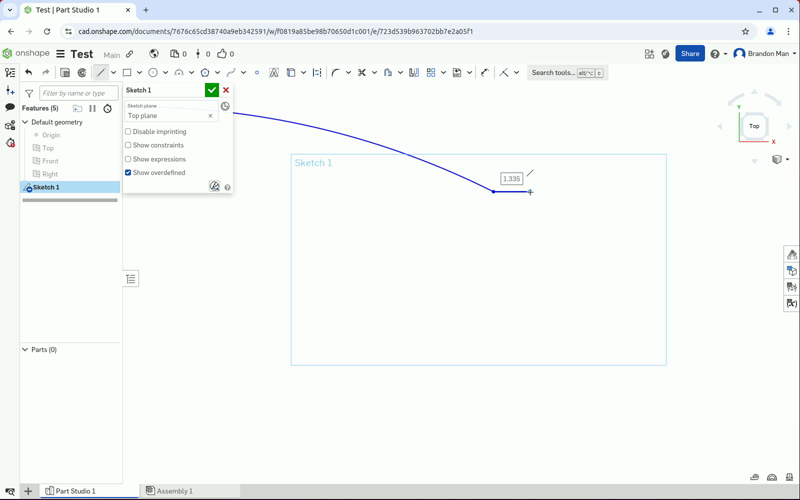
scroll(-6)
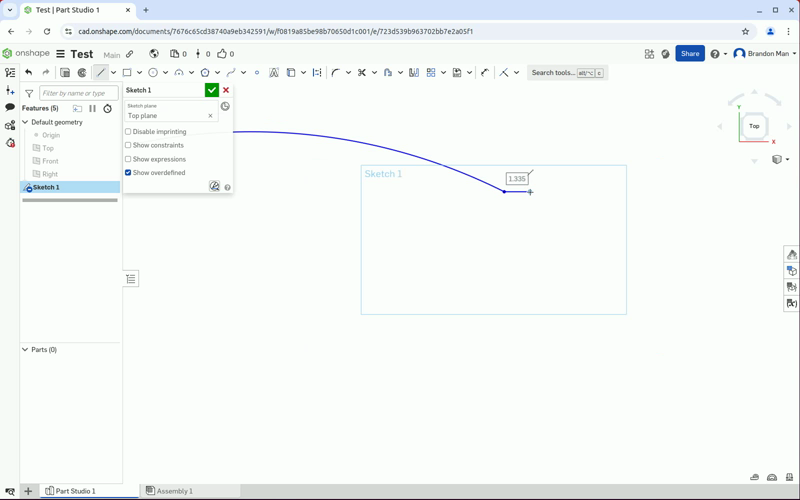
scroll(-6)
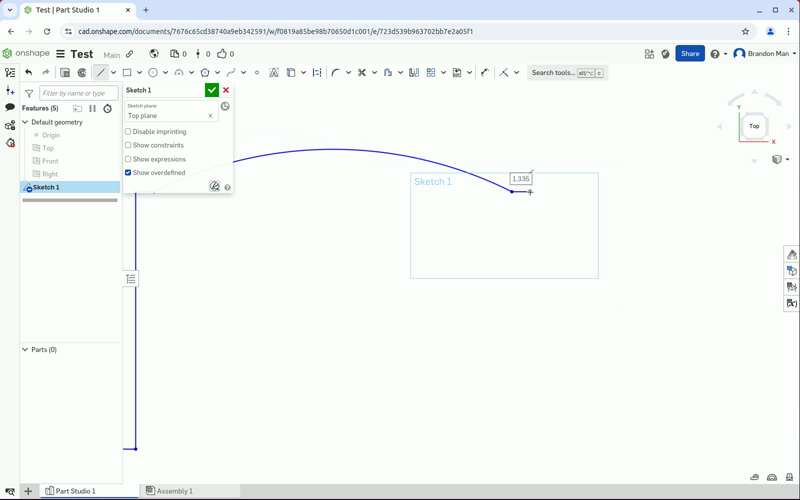
scroll(-6)
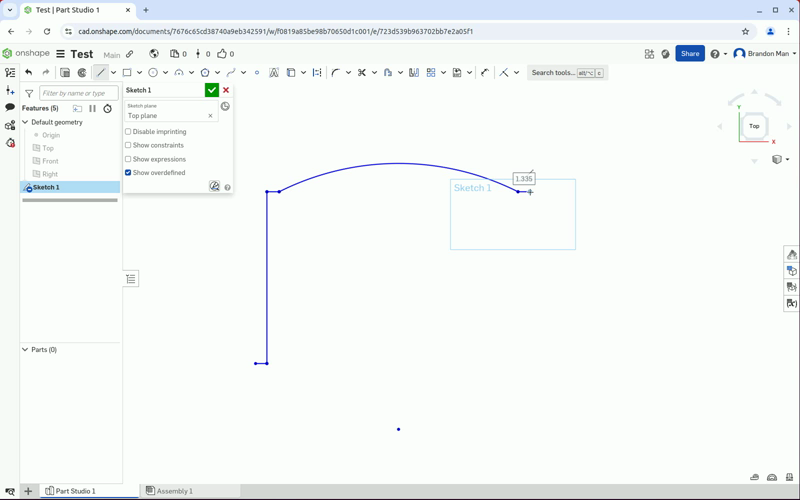
scroll(-6)
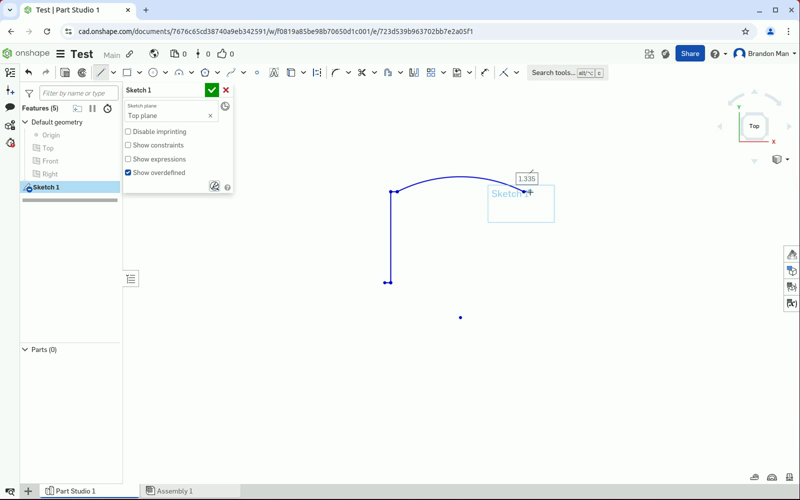
key_up(shift)
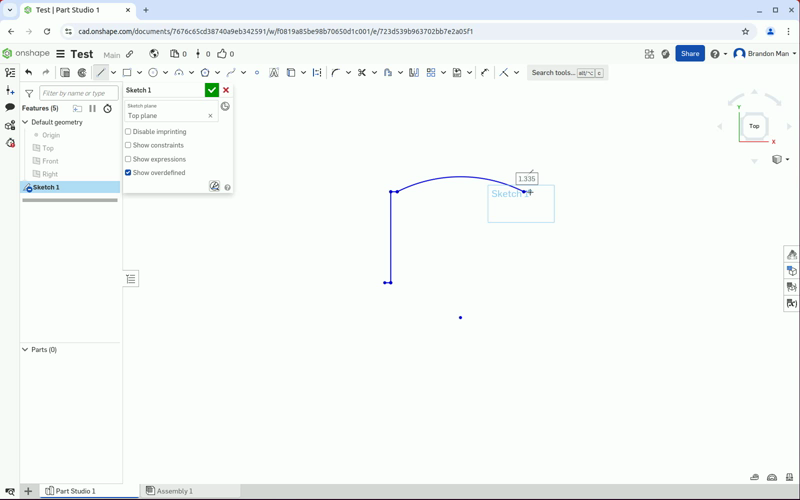
key_down(shift)
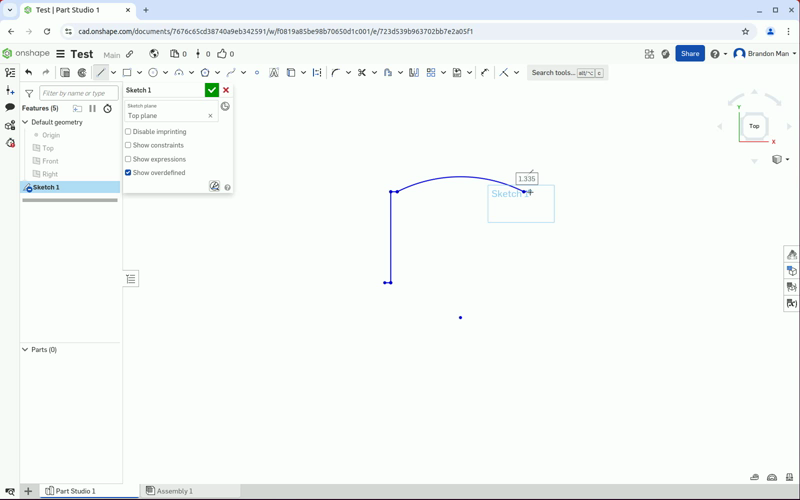
mouse_move(530, 282)
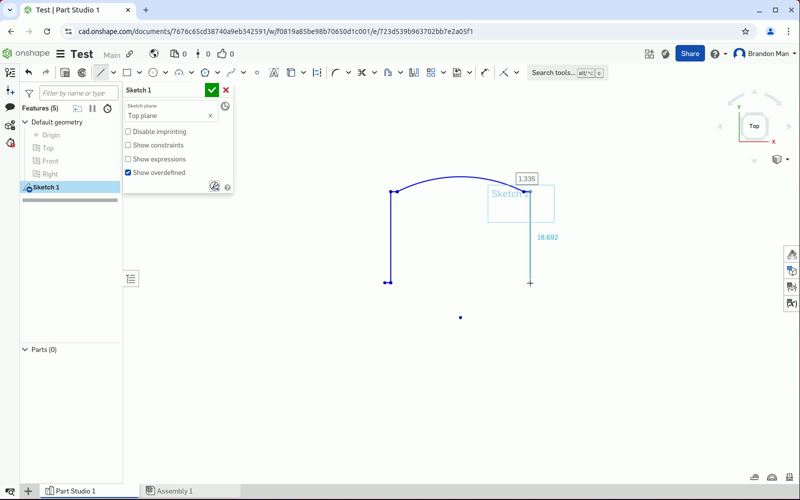
click(530, 282)
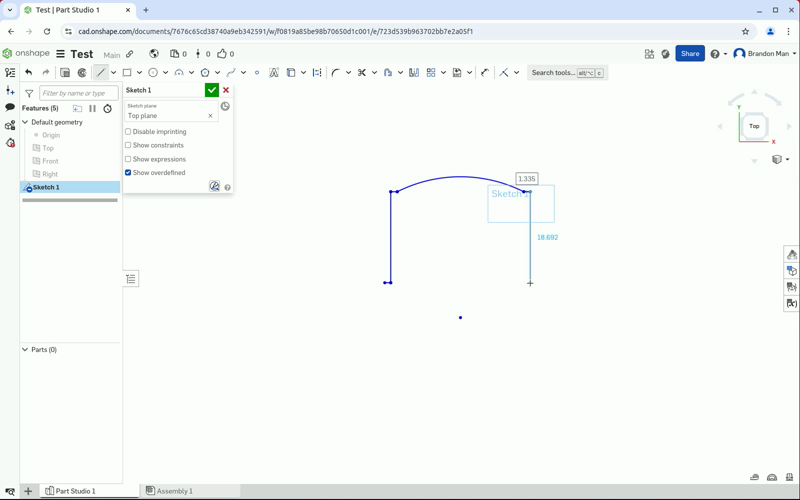
key_up(shift)
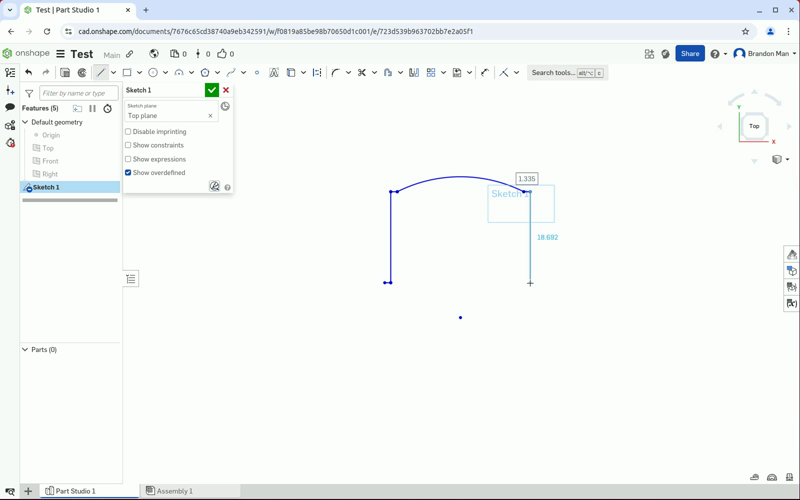
key_down(shift)
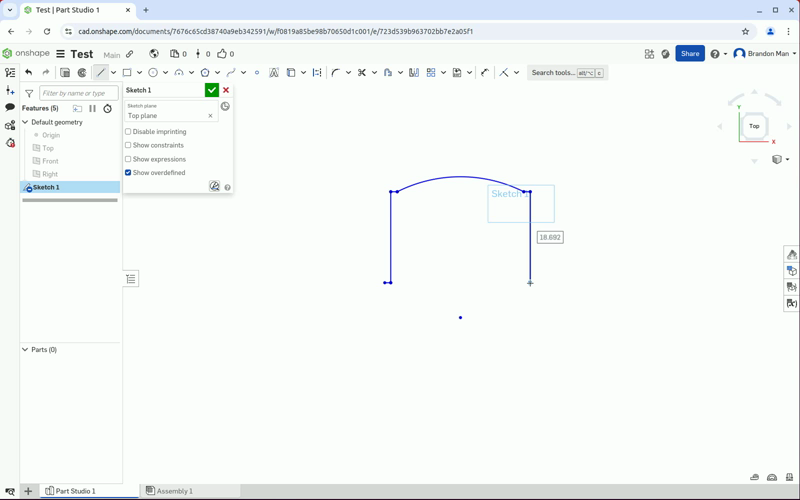
mouse_move(560, 282)
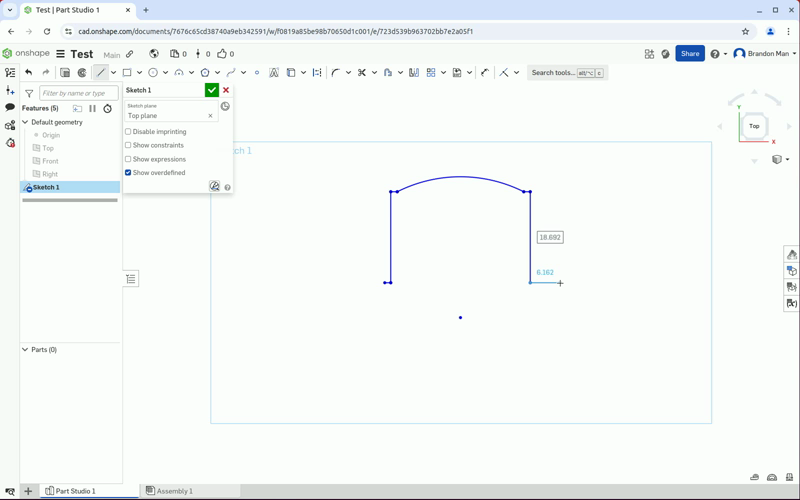
mouse_move(536, 282)
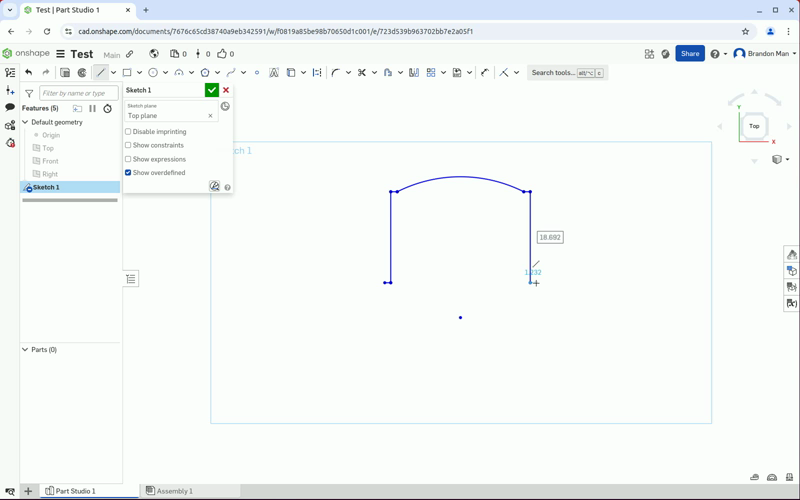
scroll(6)
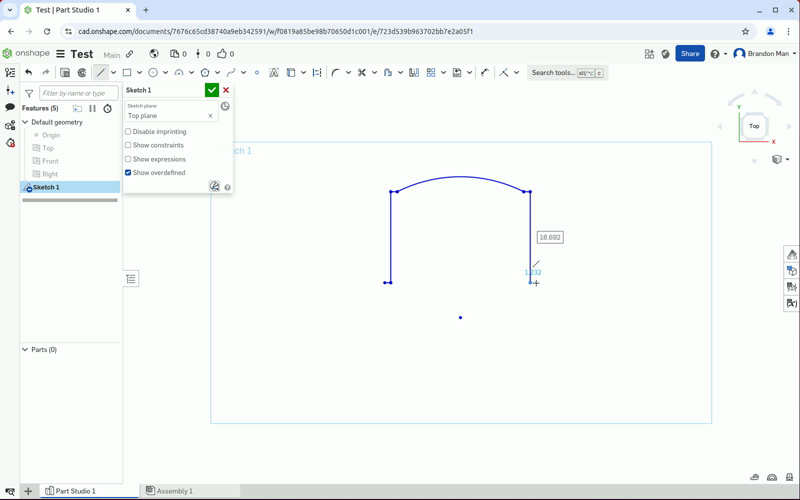
scroll(6)
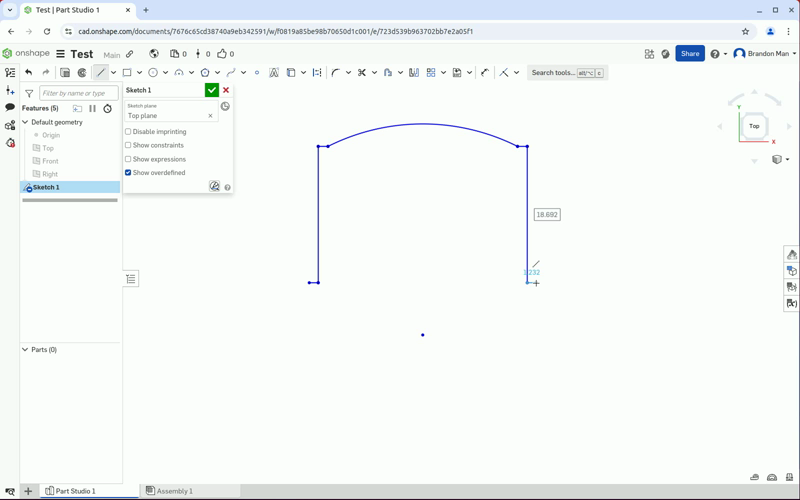
scroll(6)
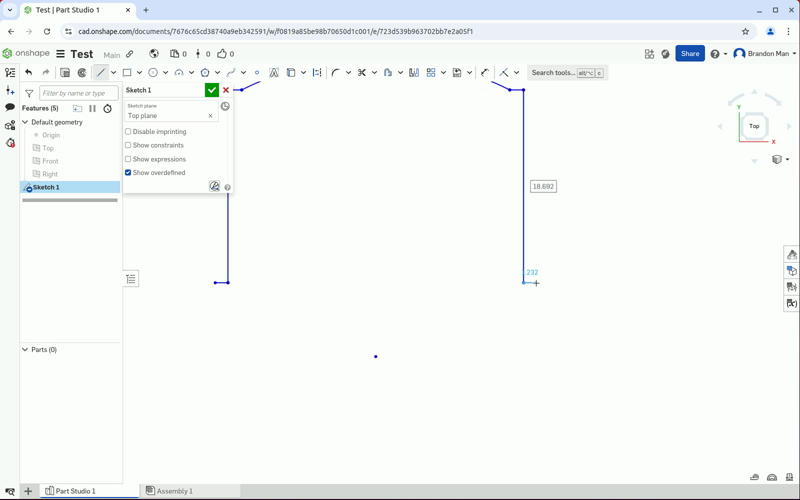
scroll(6)
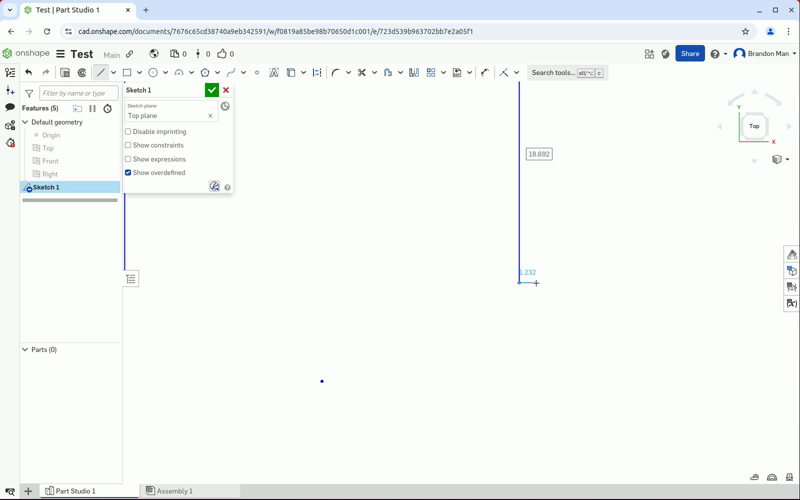
scroll(6)
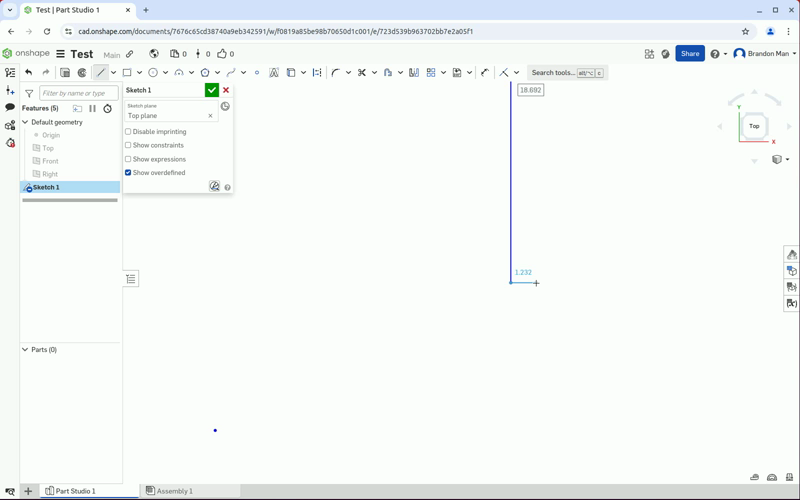
scroll(6)
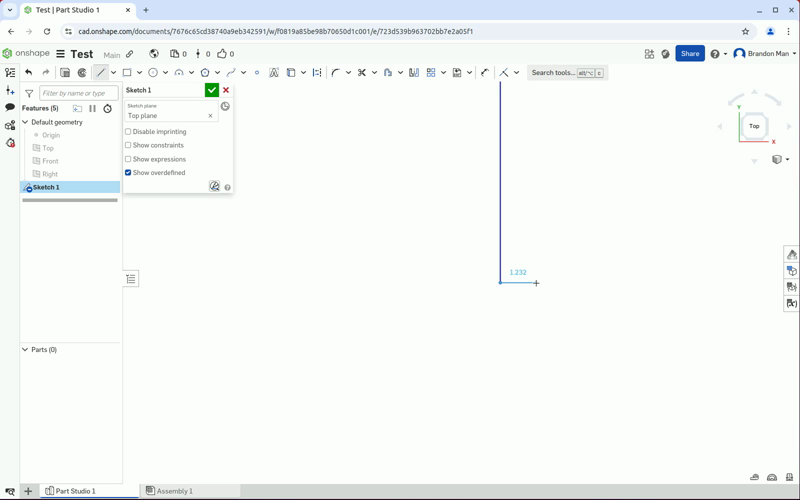
scroll(6)
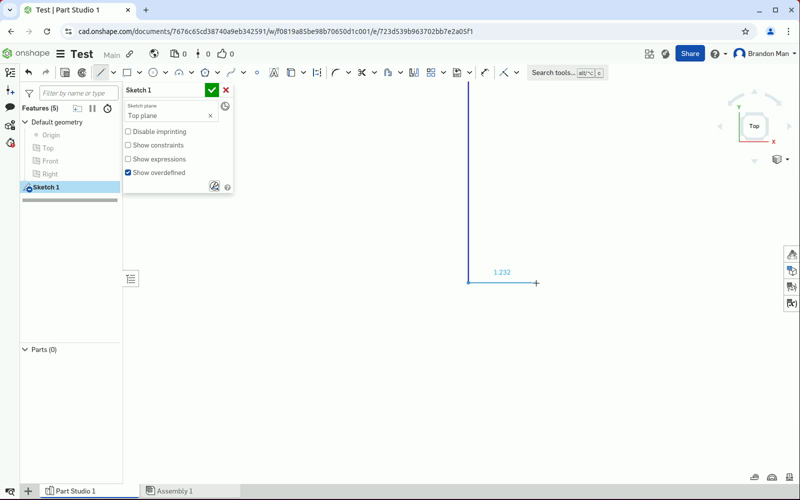
click(536, 282)
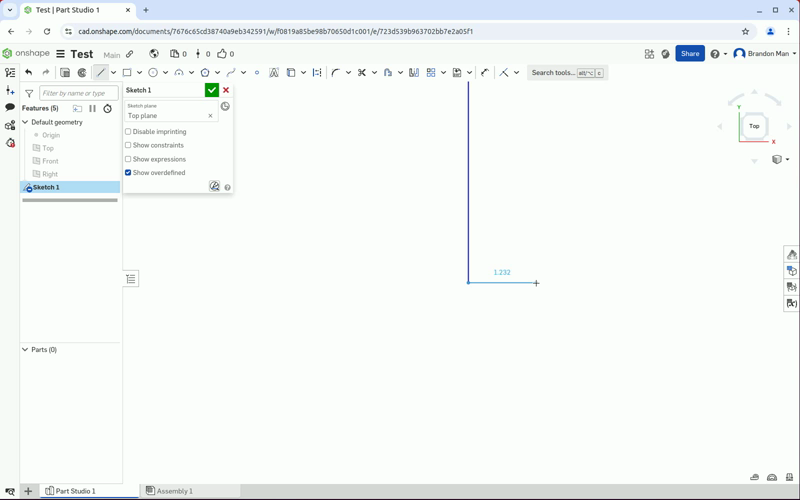
scroll(-6)
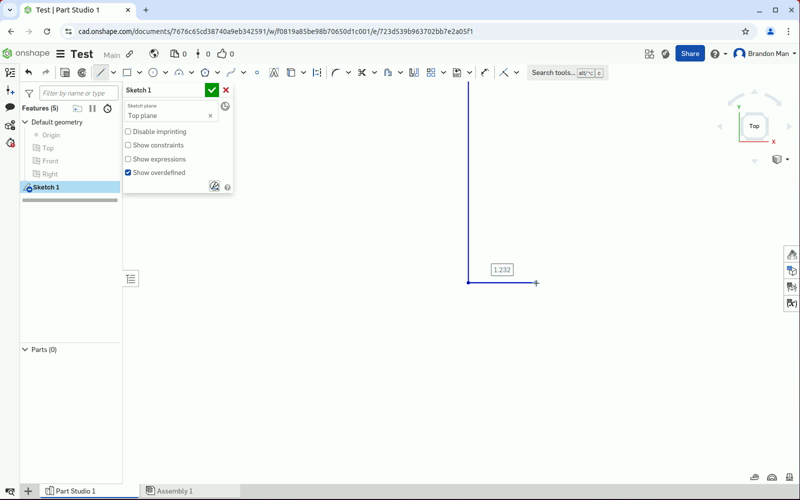
scroll(-6)
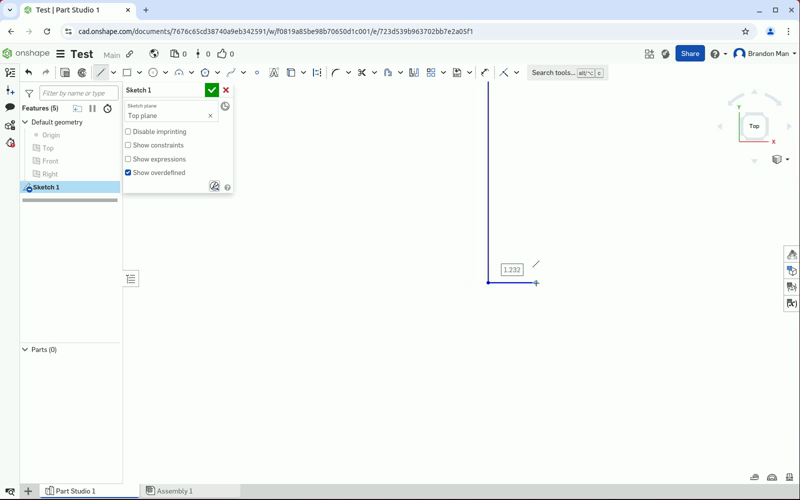
scroll(-6)
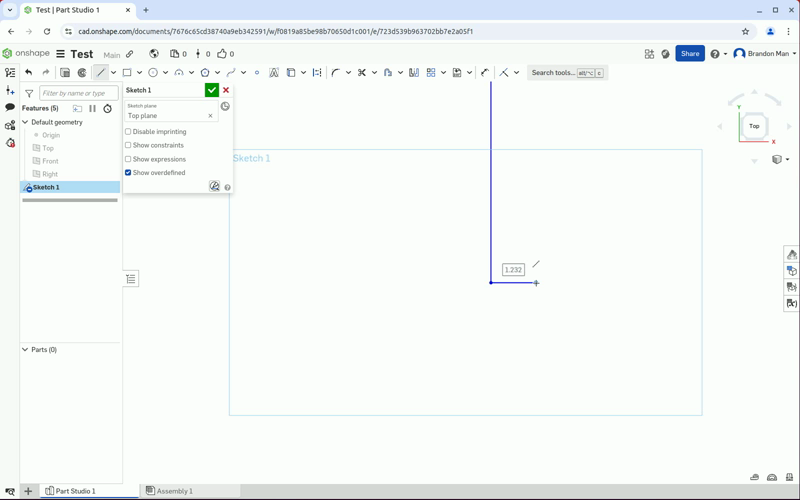
scroll(-6)
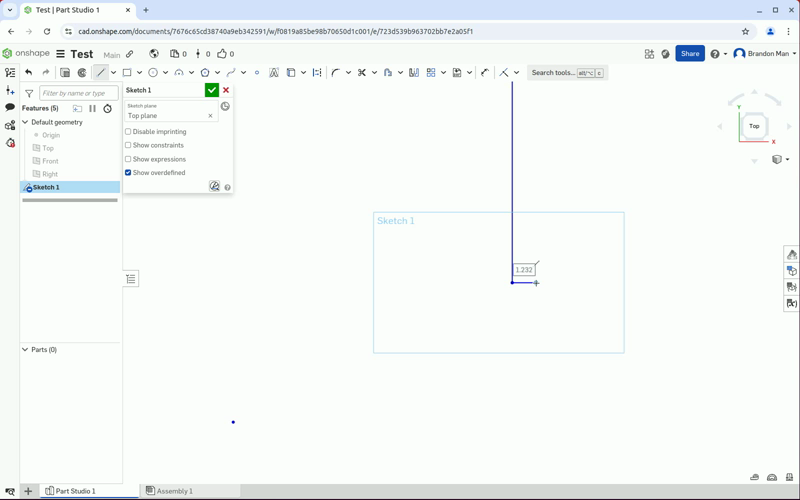
scroll(-6)
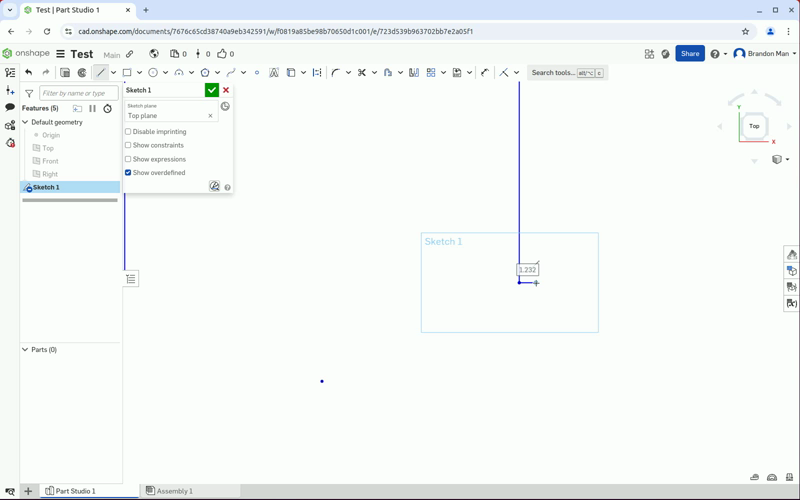
scroll(-6)
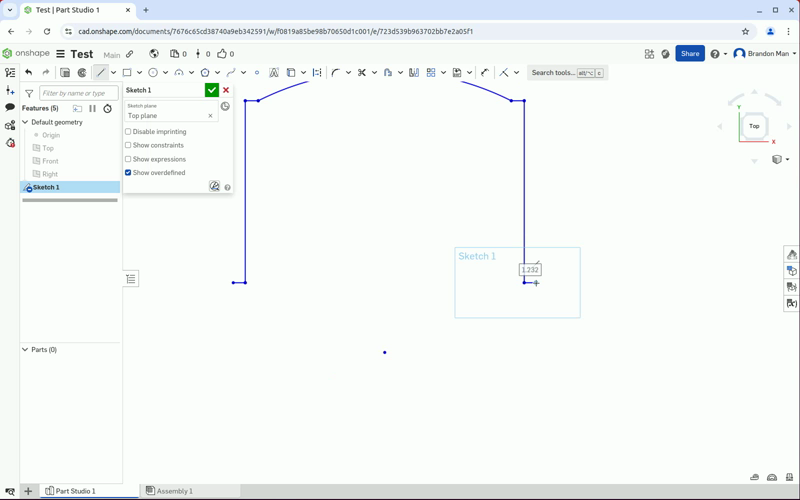
scroll(-6)
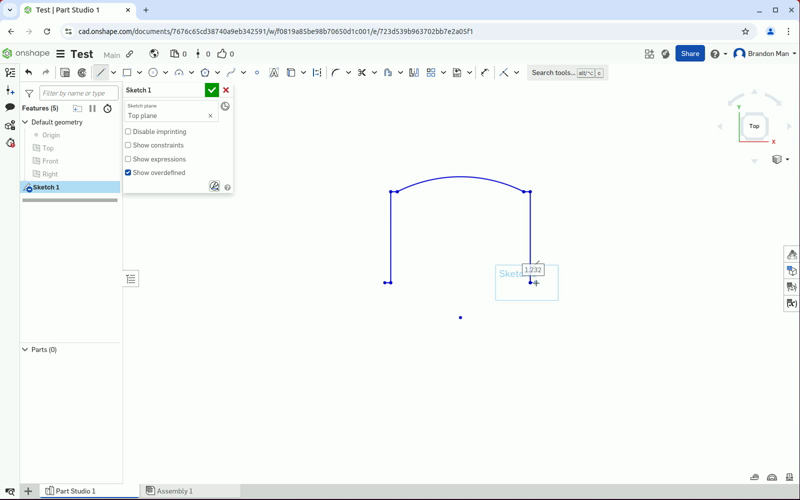
key_up(shift)
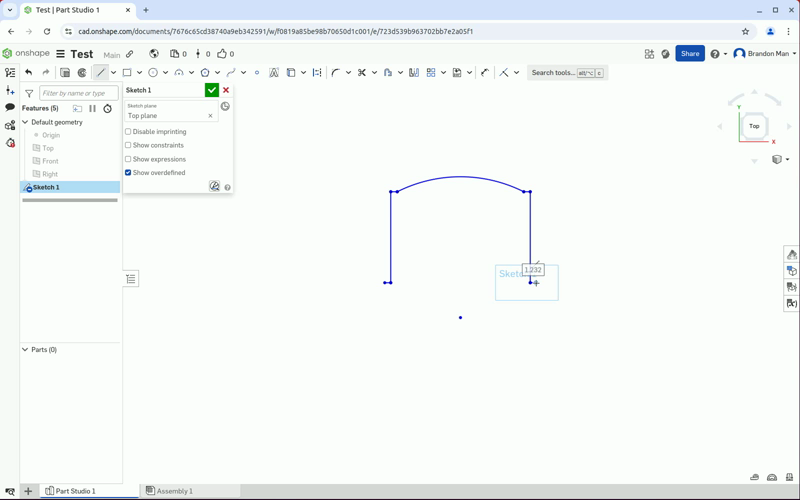
key_down(shift)
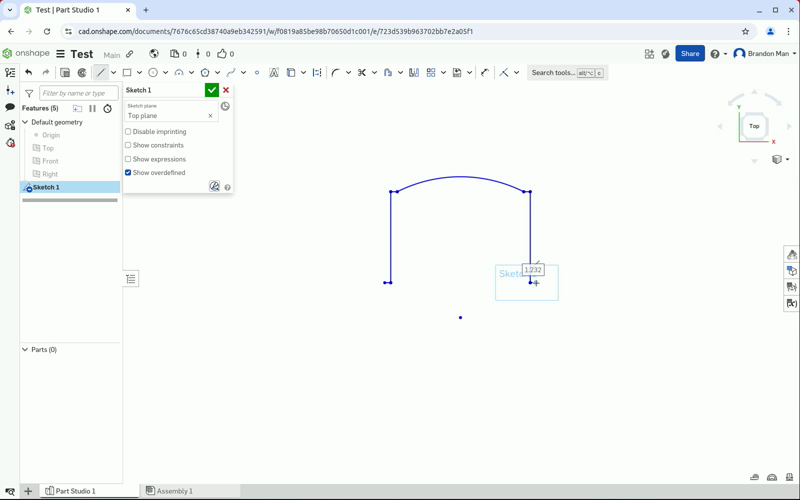
mouse_move(536, 191)
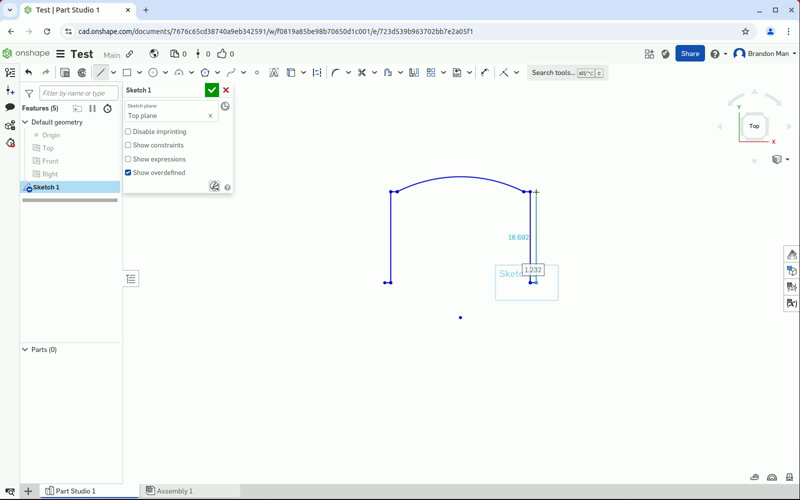
click(536, 191)
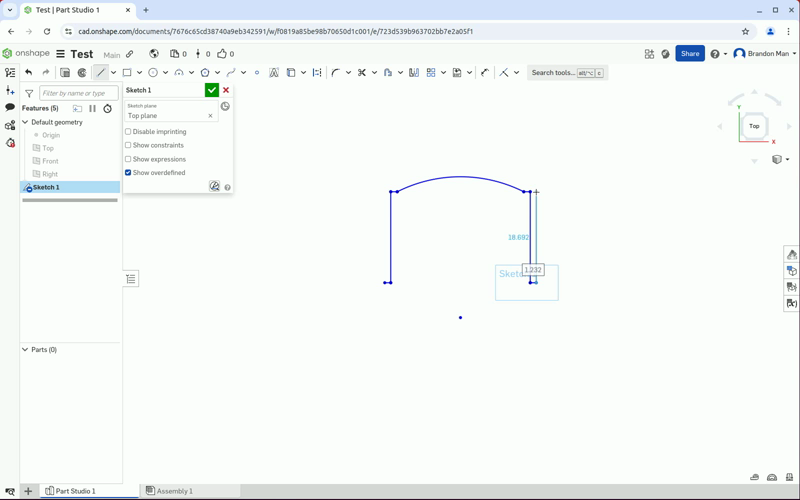
key_up(shift)
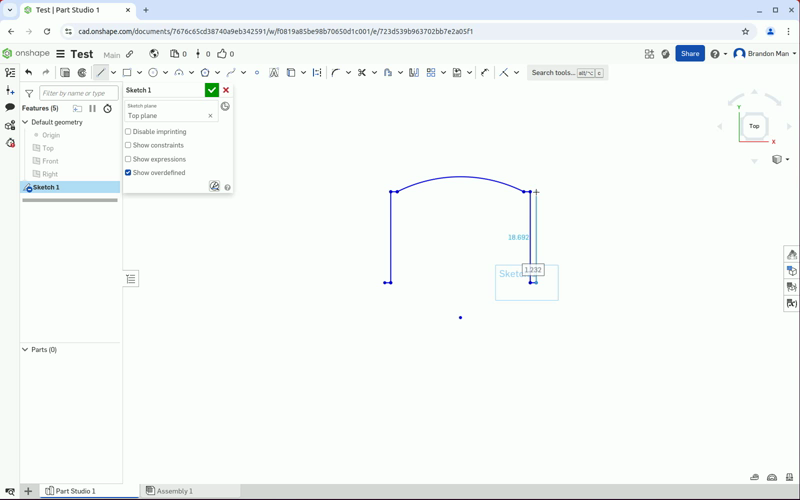
key(esc)
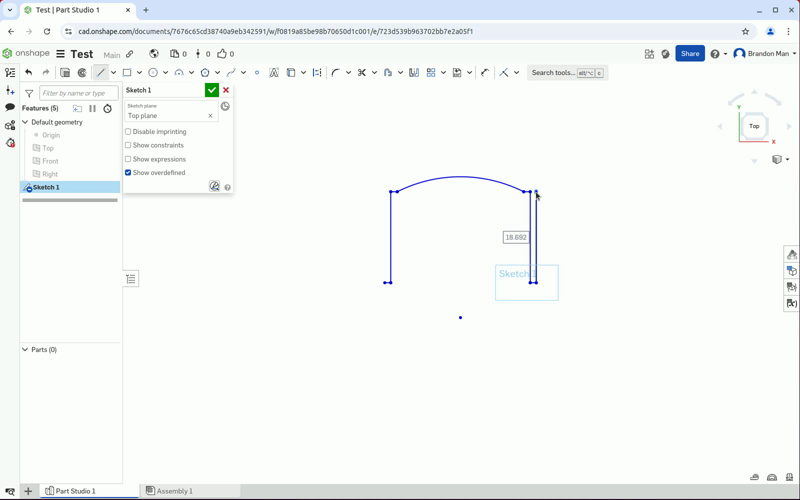
key(a)
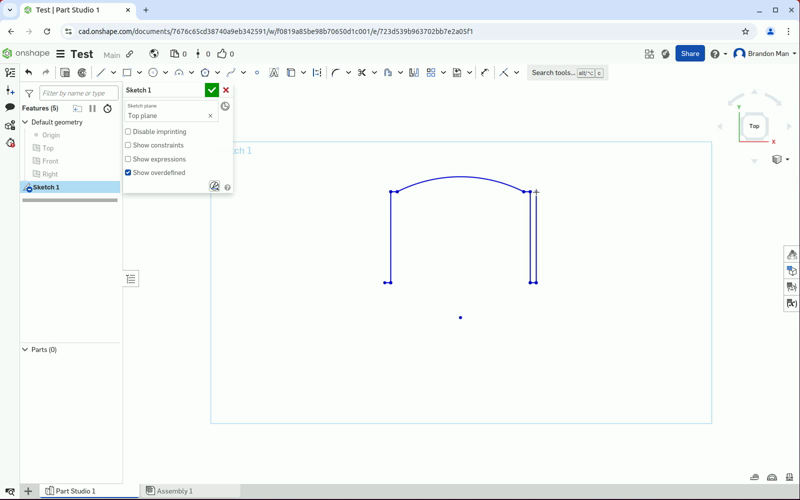
mouse_move(536, 191)
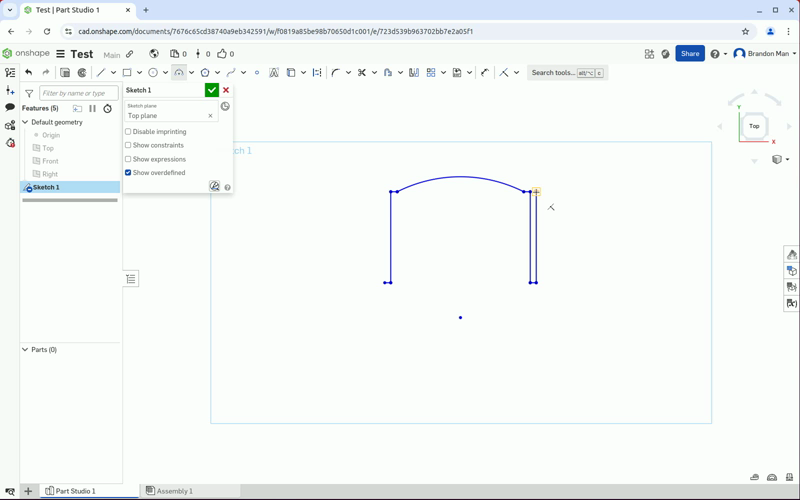
click(536, 191)
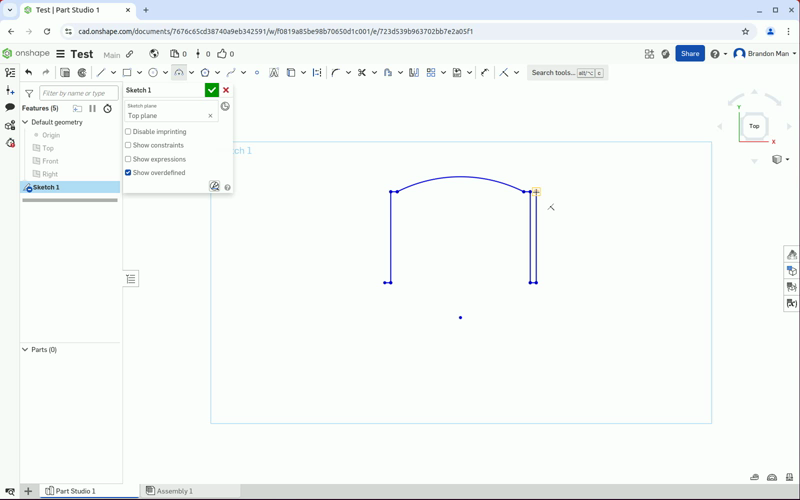
key_down(shift)
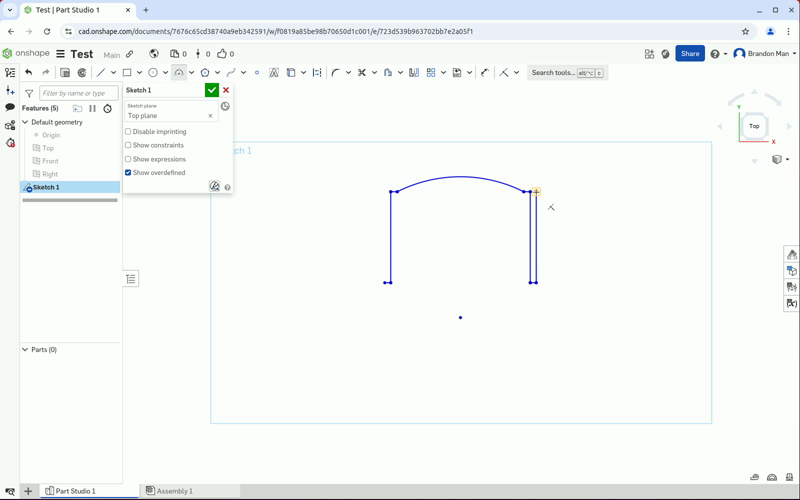
mouse_move(384, 191)
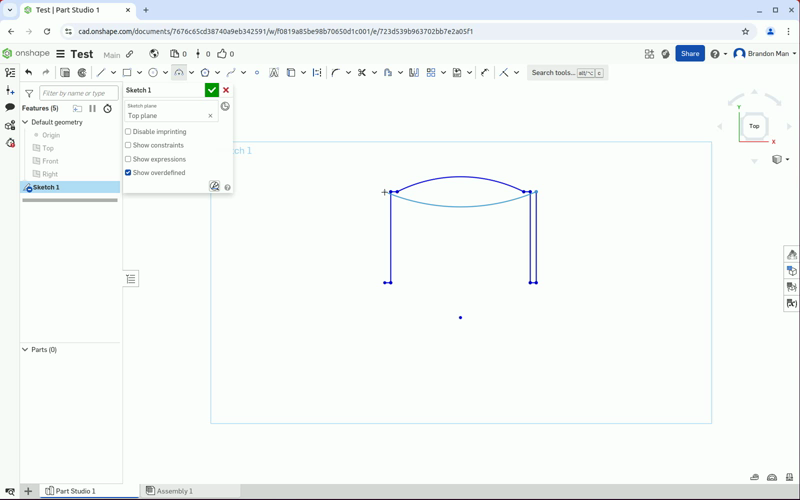
click(384, 191)
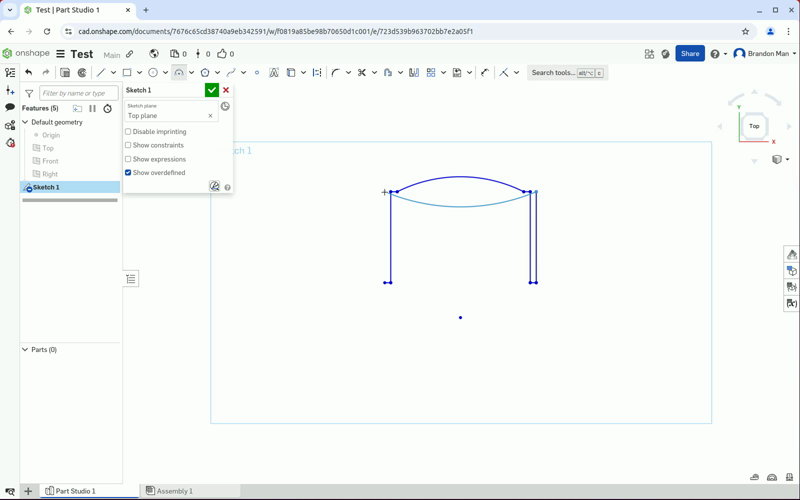
mouse_move(460, 170)
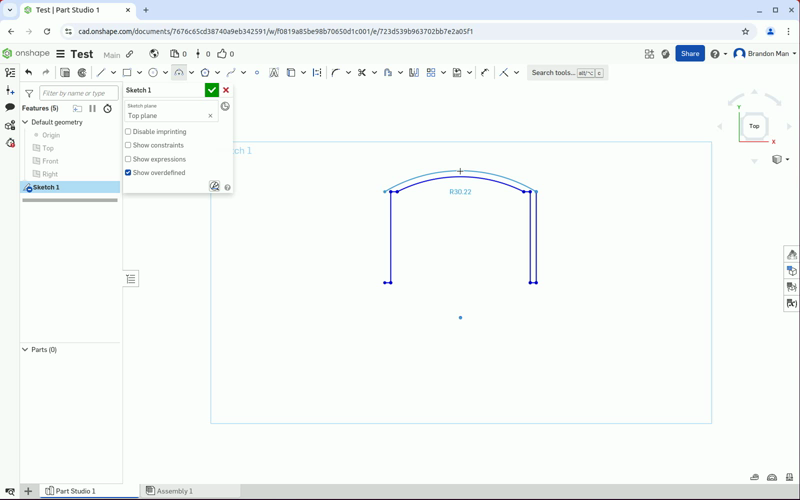
click(460, 170)
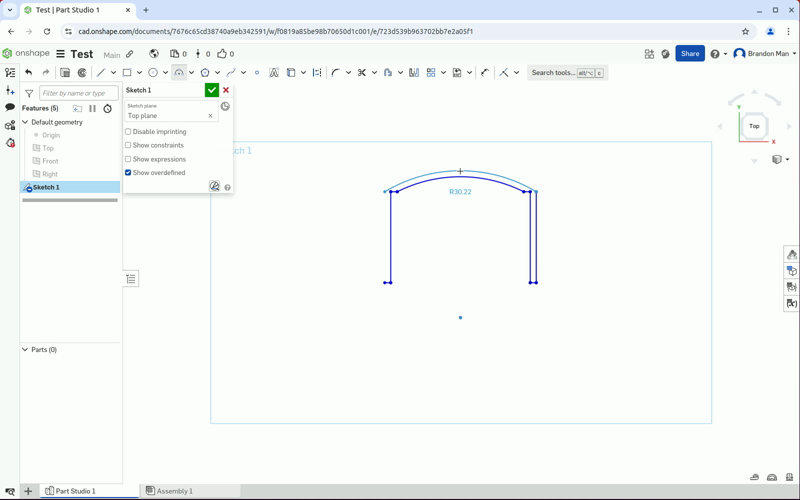
key_up(shift)
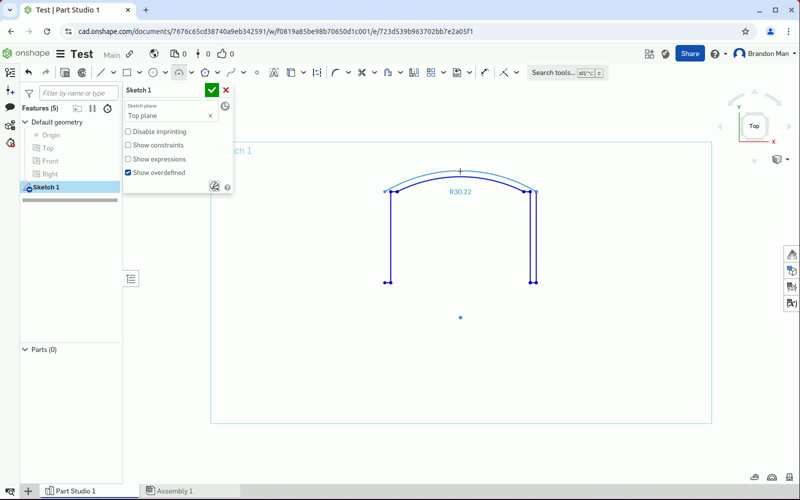
key(esc)
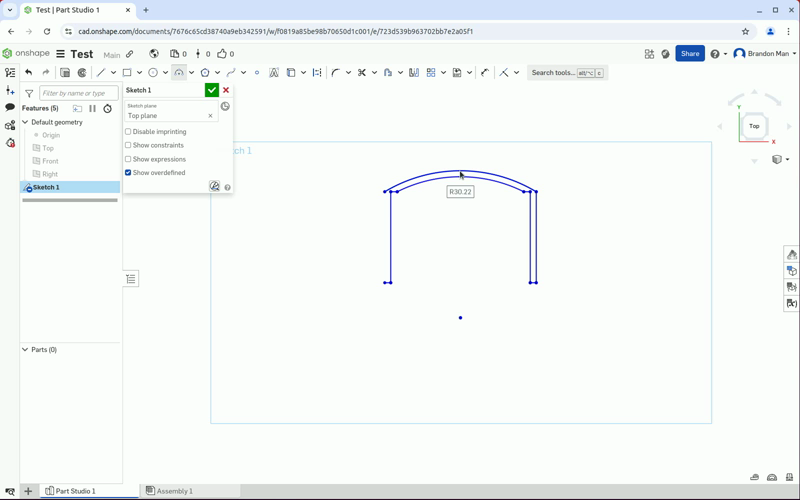
key(l)
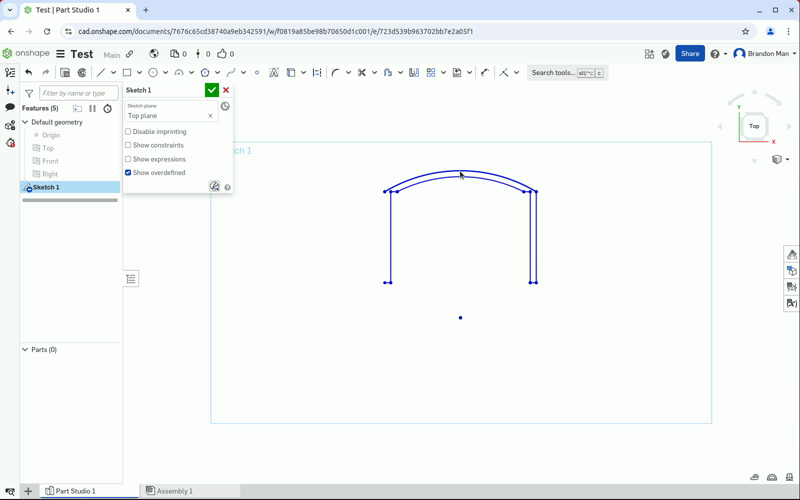
mouse_move(384, 191)
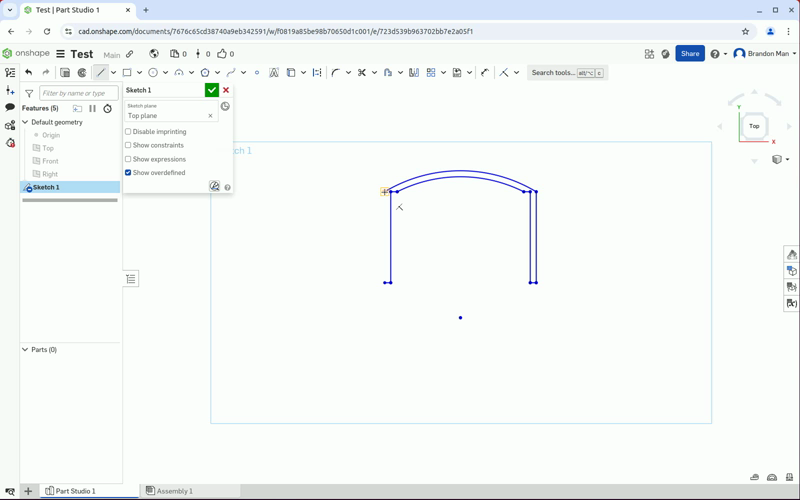
click(384, 191)
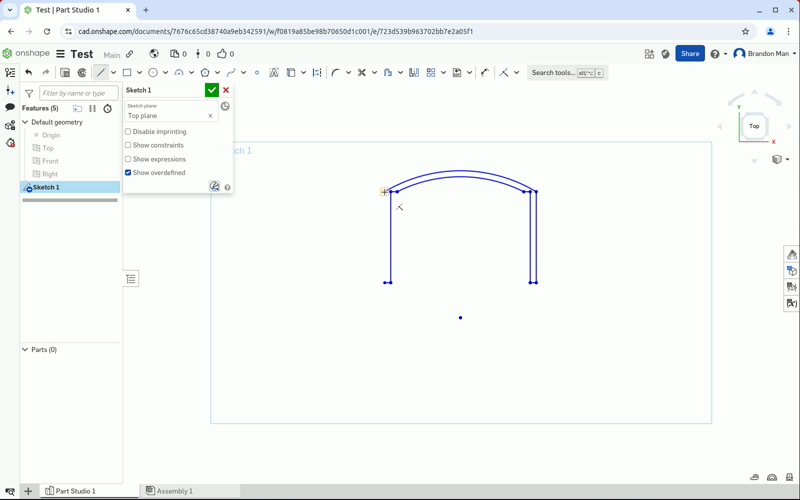
key_down(shift)
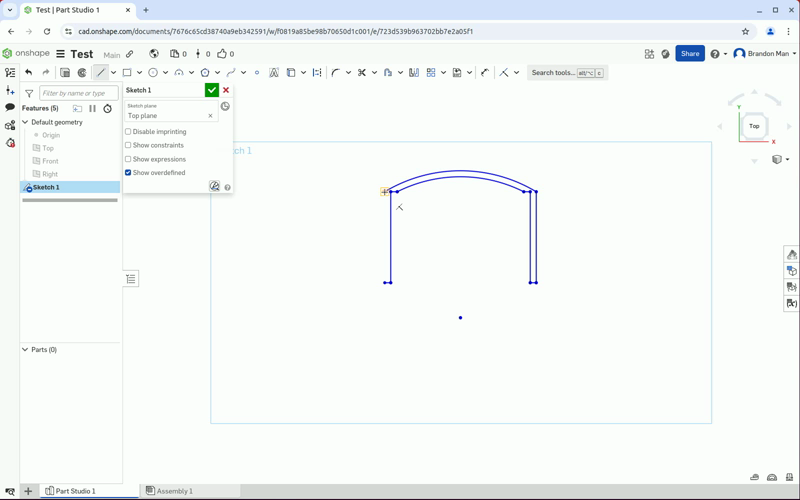
mouse_move(384, 282)
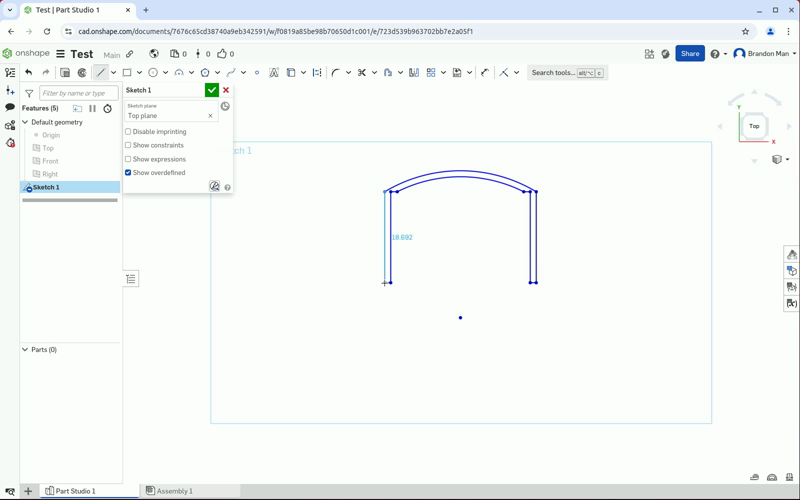
key_up(shift)
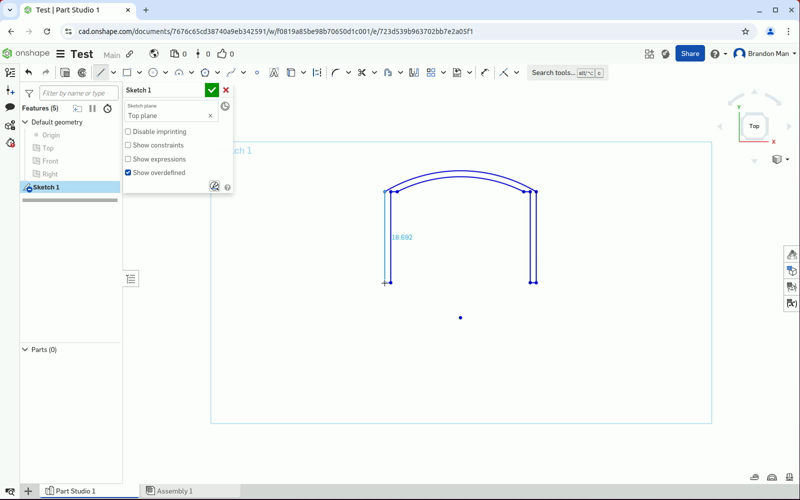
click(384, 282)
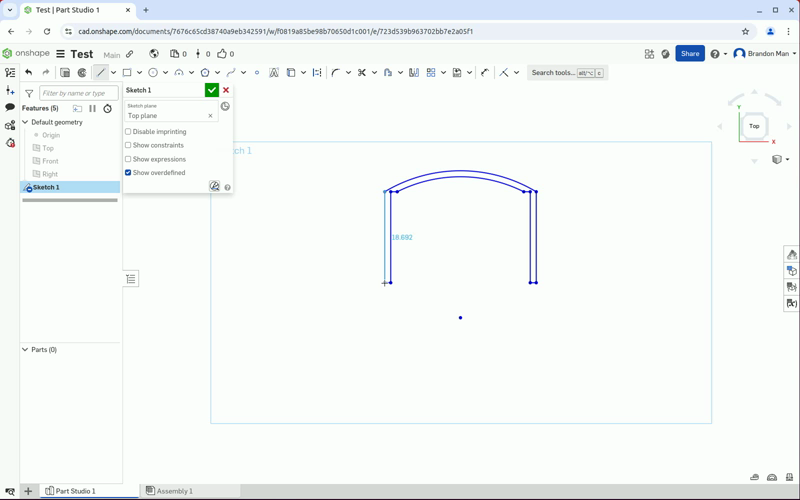
key(esc)
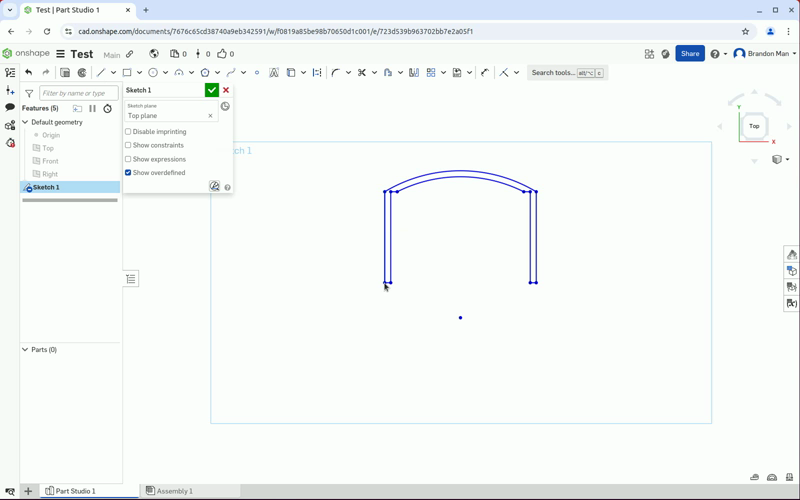
mouse_move(524, 188)
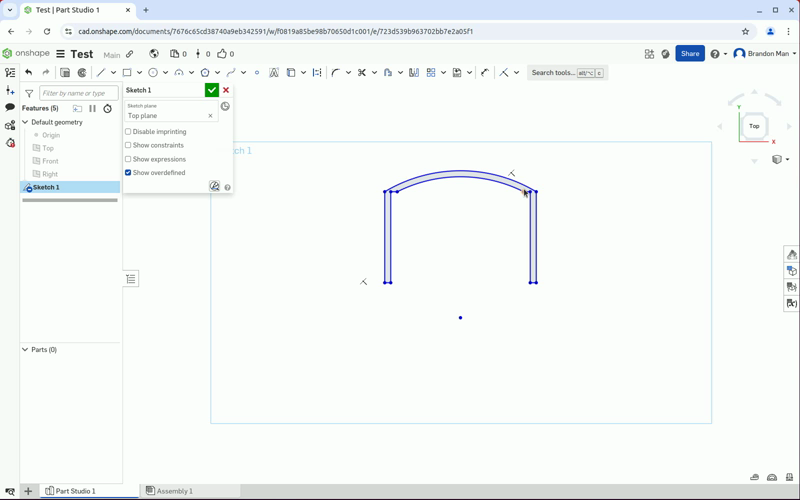
click(524, 188)
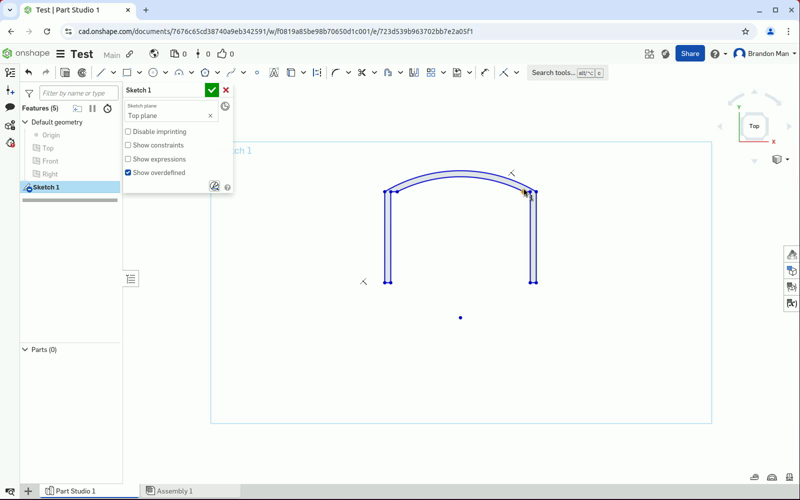
mouse_move(73, 352)
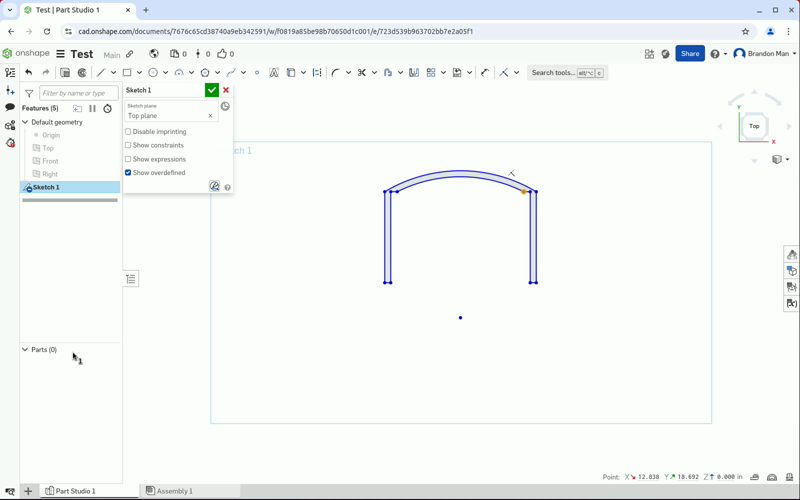
key(shift+y)
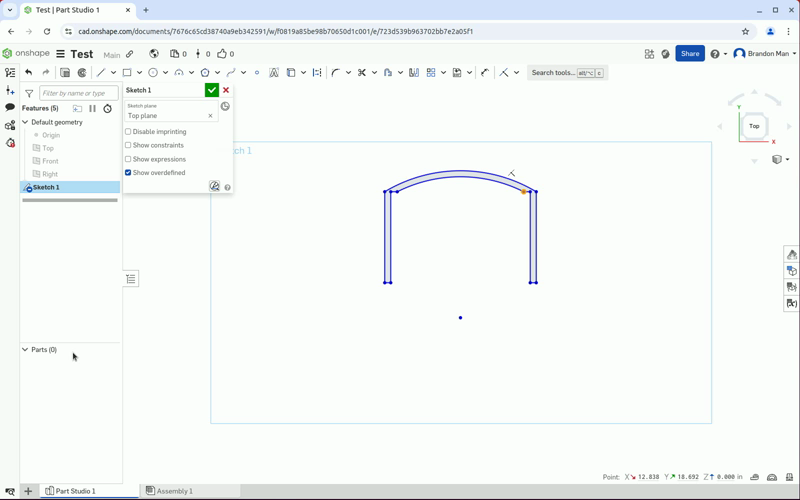
key(shift+e)
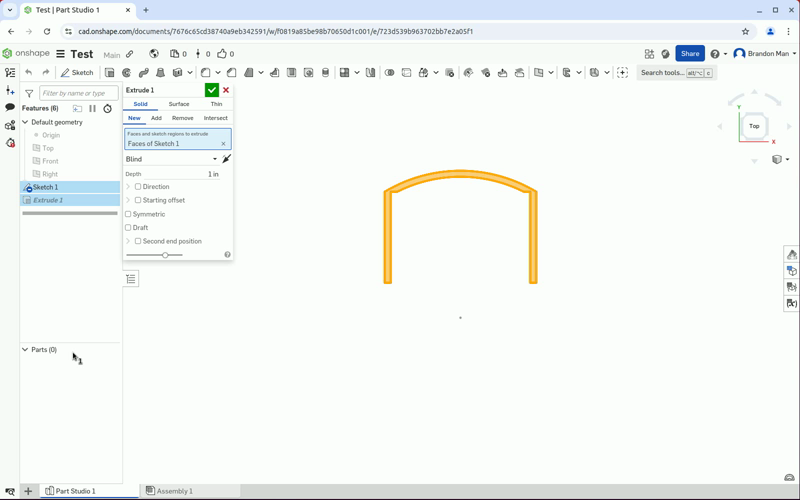
mouse_move(143, 106)
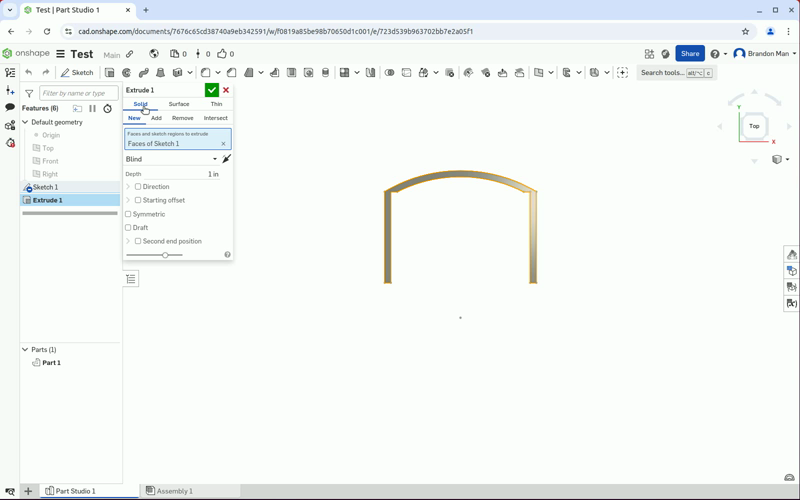
click(143, 106)
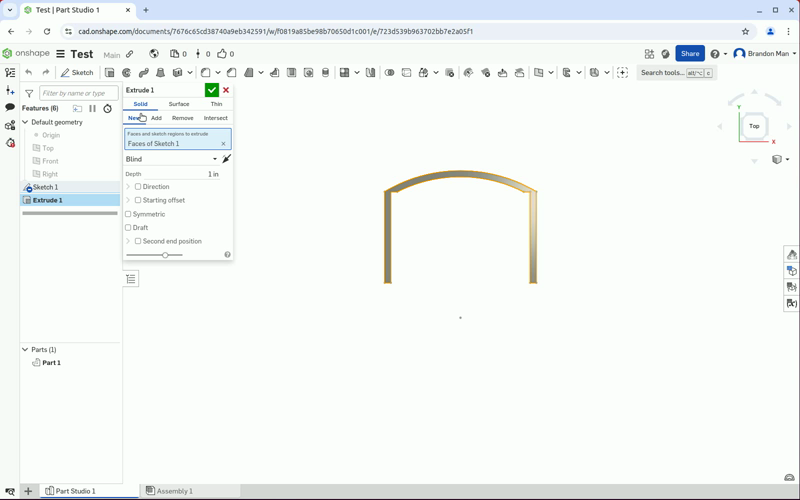
mouse_move(137, 120)
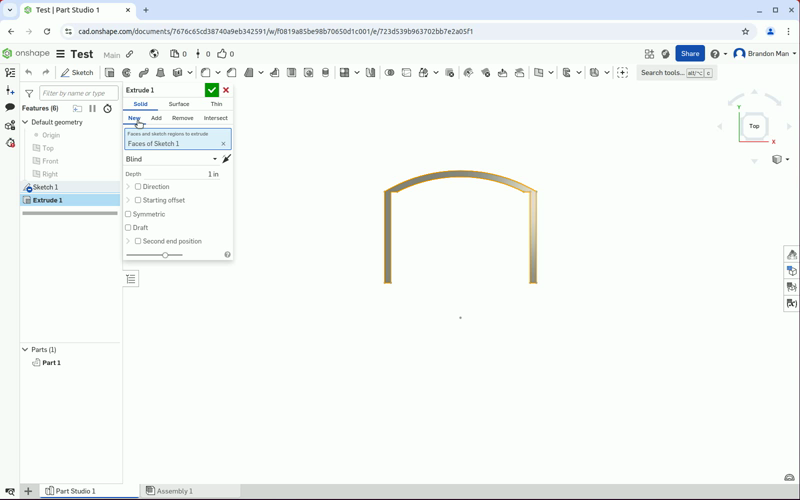
click(137, 120)
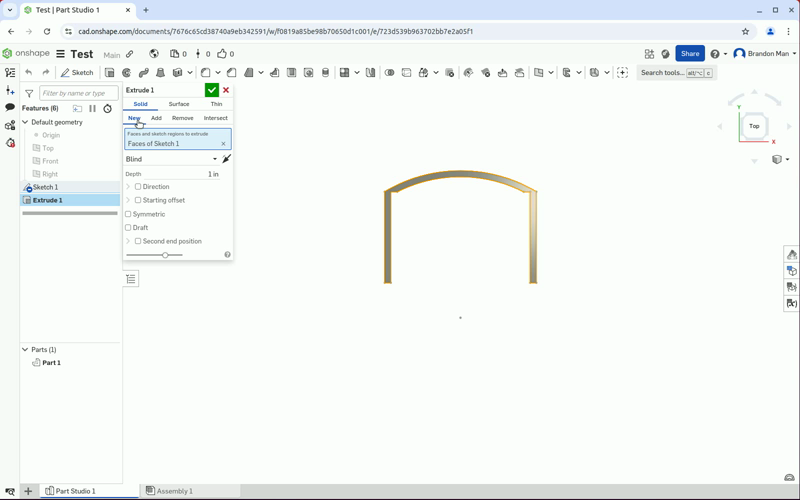
key(tab, 4)
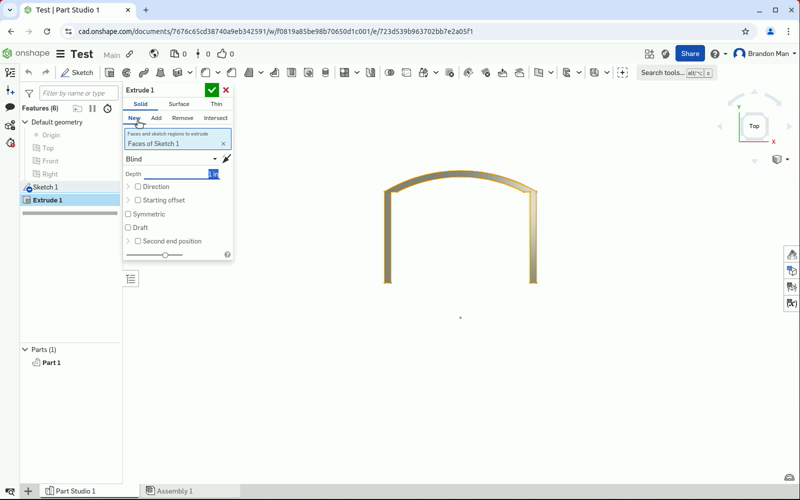
text(1.204)
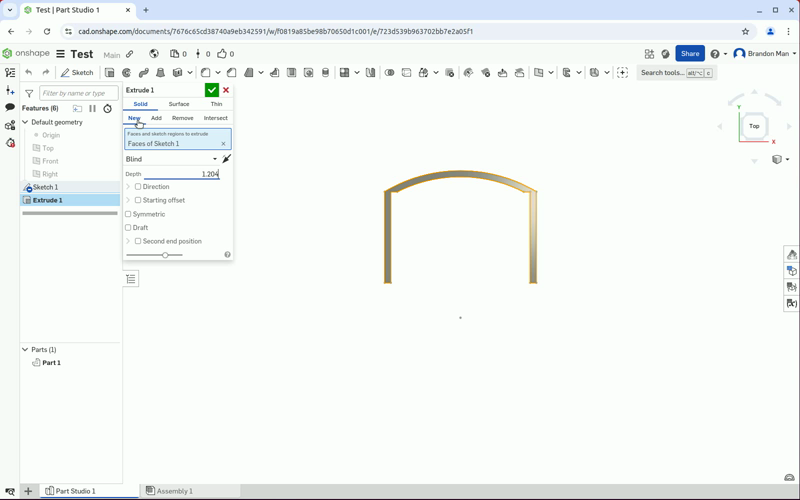
key(enter)
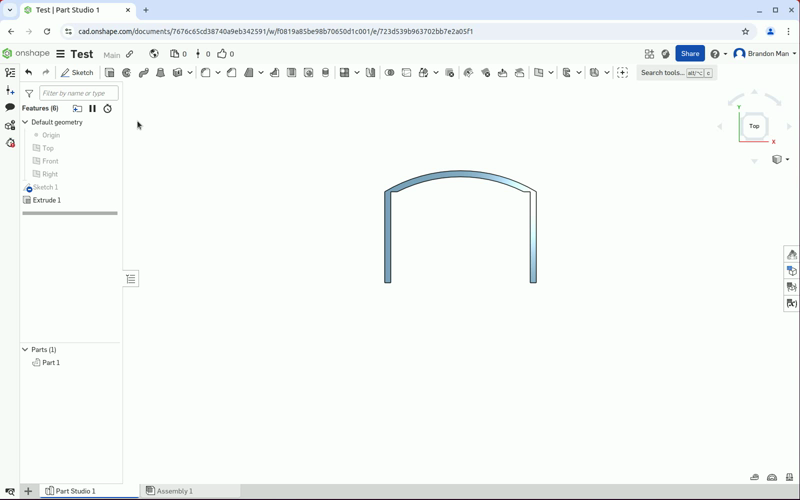
key(shift+h)
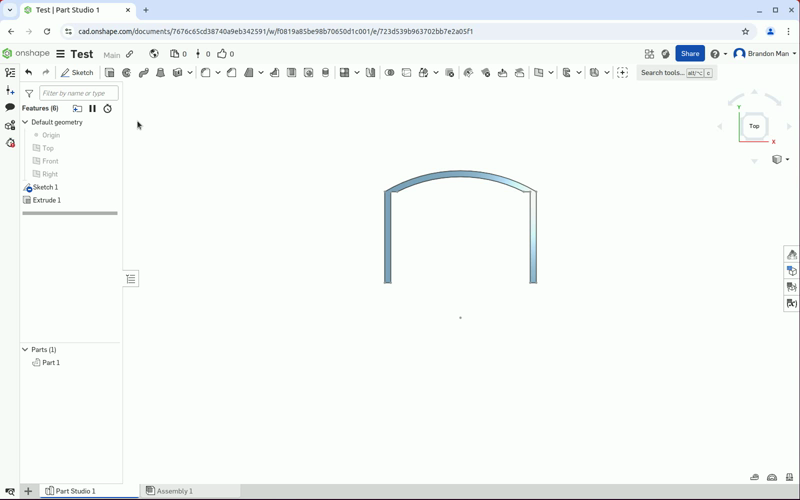
key(shift+h)
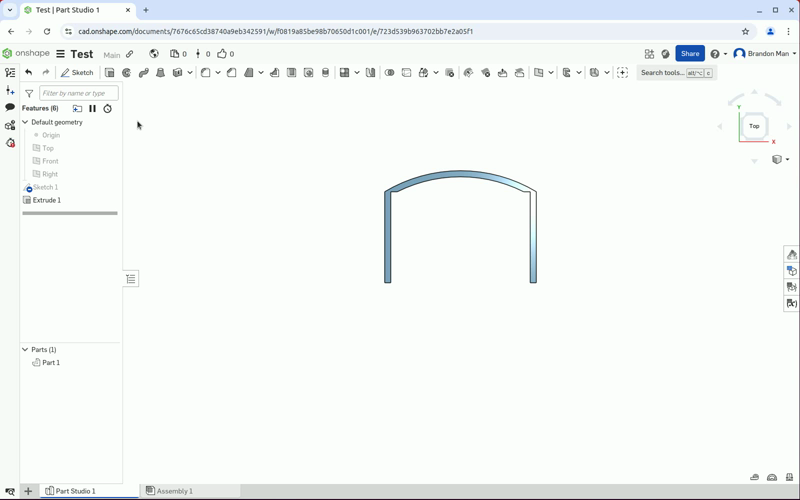
mouse_move(73, 189)
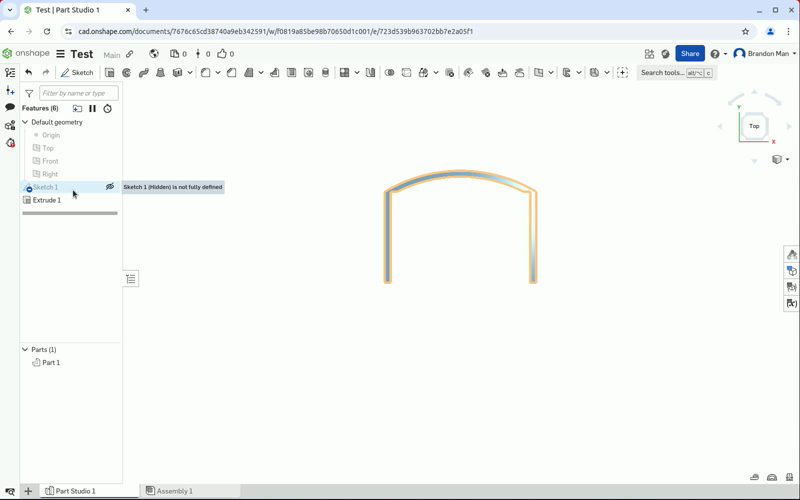
click(73, 189)
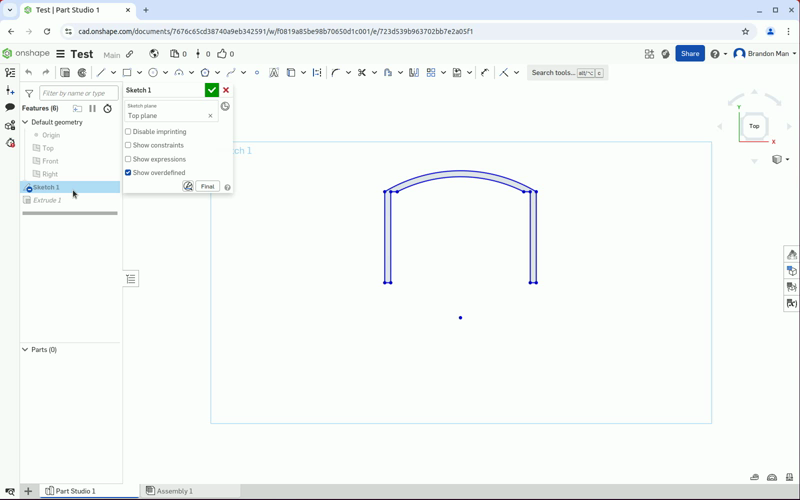
mouse_move(229, 92)
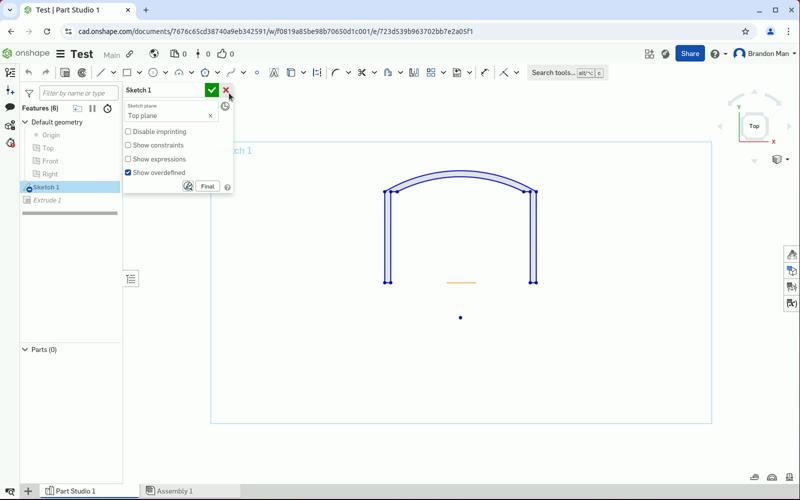
click(229, 92)
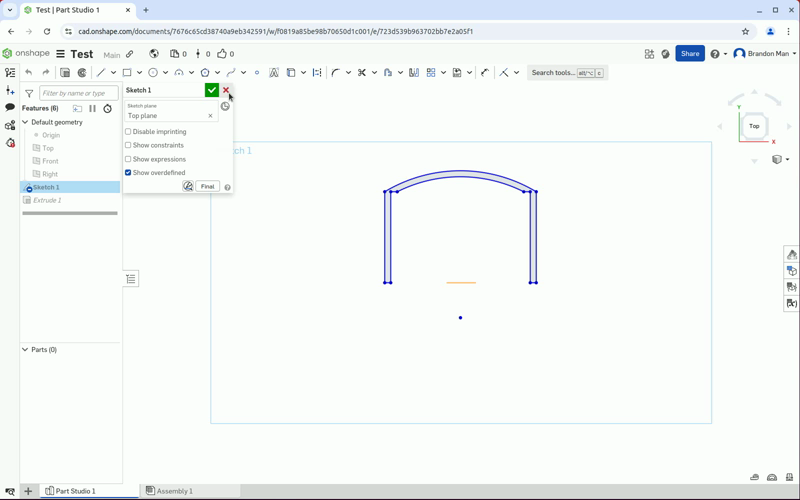
key(shift+s)
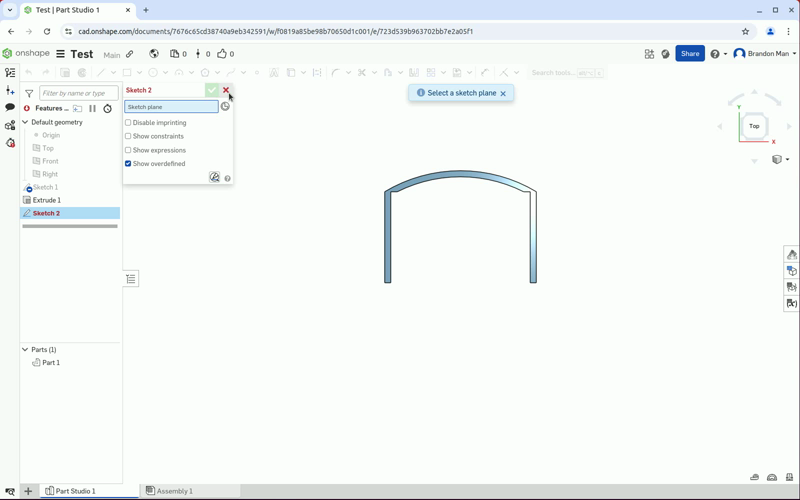
mouse_move(73, 150)
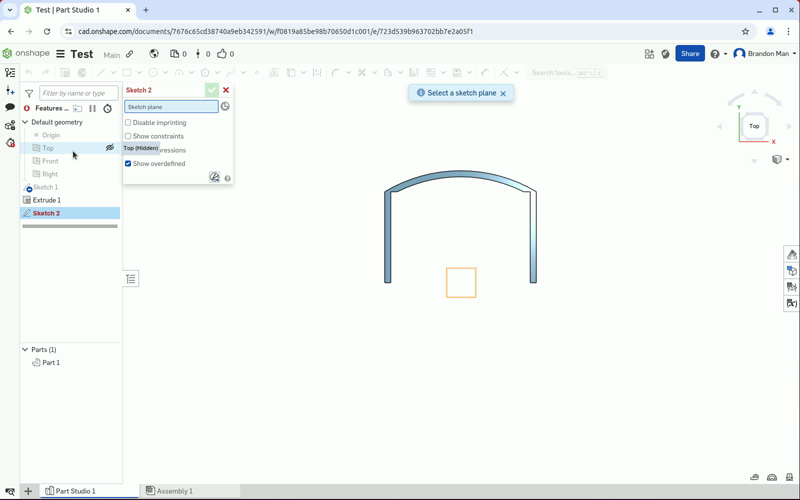
click(73, 150)
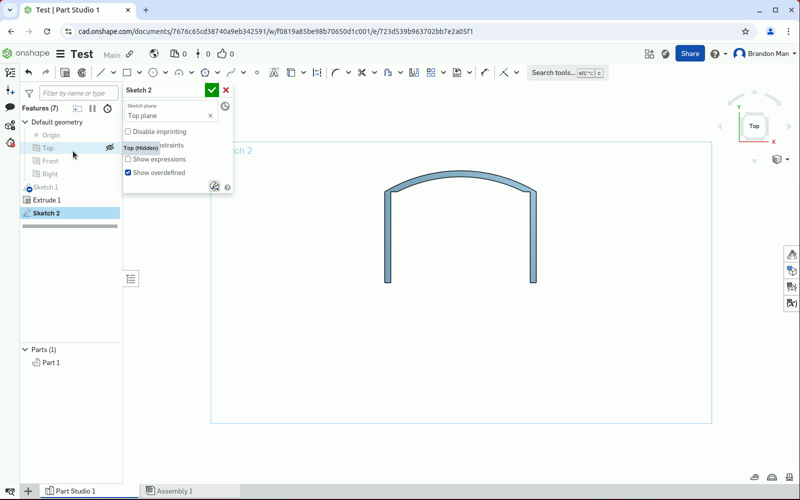
mouse_move(73, 352)
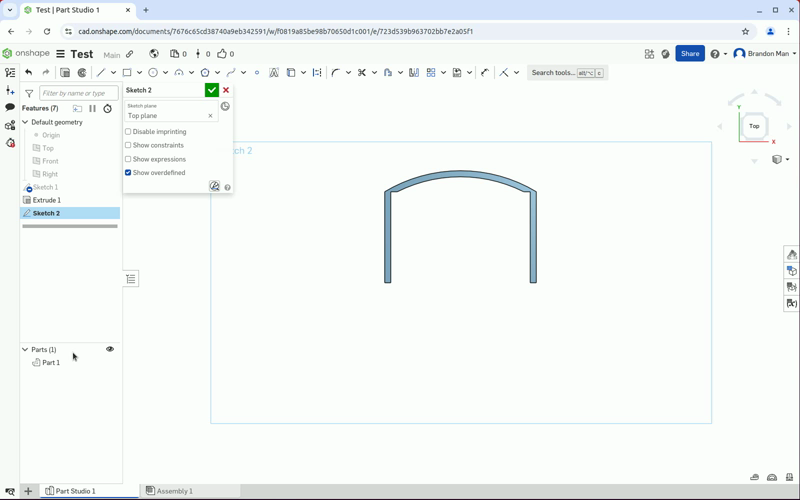
key(y)
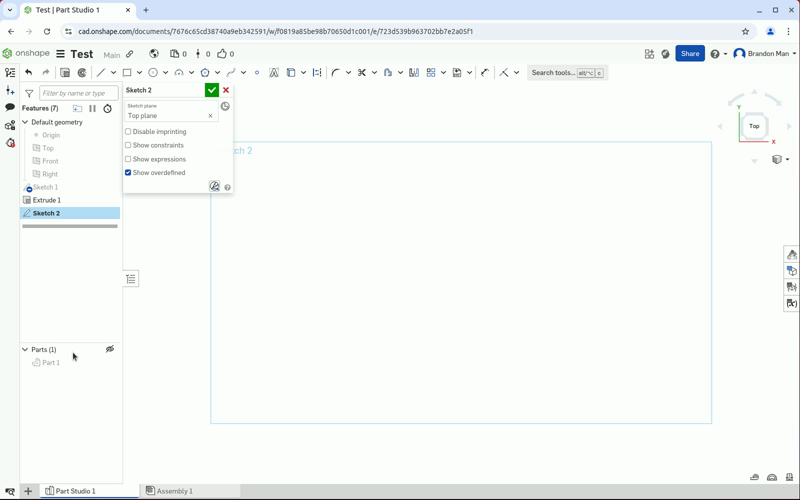
key(l)
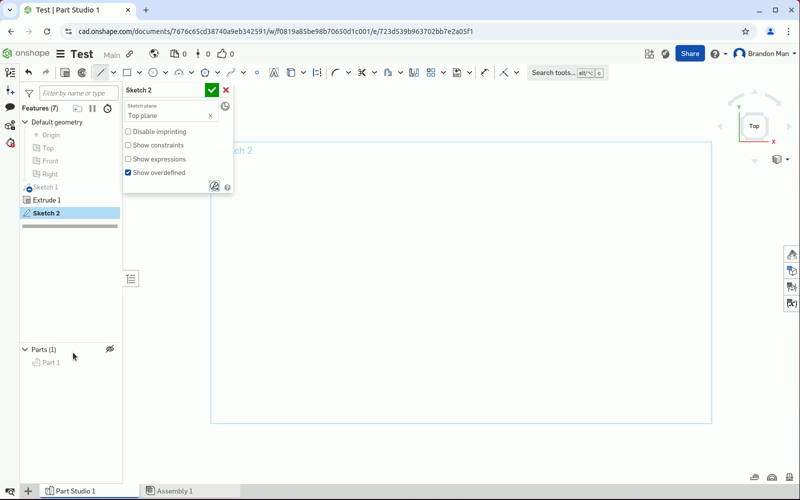
key_down(shift)
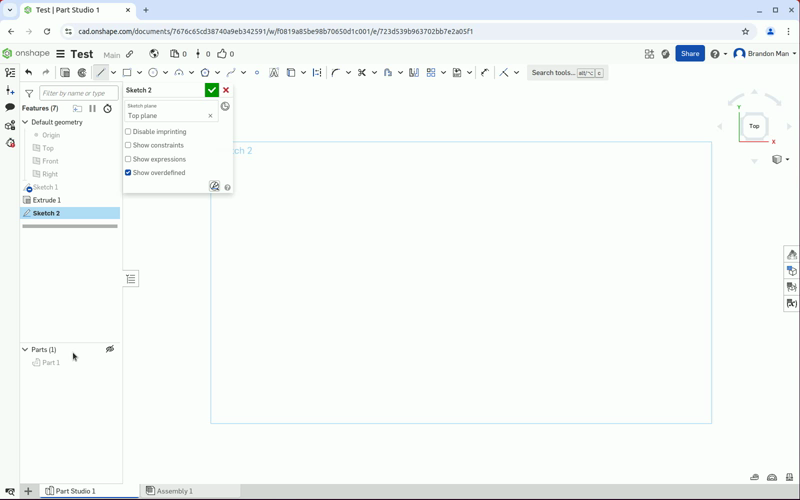
mouse_move(390, 282)
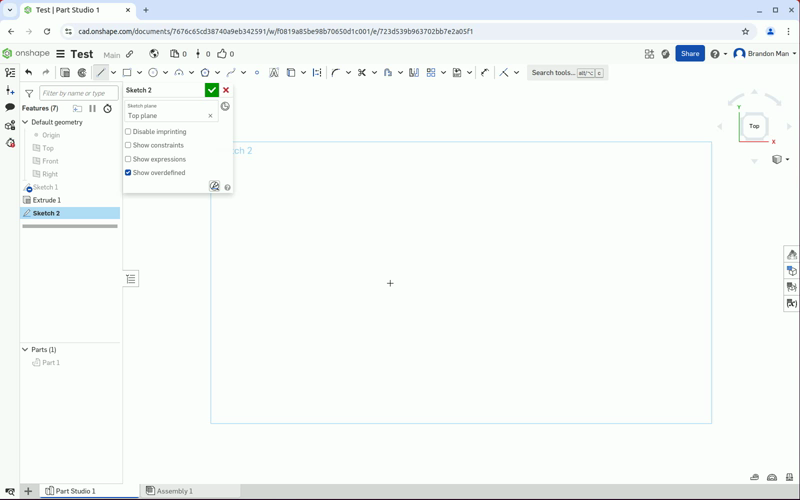
click(390, 282)
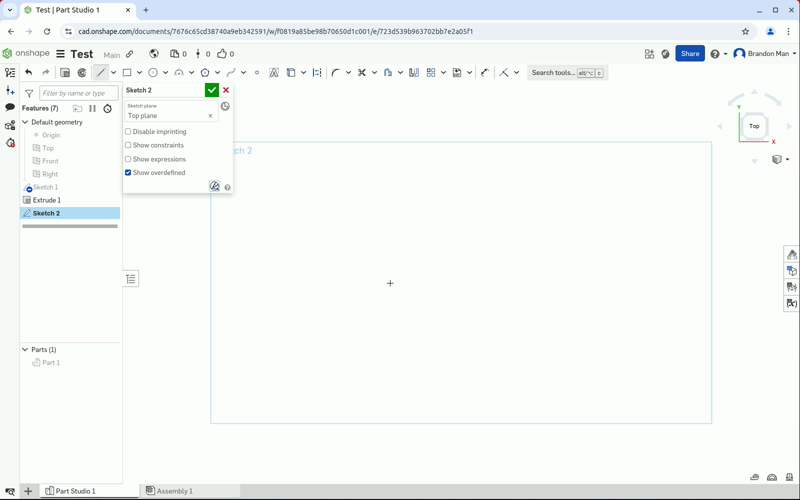
key_up(shift)
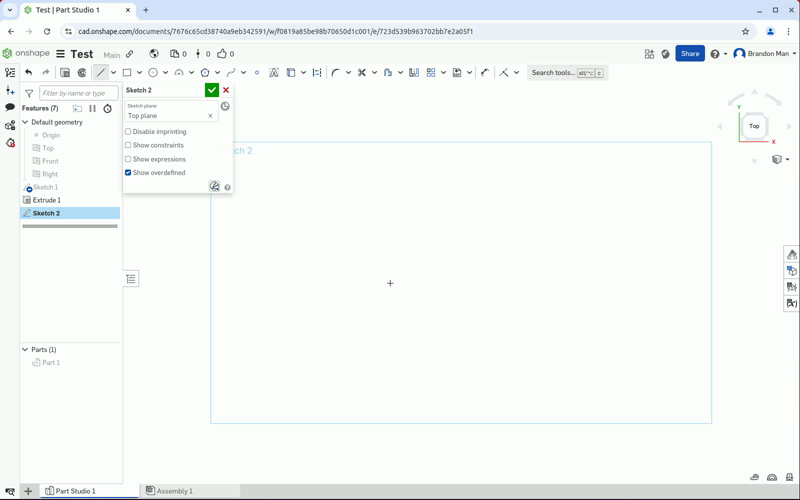
key_down(shift)
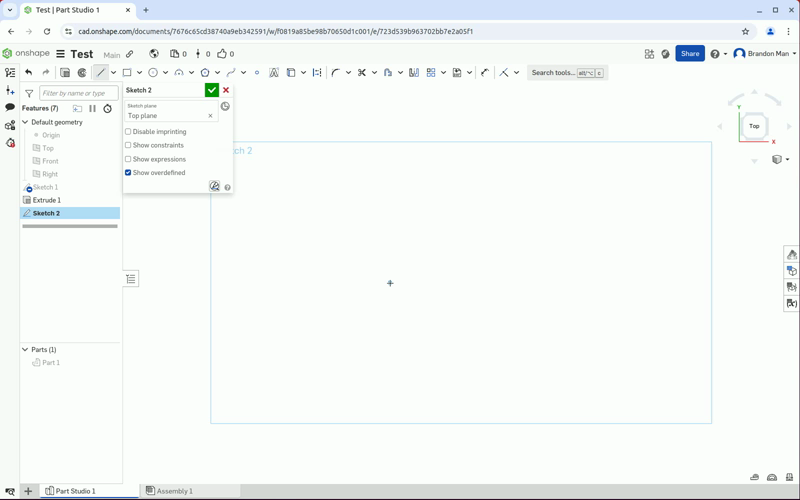
mouse_move(529, 282)
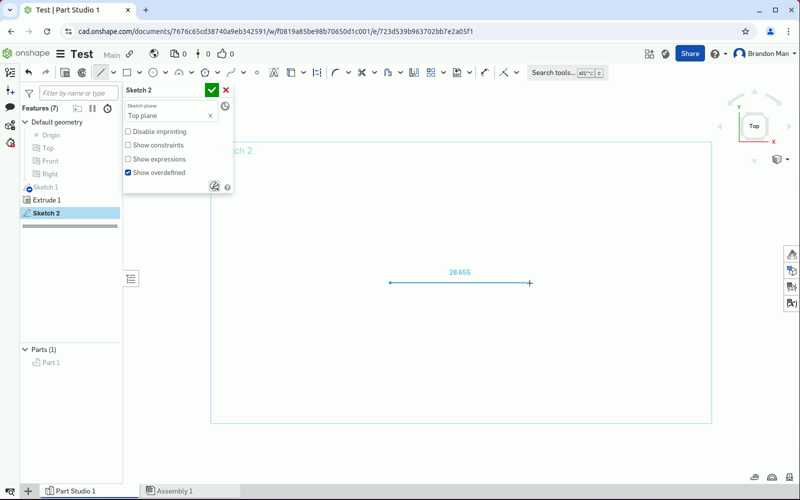
click(529, 282)
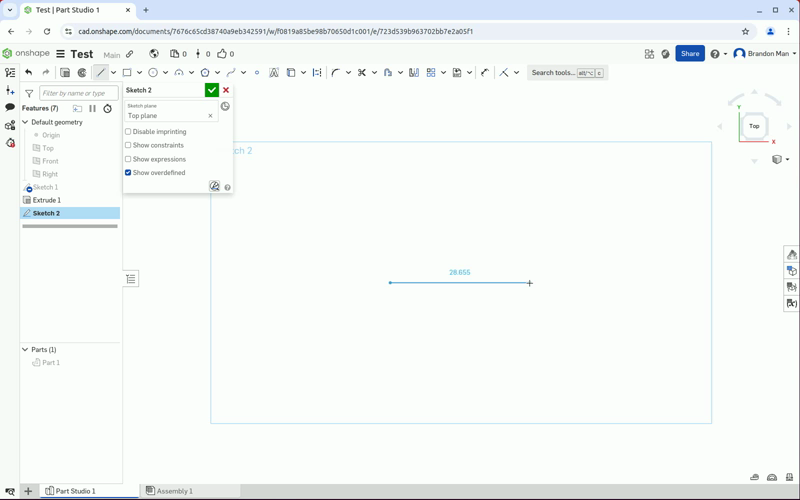
key_up(shift)
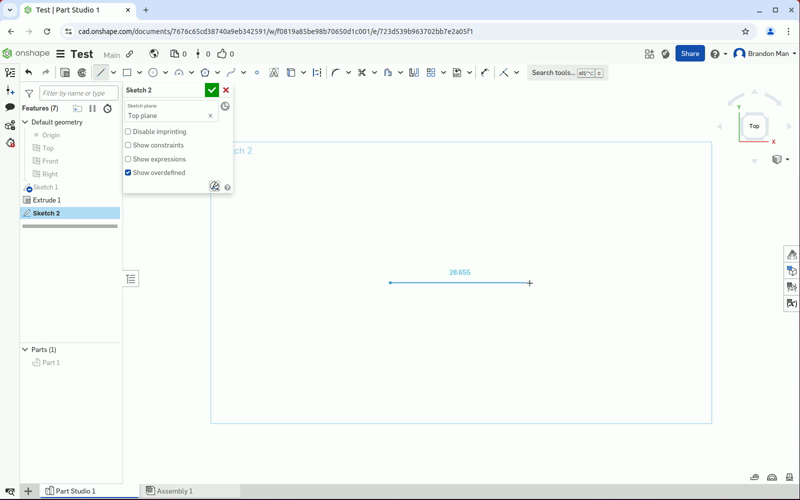
key_down(shift)
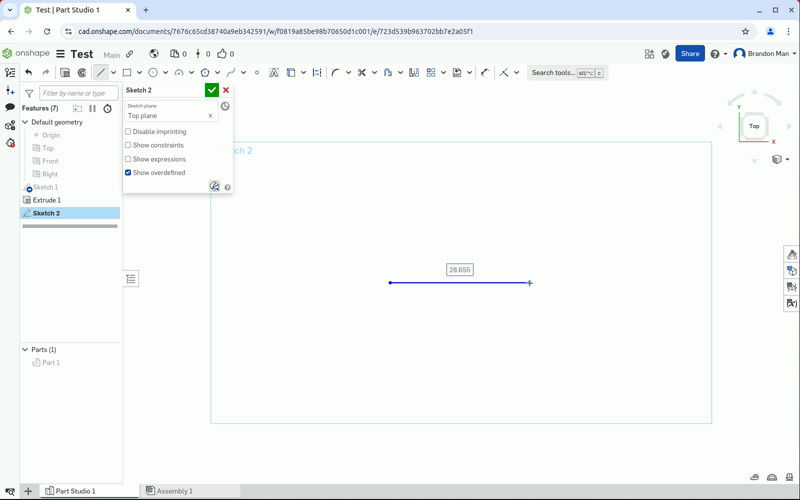
mouse_move(529, 192)
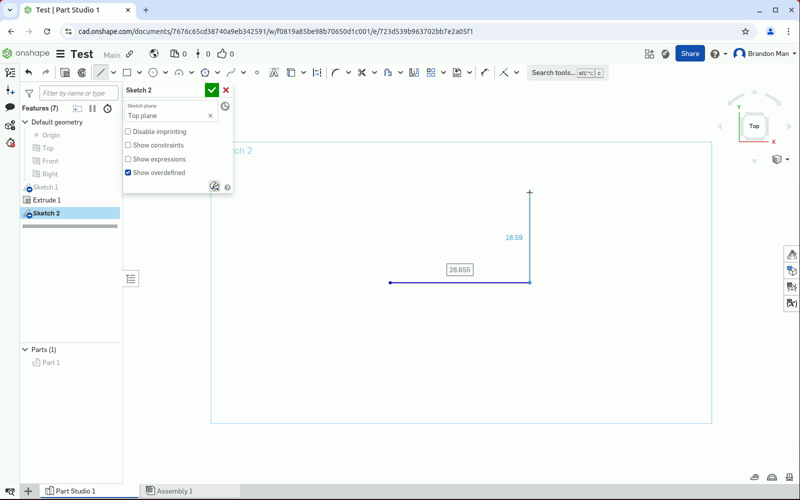
click(529, 192)
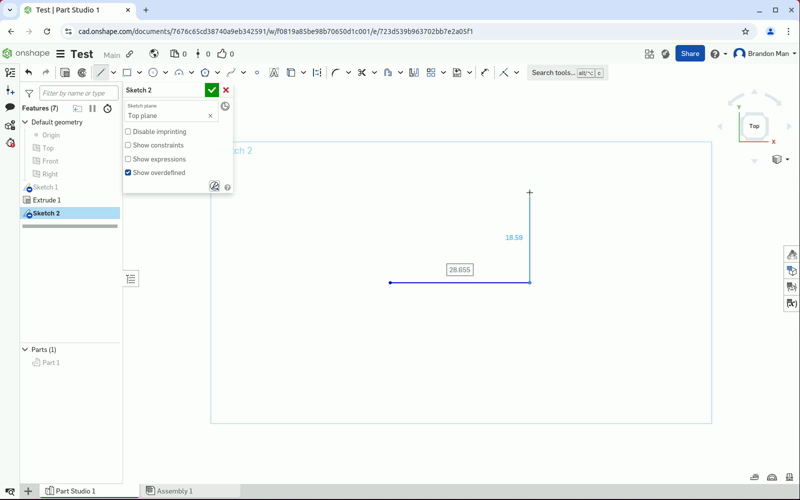
key_up(shift)
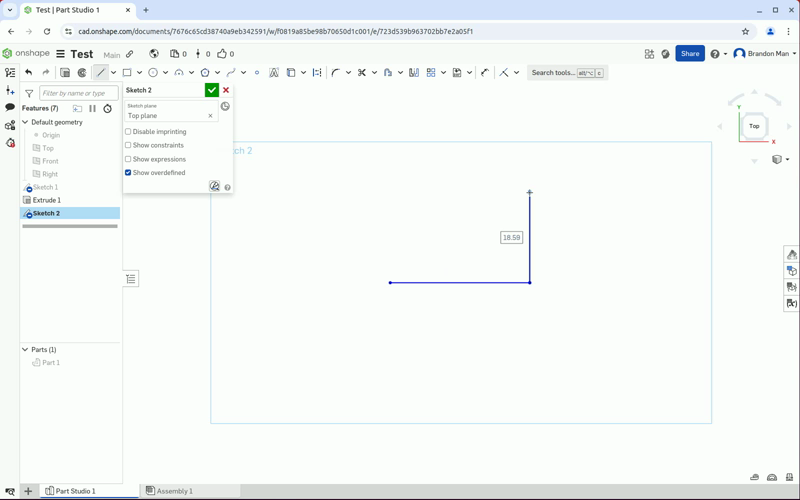
key_down(shift)
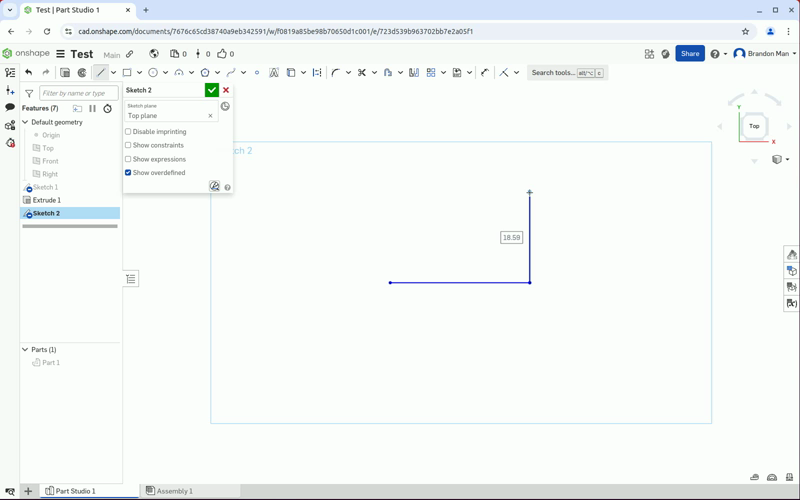
mouse_move(559, 192)
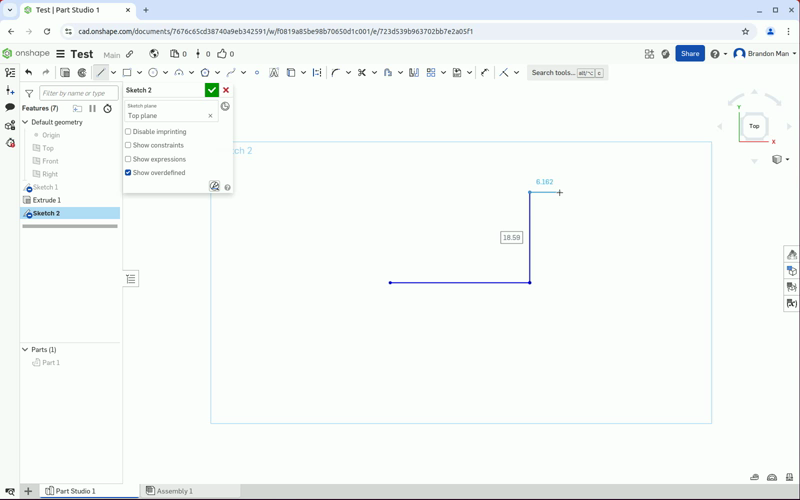
mouse_move(523, 192)
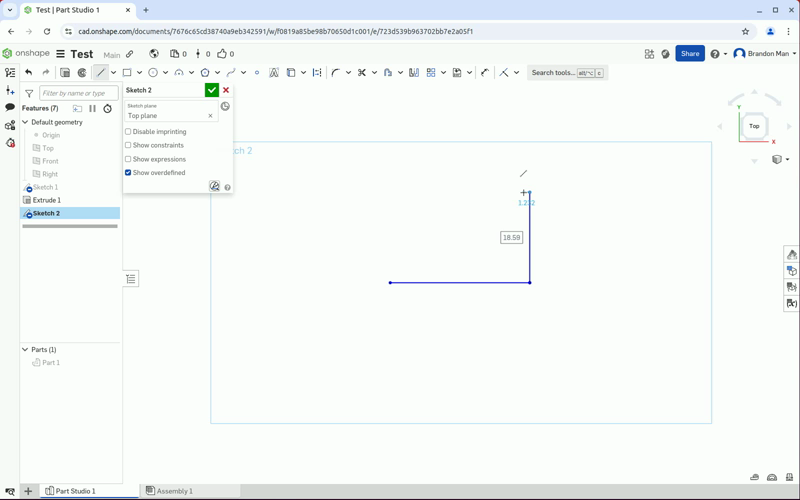
scroll(6)
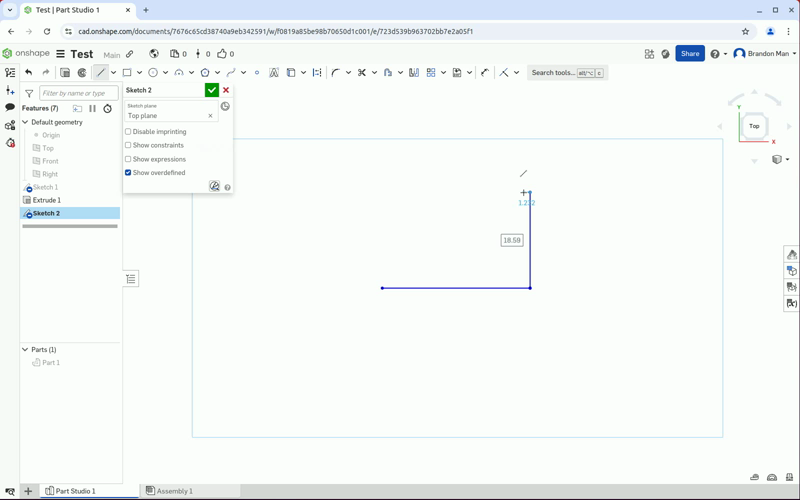
scroll(6)
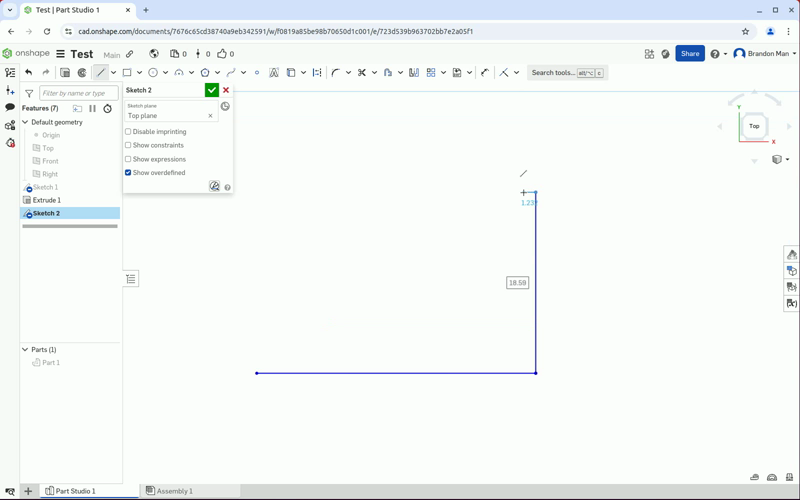
scroll(6)
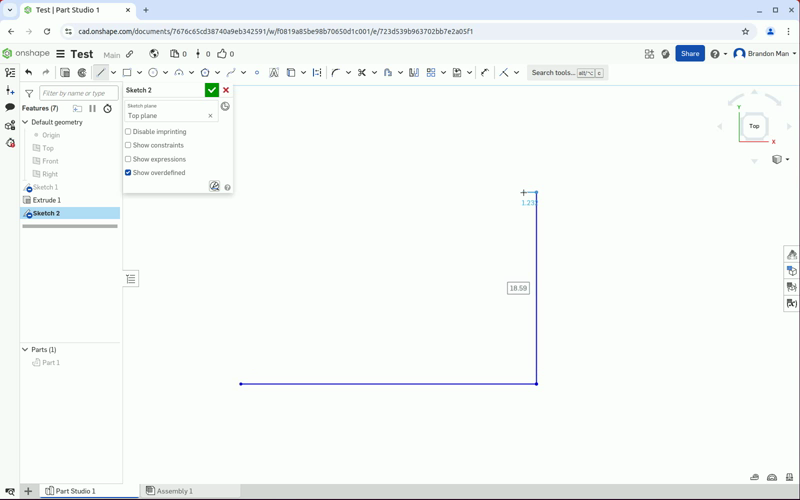
scroll(6)
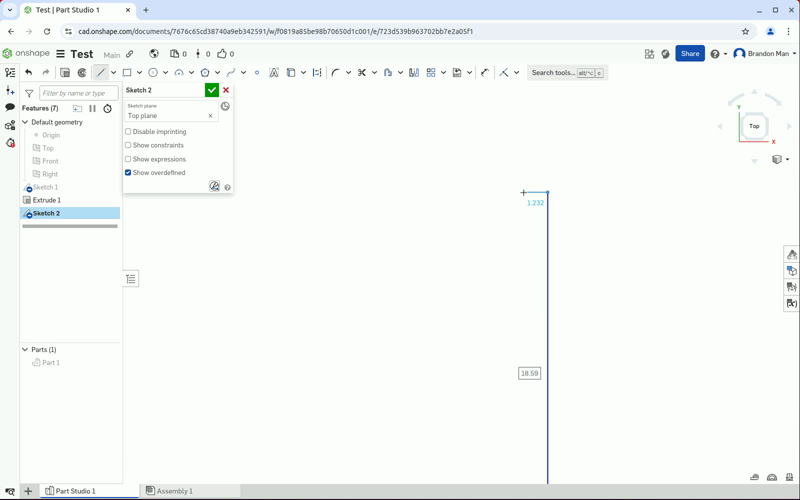
scroll(6)
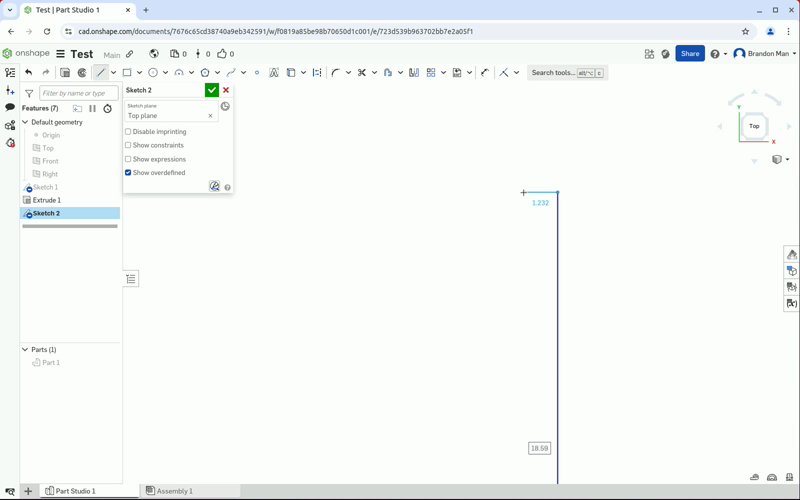
scroll(6)
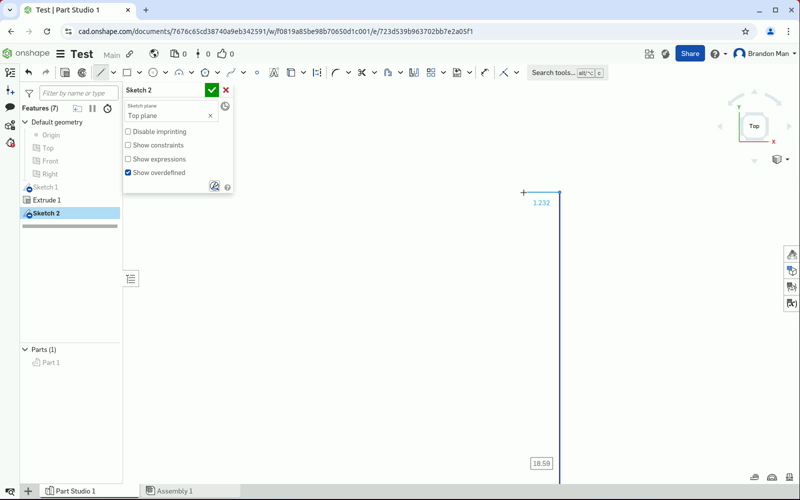
scroll(6)
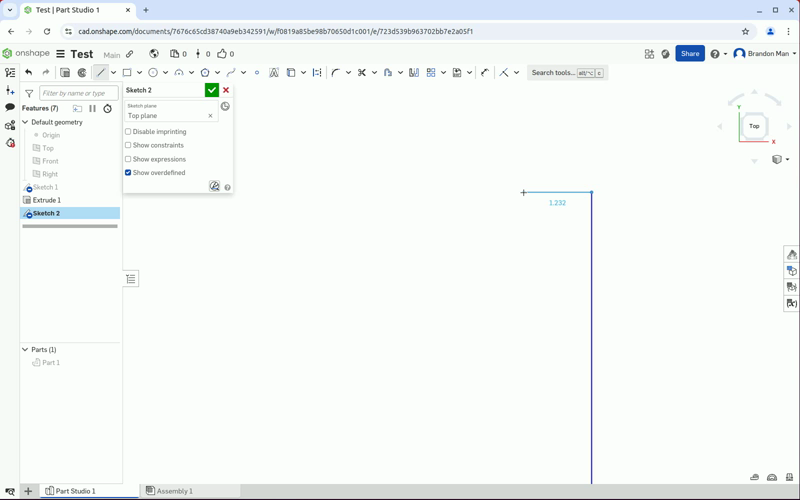
click(523, 192)
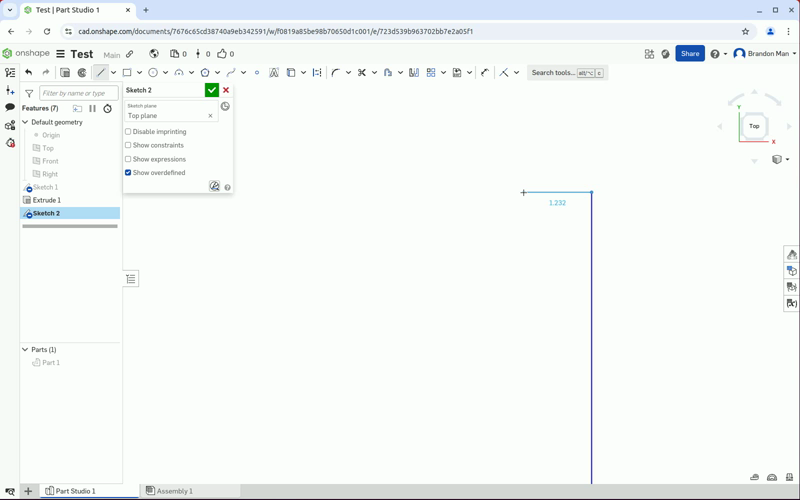
scroll(-6)
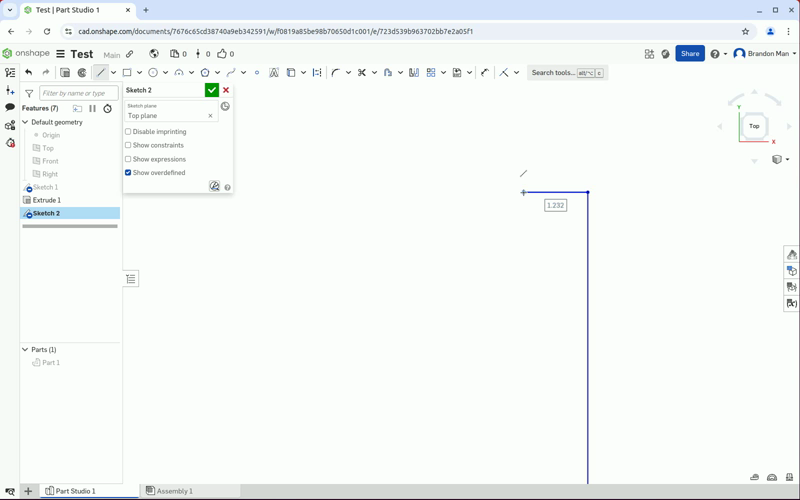
scroll(-6)
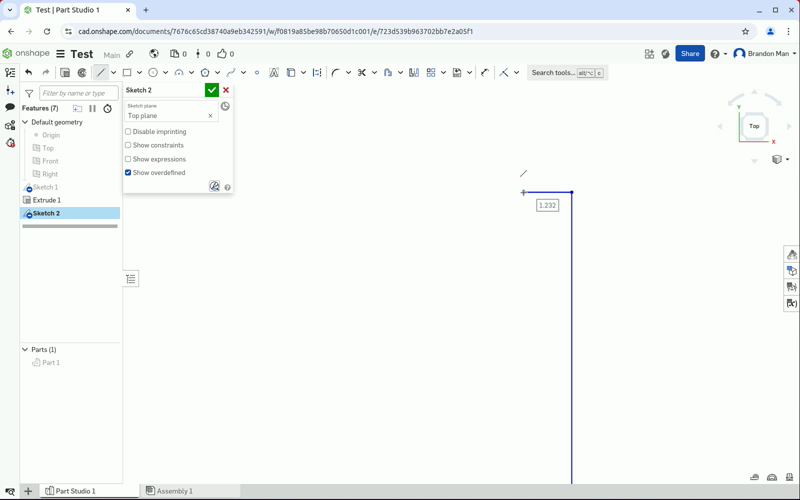
scroll(-6)
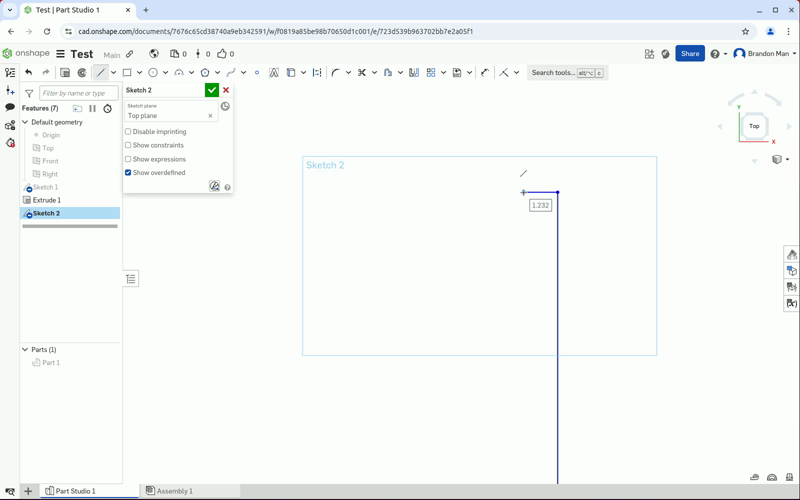
scroll(-6)
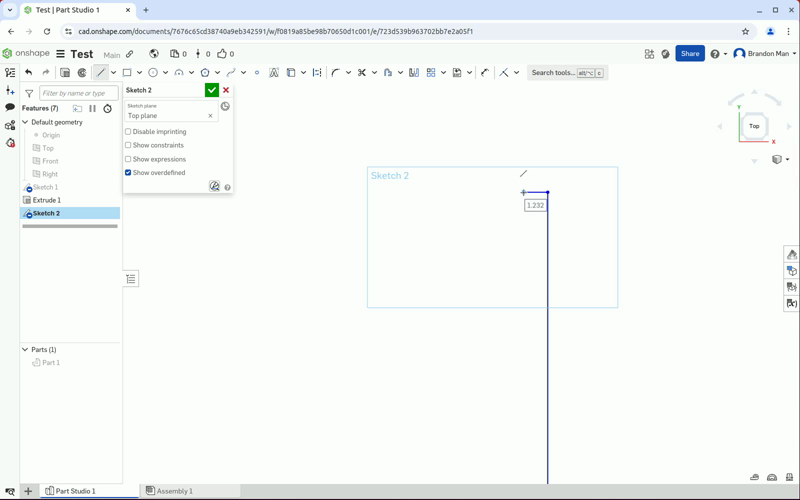
scroll(-6)
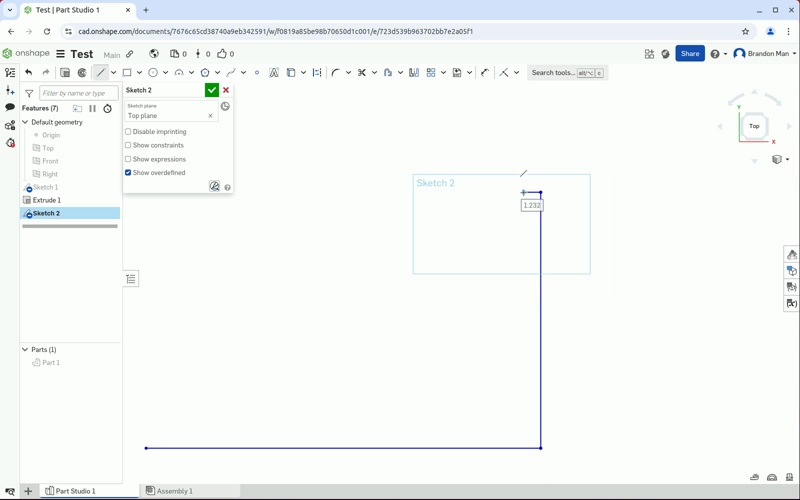
scroll(-6)
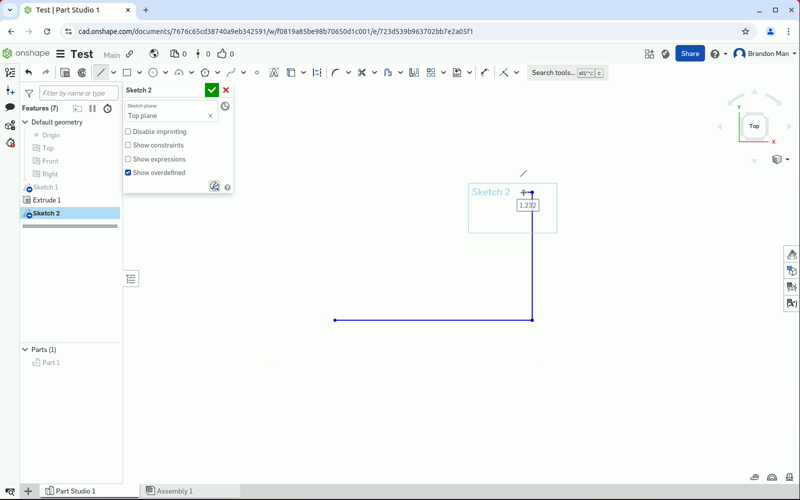
scroll(-6)
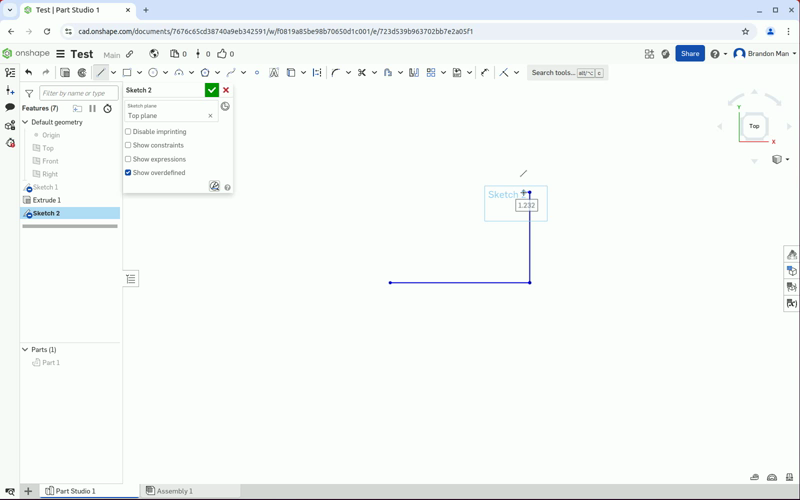
key_up(shift)
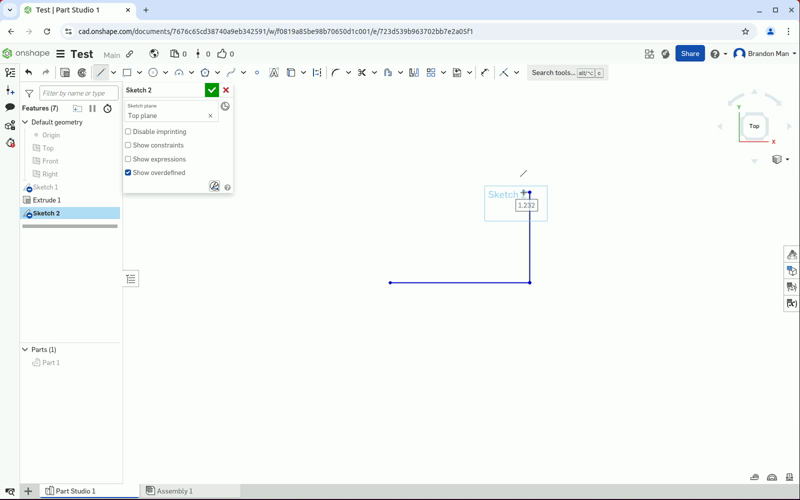
key(esc)
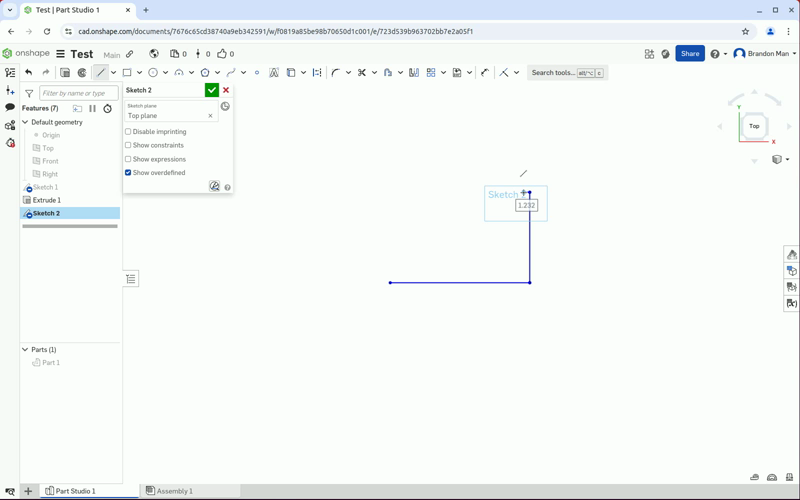
key(a)
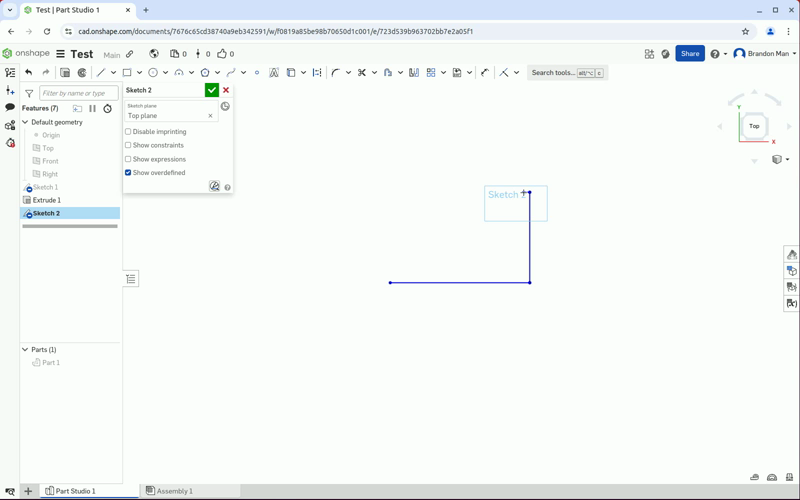
mouse_move(523, 192)
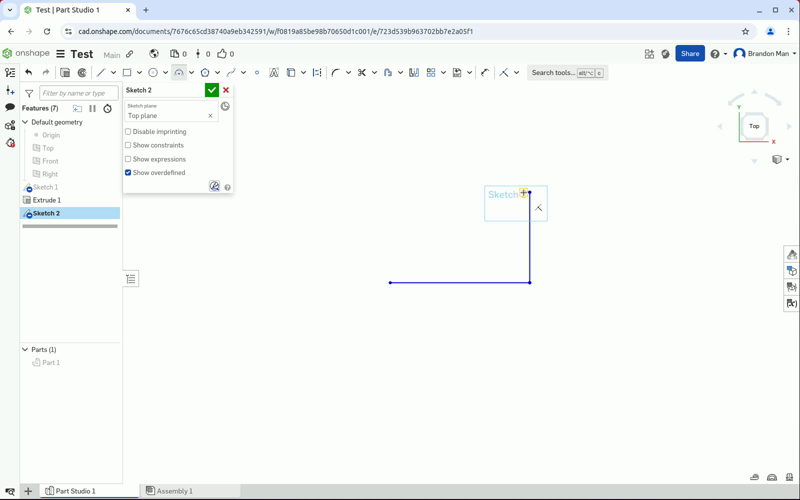
click(523, 192)
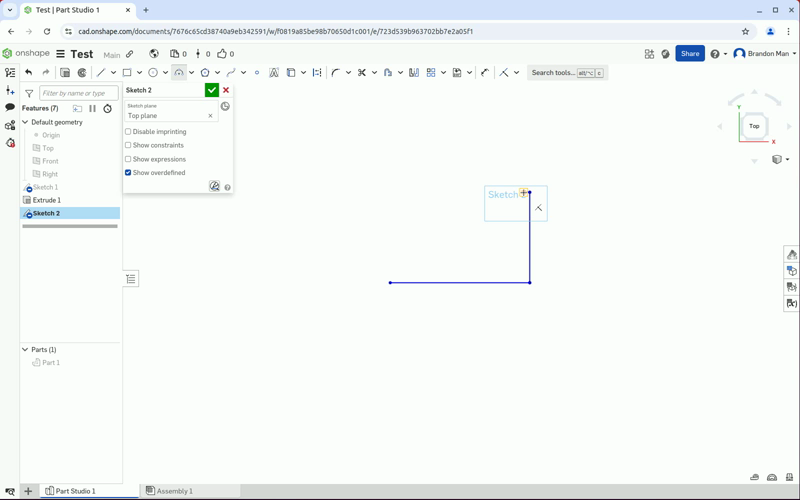
key_down(shift)
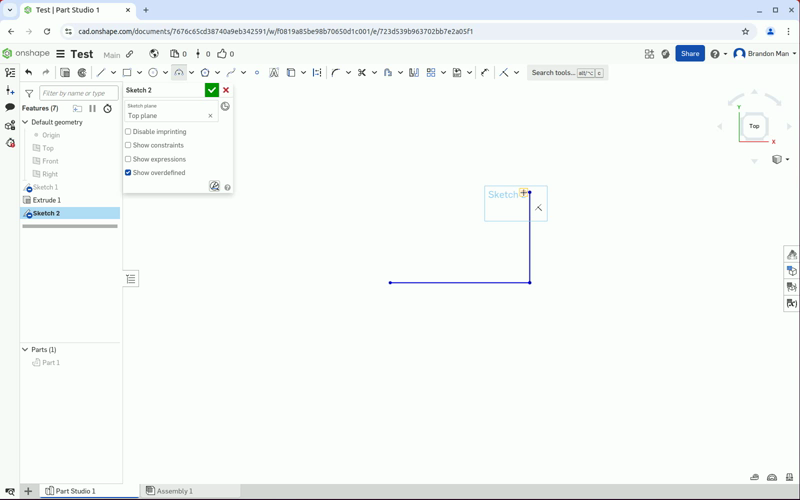
mouse_move(396, 192)
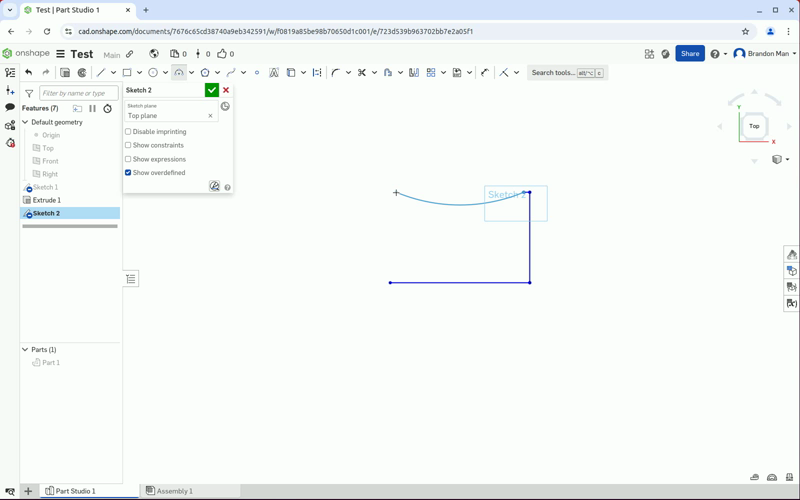
click(396, 192)
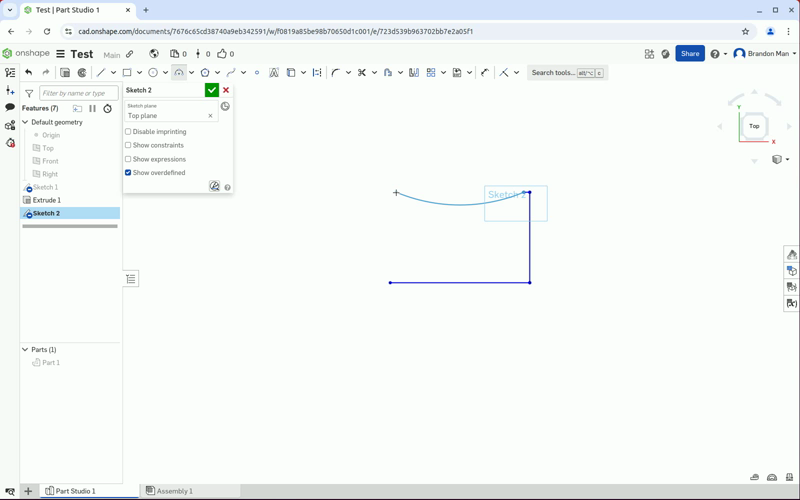
mouse_move(459, 177)
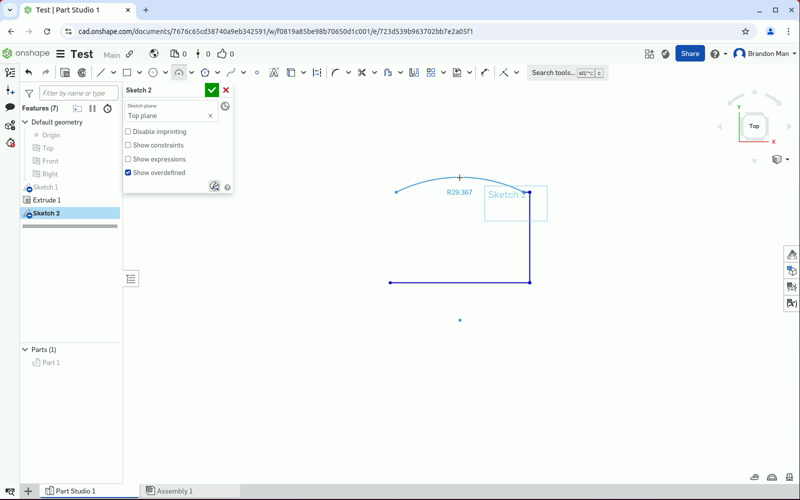
click(459, 177)
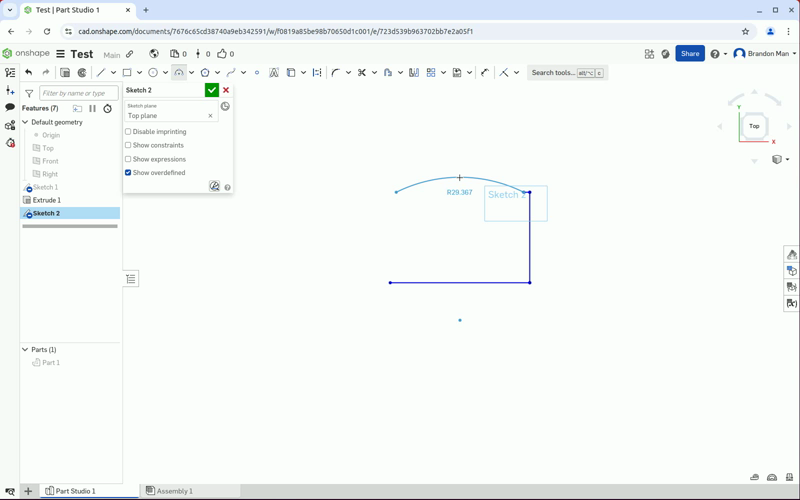
key_up(shift)
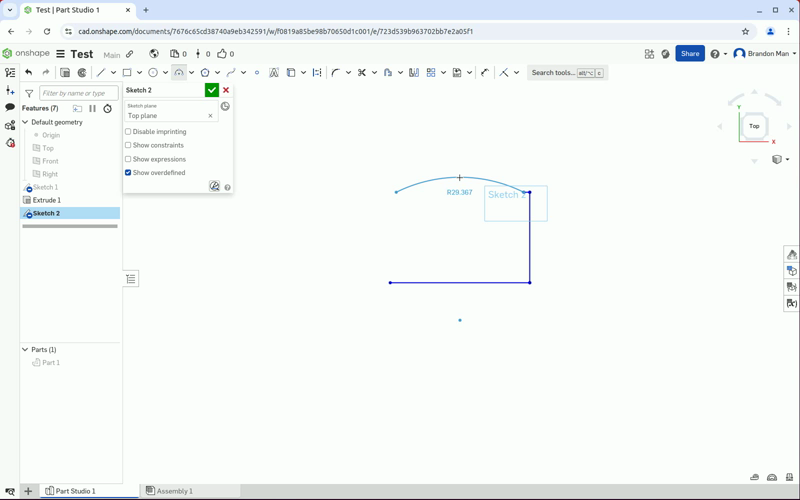
key(esc)
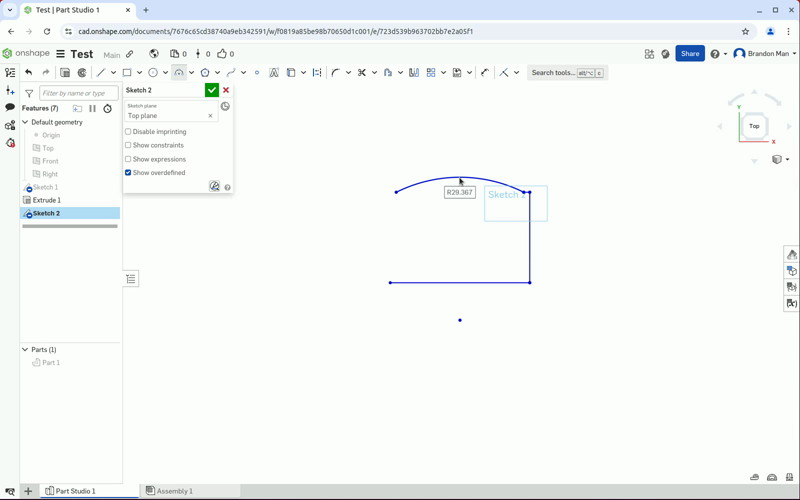
key(l)
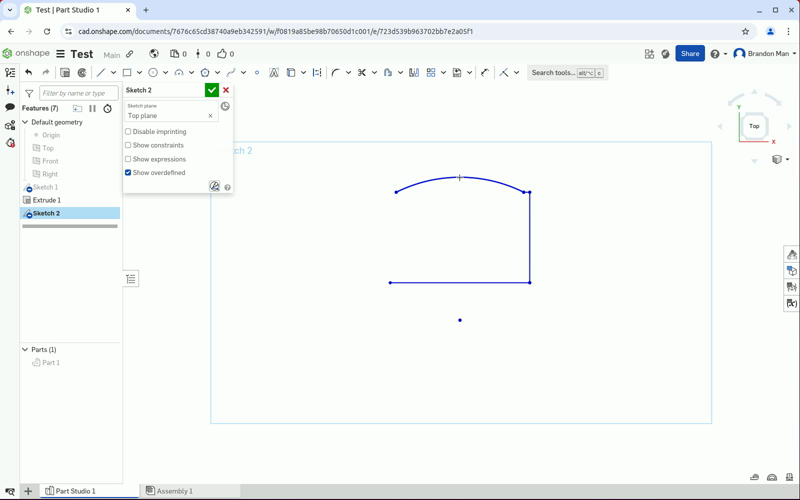
mouse_move(396, 192)
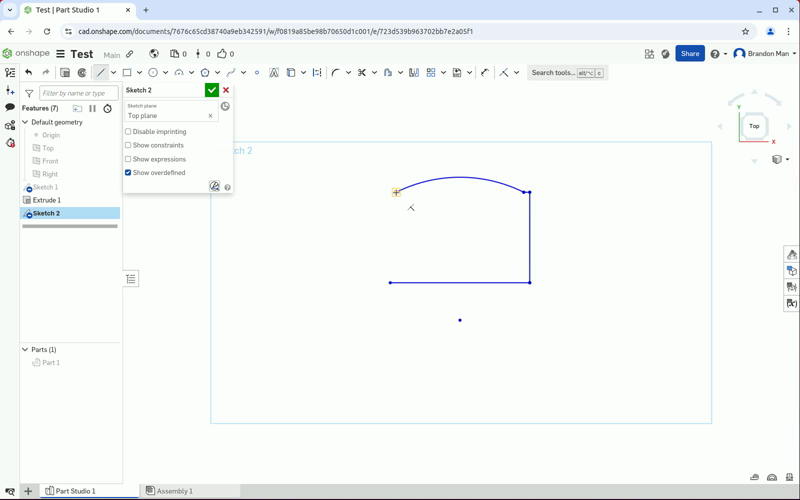
click(396, 192)
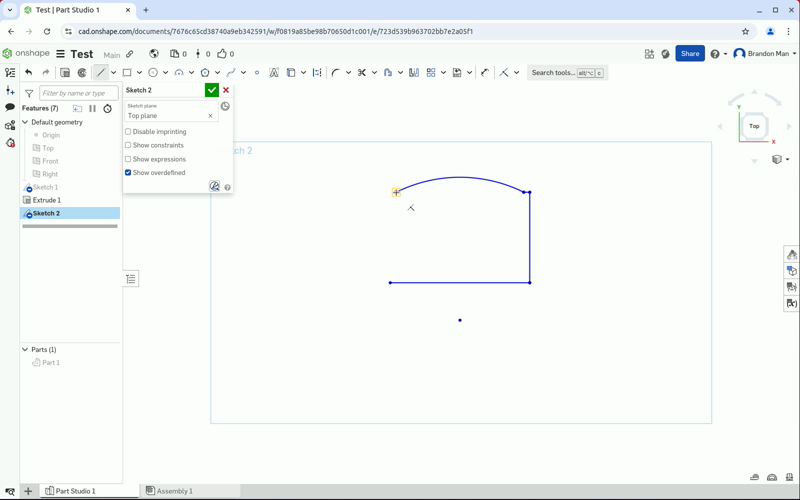
key_down(shift)
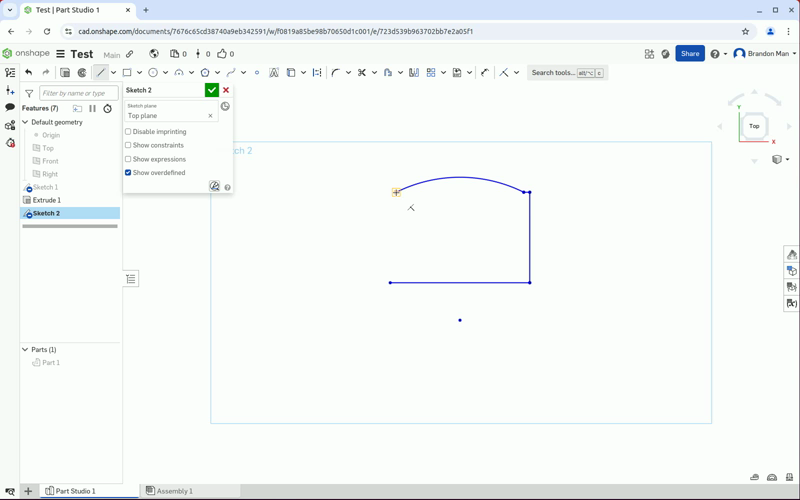
mouse_move(426, 192)
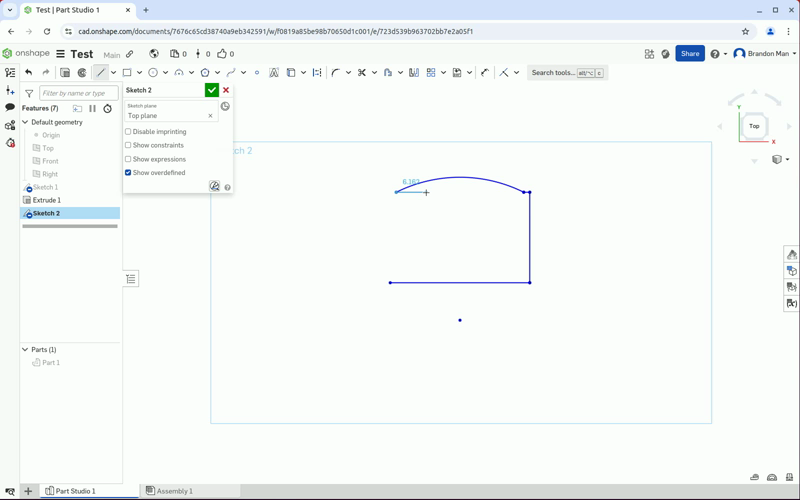
mouse_move(390, 192)
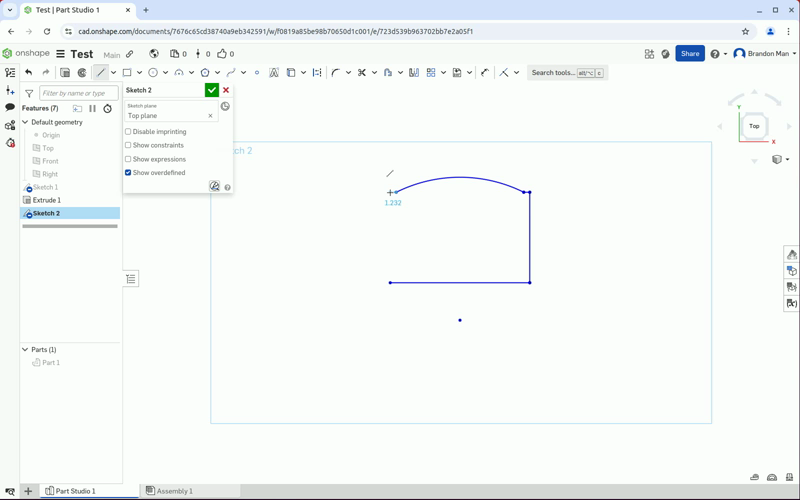
scroll(6)
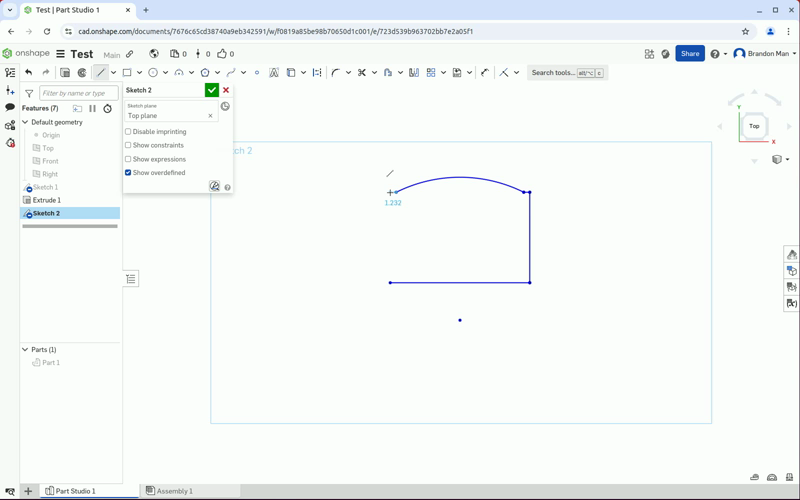
scroll(6)
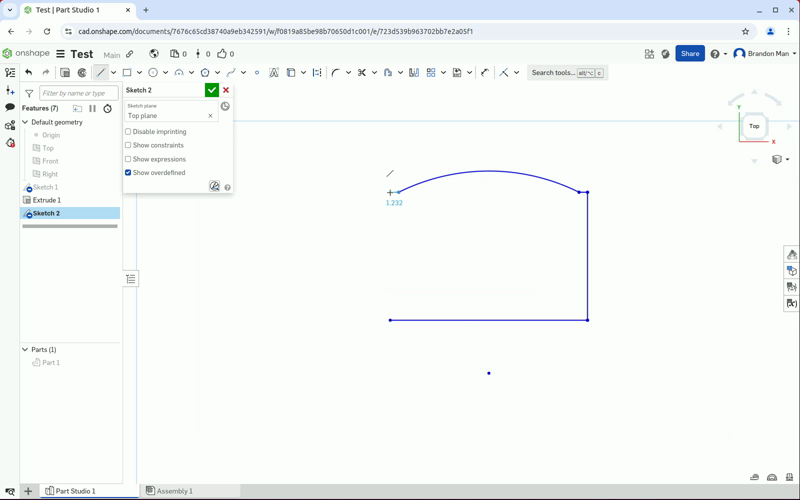
scroll(6)
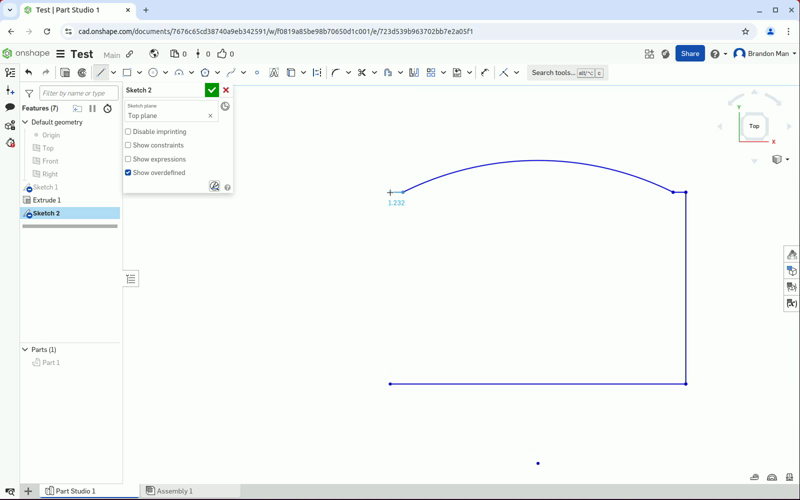
scroll(6)
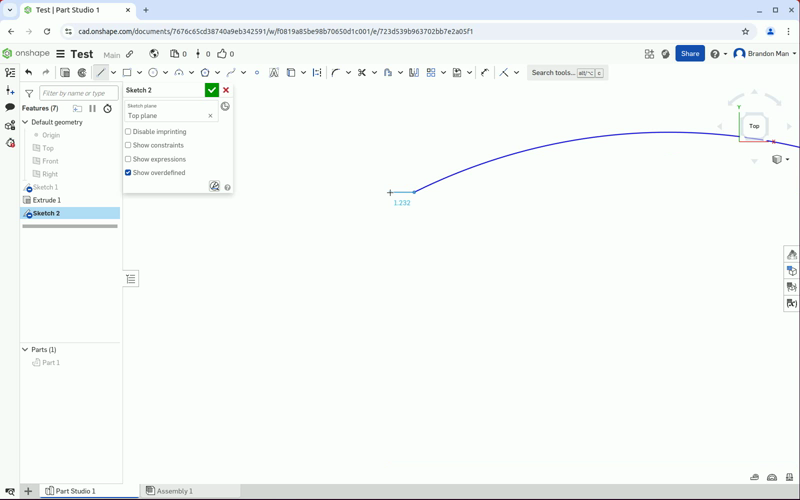
scroll(6)
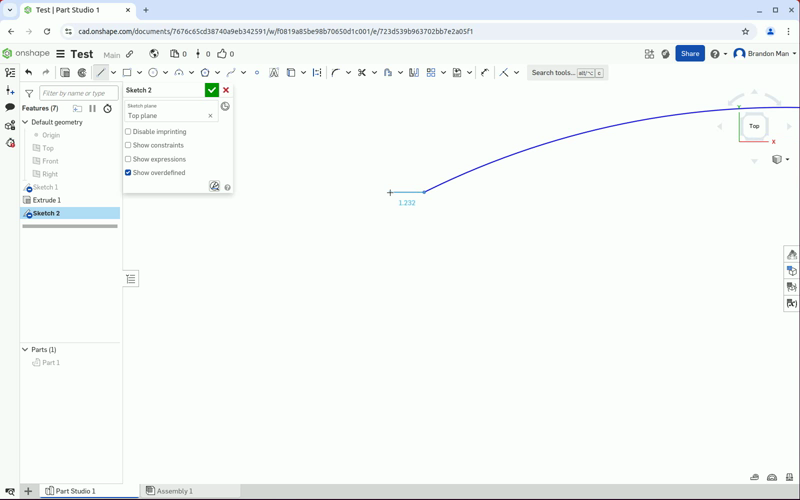
scroll(6)
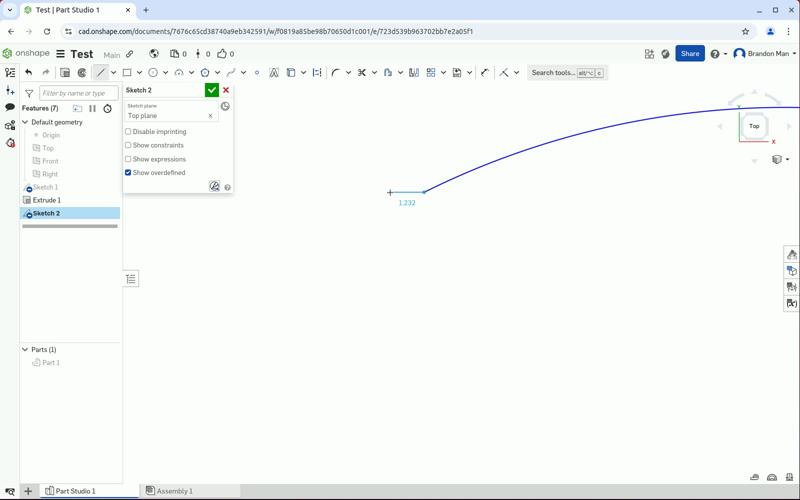
scroll(6)
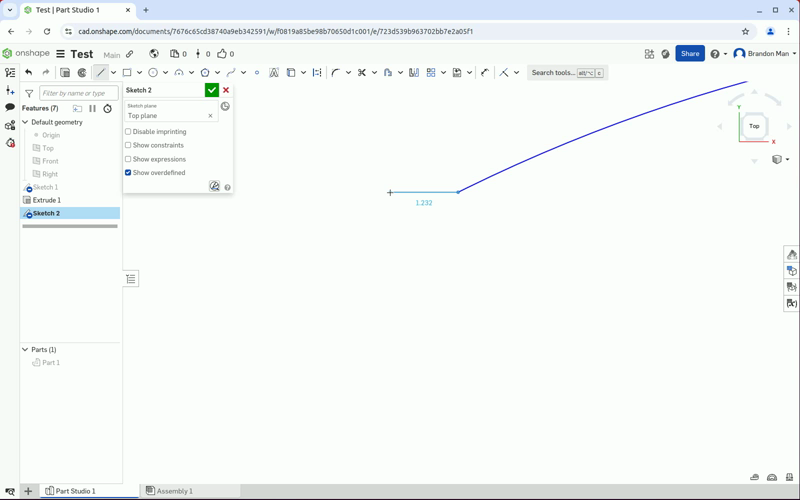
click(390, 192)
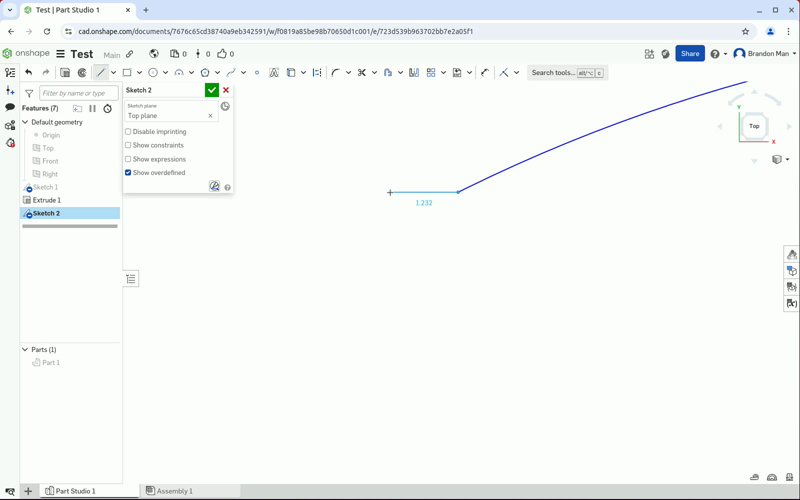
scroll(-6)
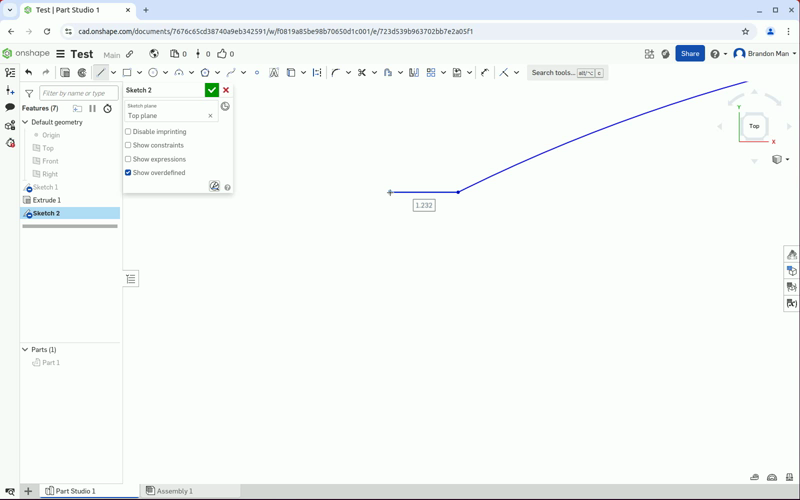
scroll(-6)
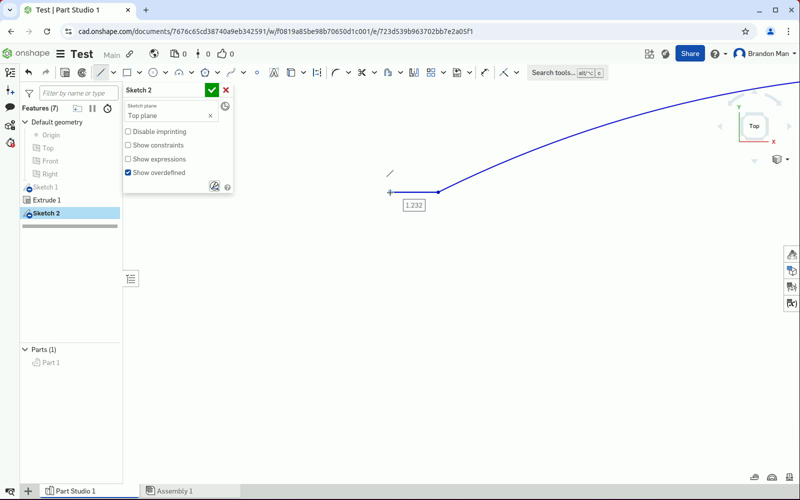
scroll(-6)
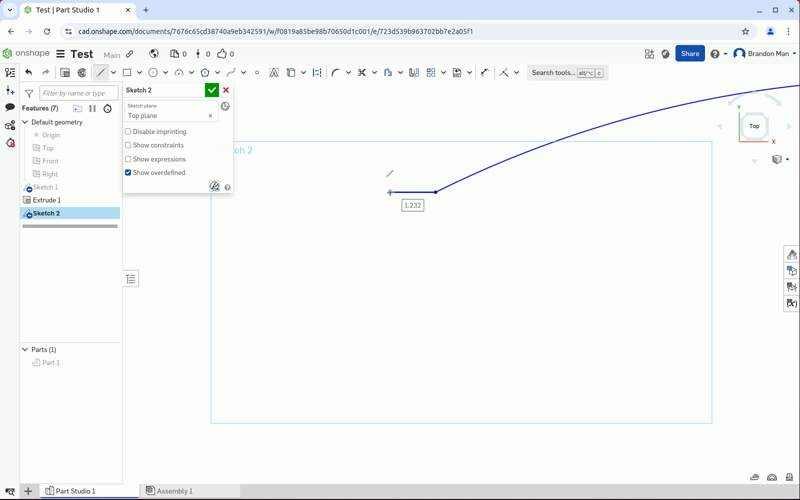
scroll(-6)
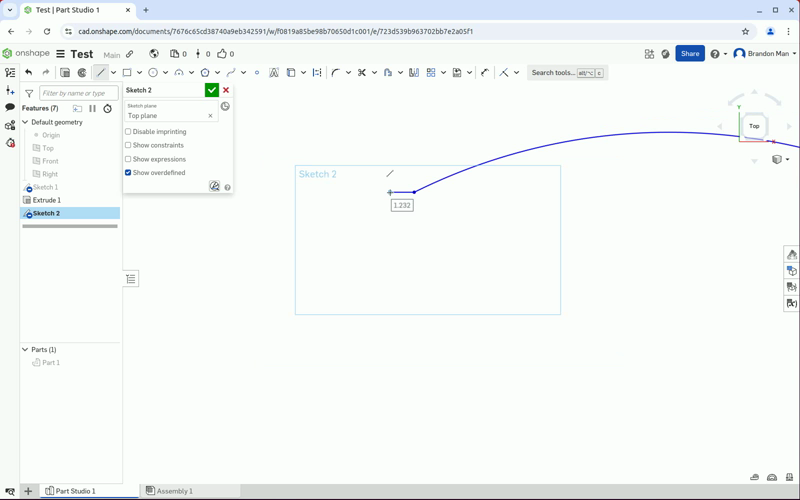
scroll(-6)
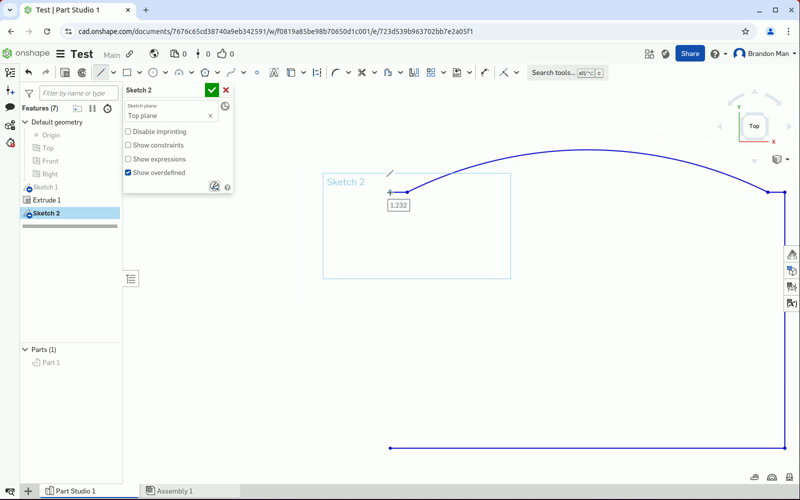
scroll(-6)
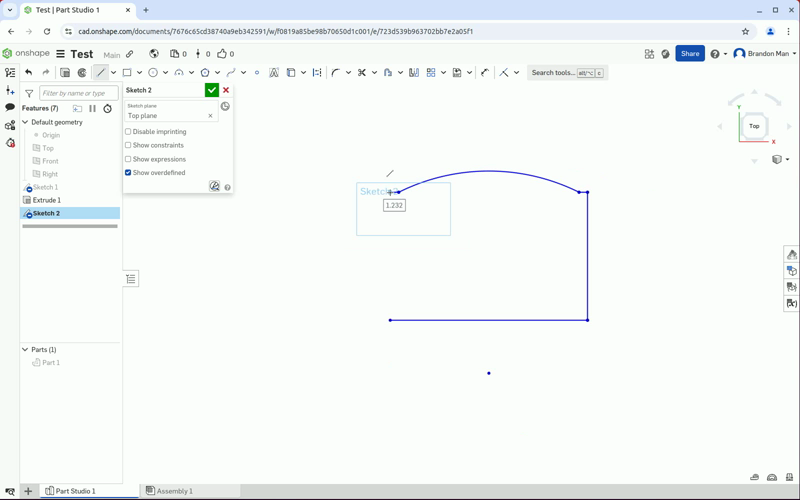
scroll(-6)
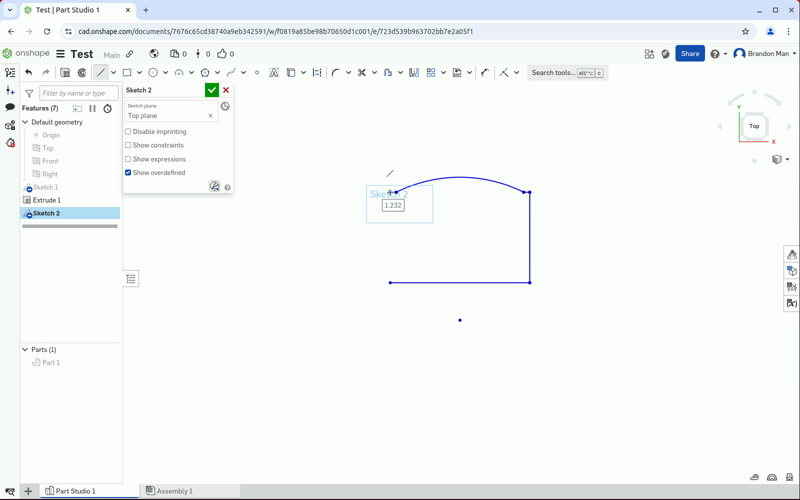
key_up(shift)
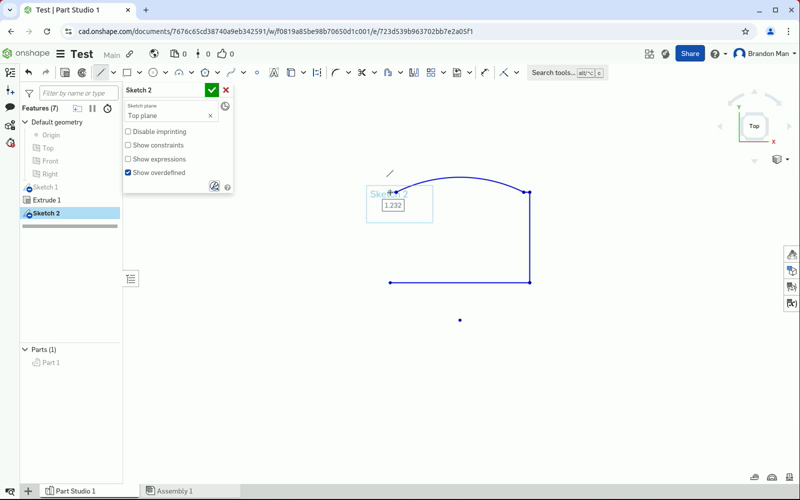
key_down(shift)
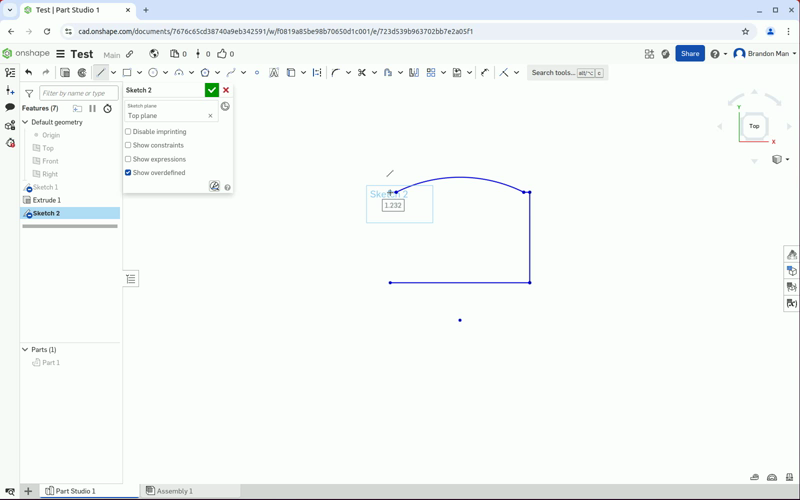
mouse_move(390, 282)
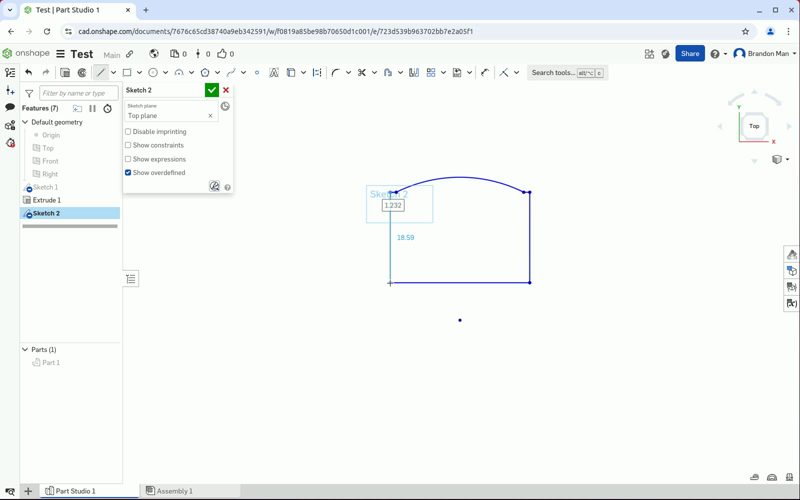
key_up(shift)
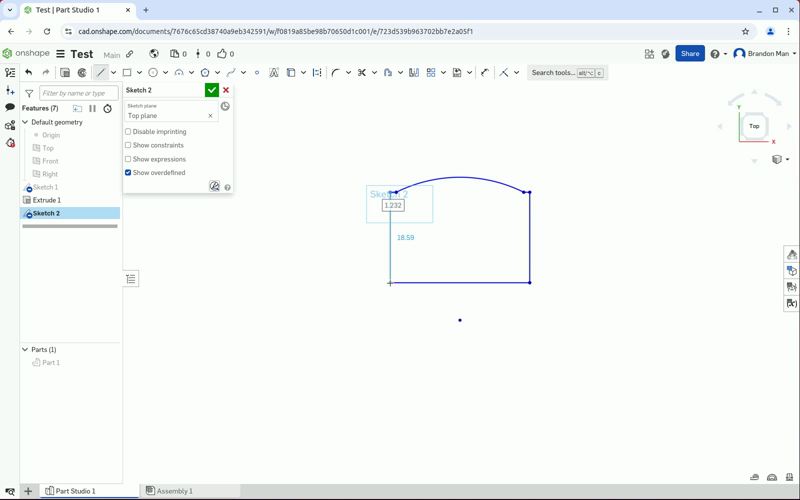
click(390, 282)
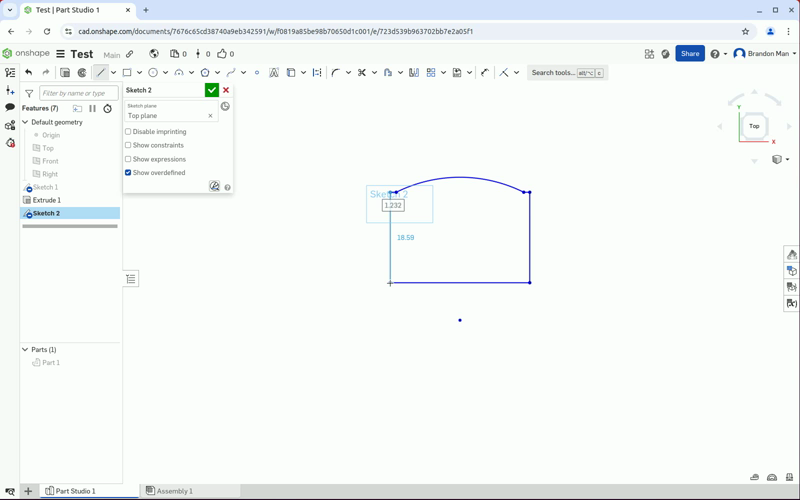
key(esc)
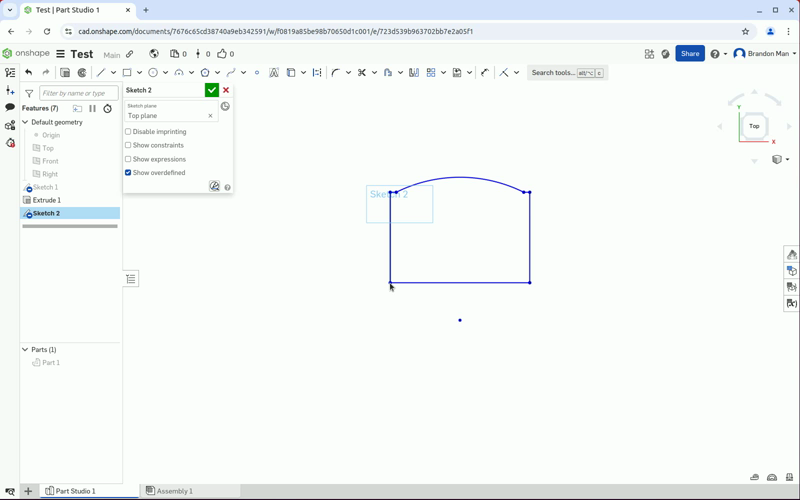
mouse_move(515, 205)
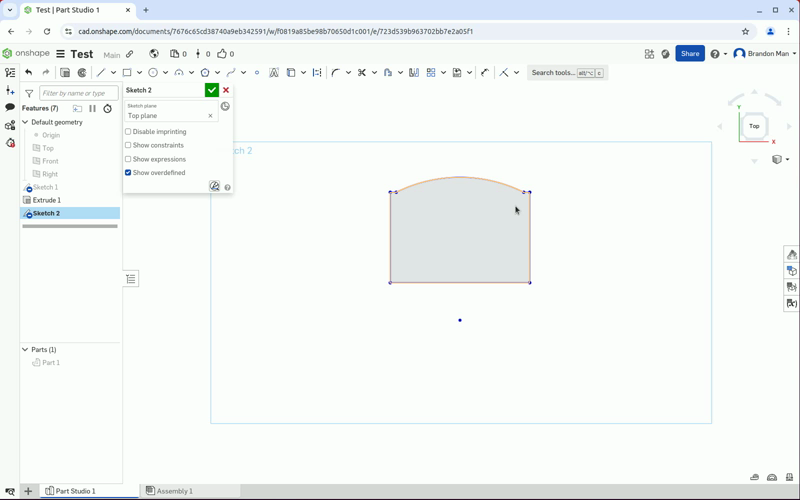
click(515, 205)
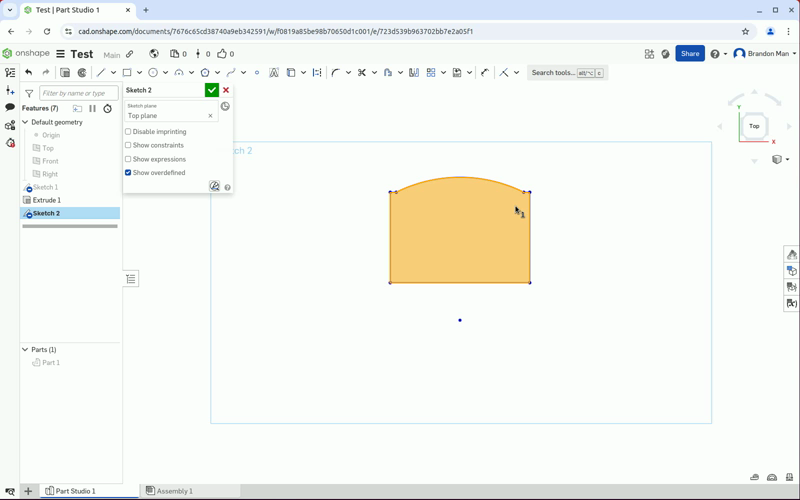
mouse_move(73, 352)
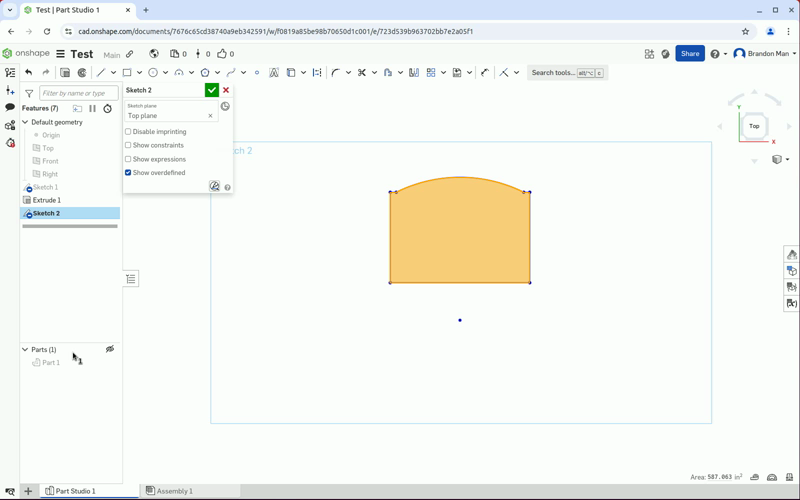
key(shift+y)
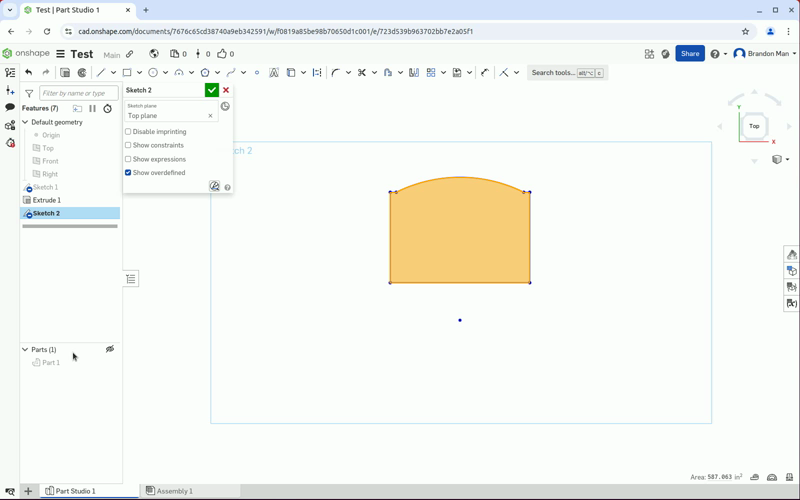
key(shift+e)
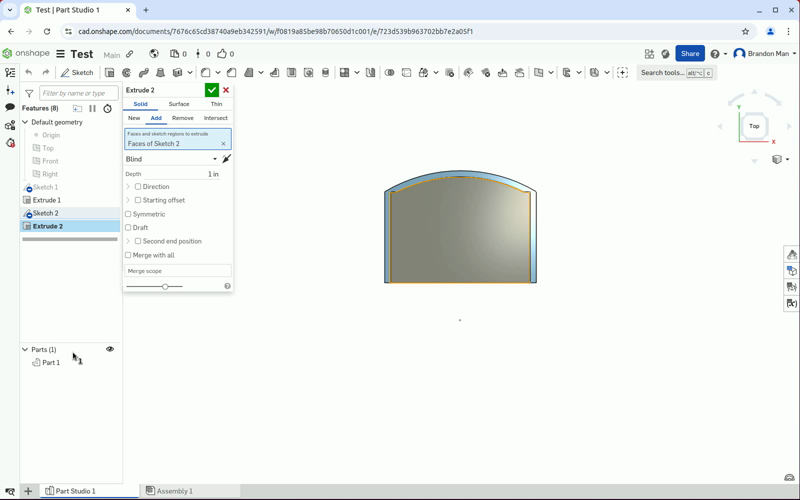
mouse_move(143, 106)
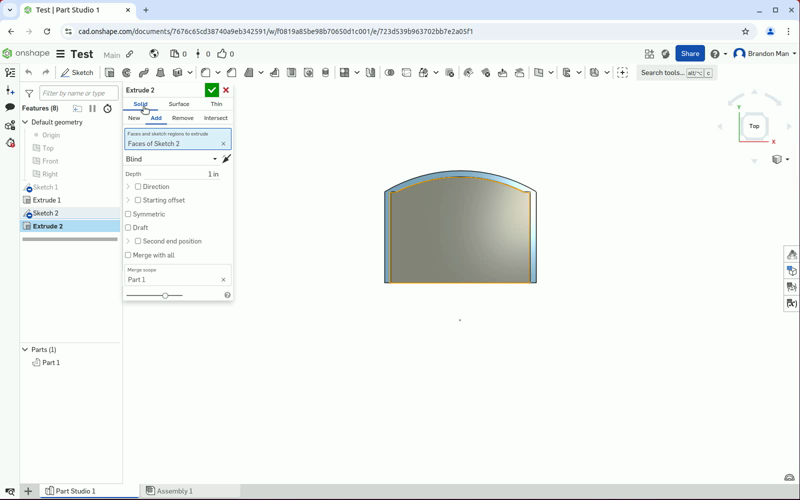
click(143, 106)
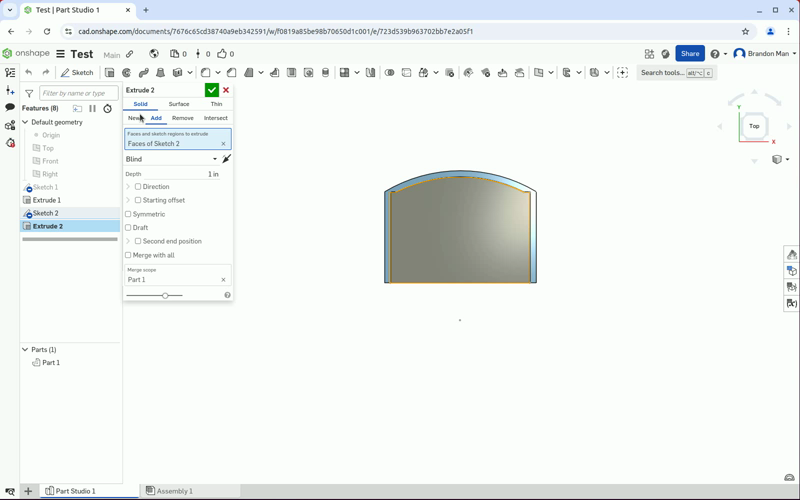
mouse_move(137, 120)
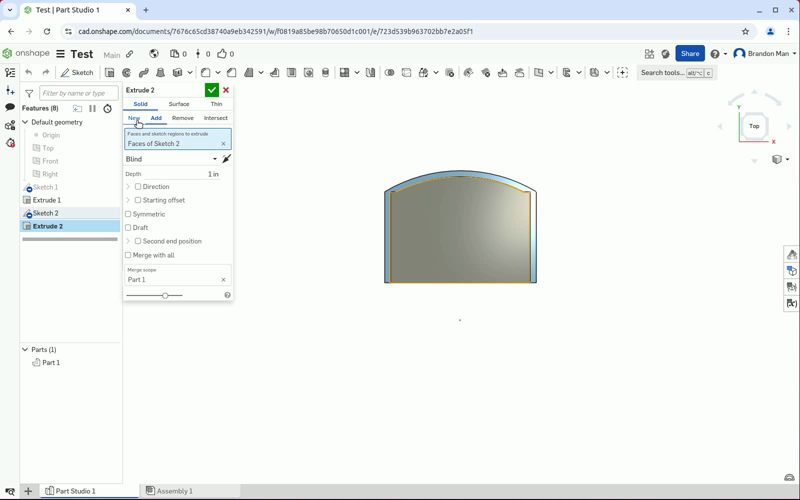
click(137, 120)
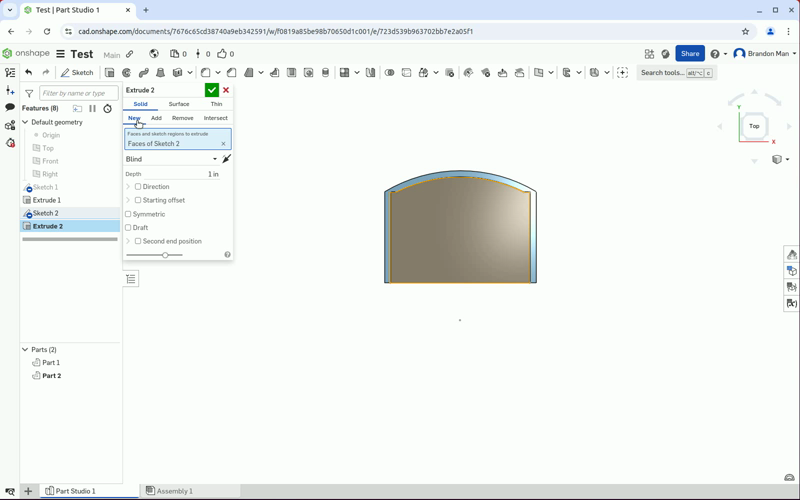
key(tab, 4)
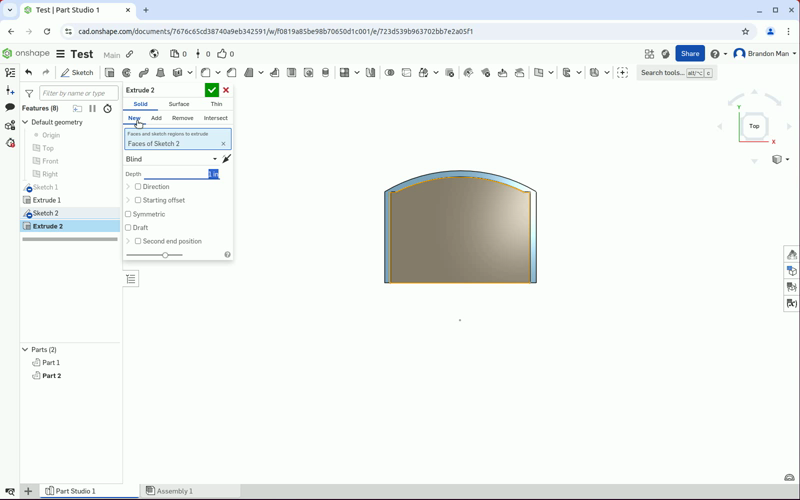
text(1.204)
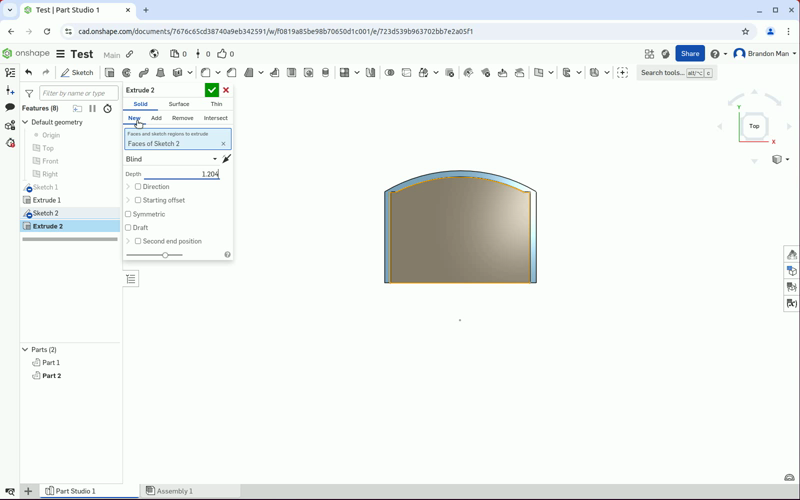
key(enter)
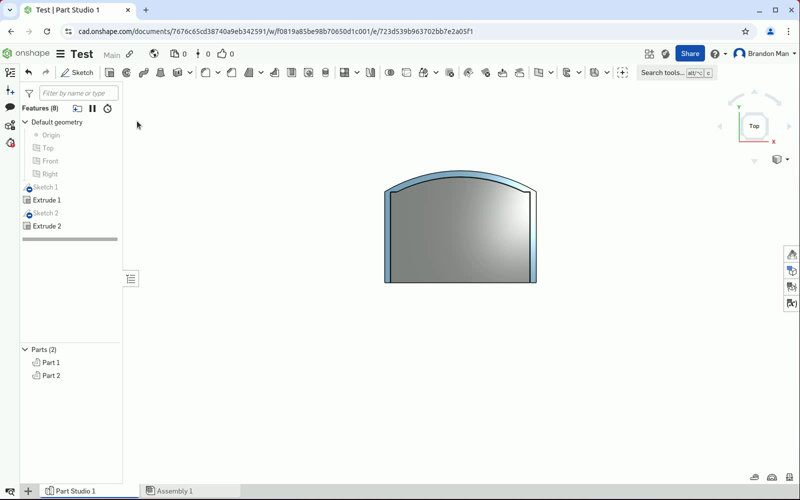
key(shift+h)
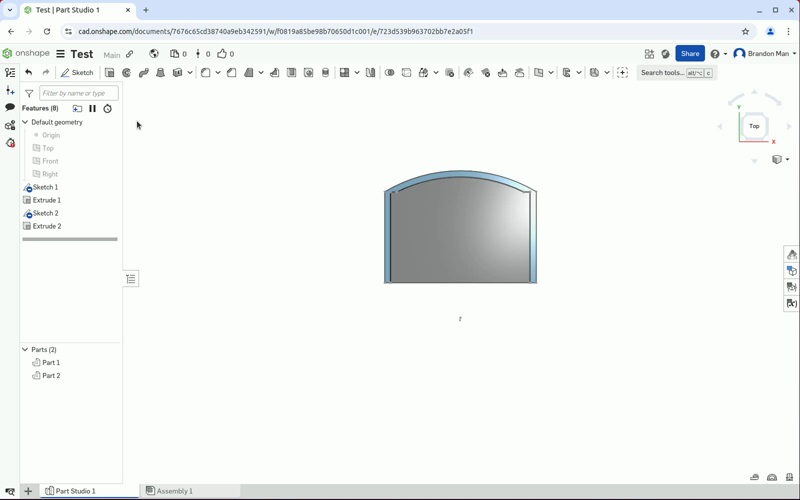
key(shift+h)
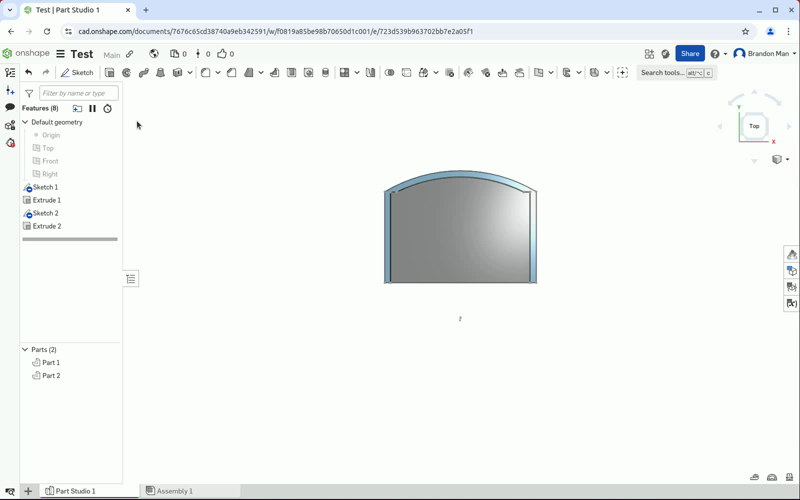
key(shift+7)
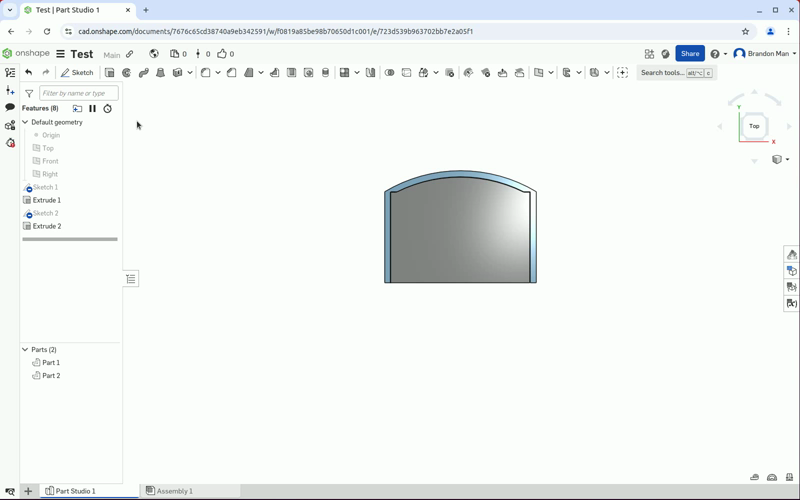
key(up, 3)
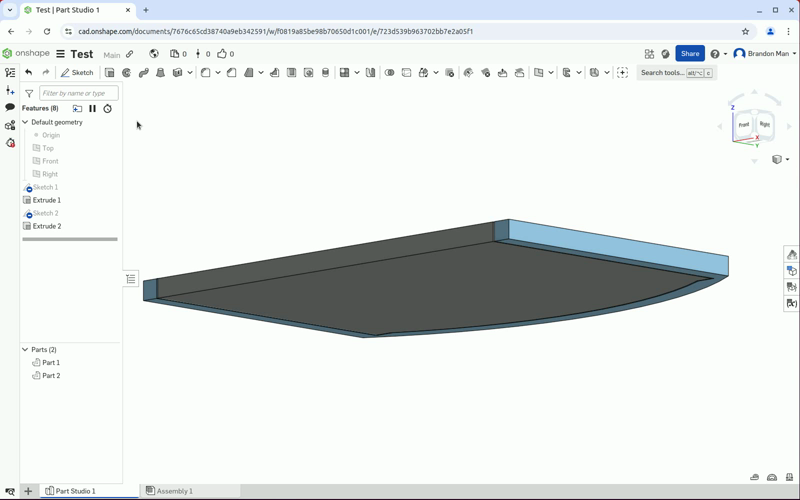
key(left, 3)
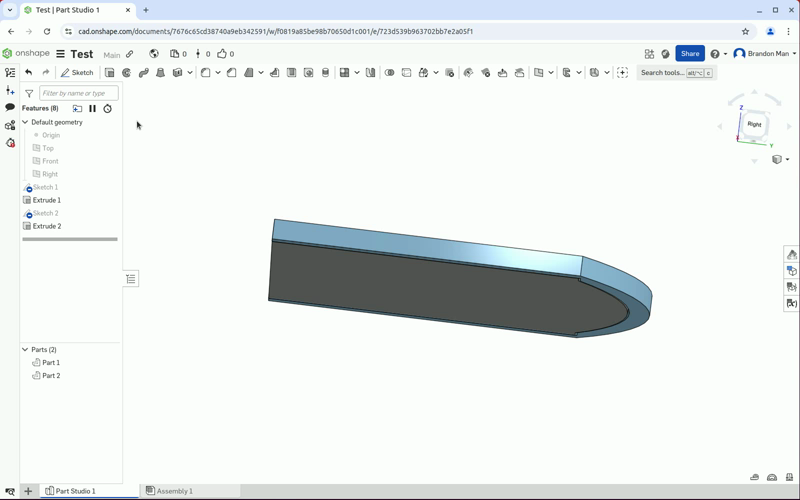
key(right, 3)
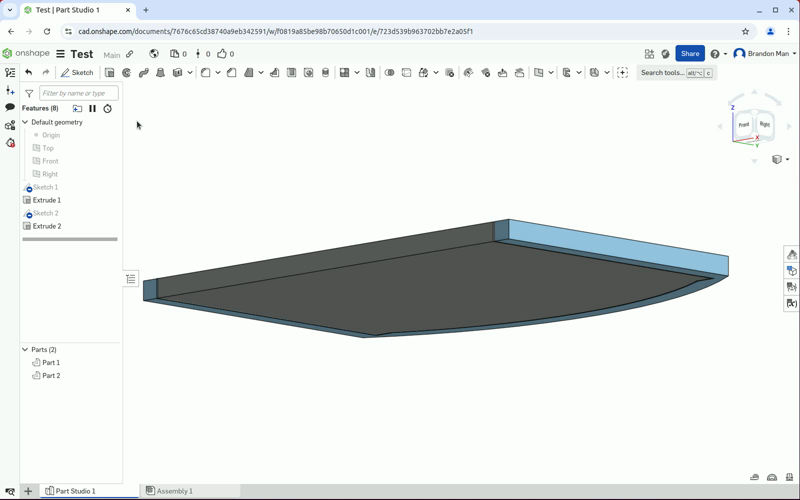
key(down, 3)
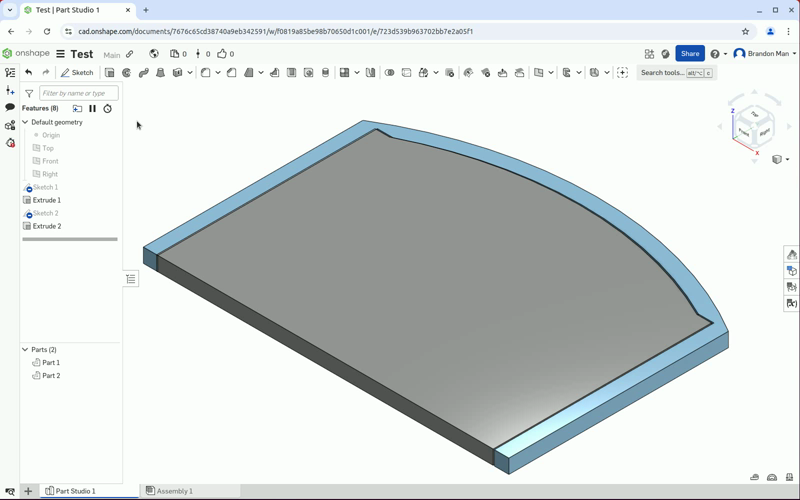
mouse_move(73, 189)
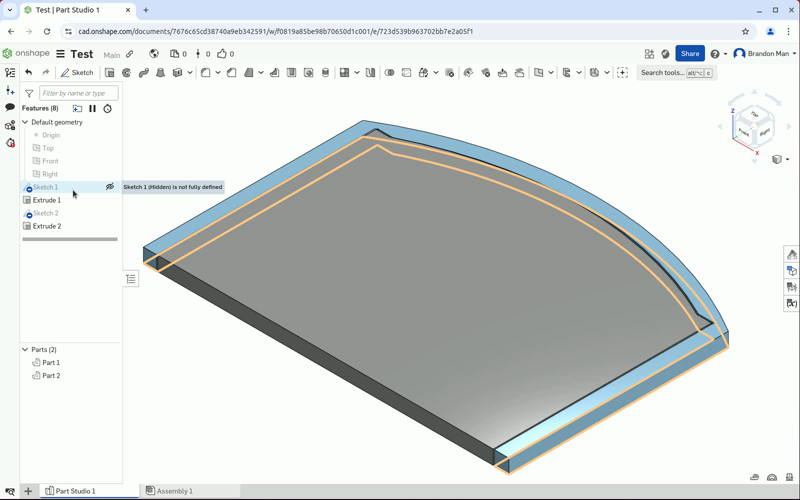
click(73, 189)